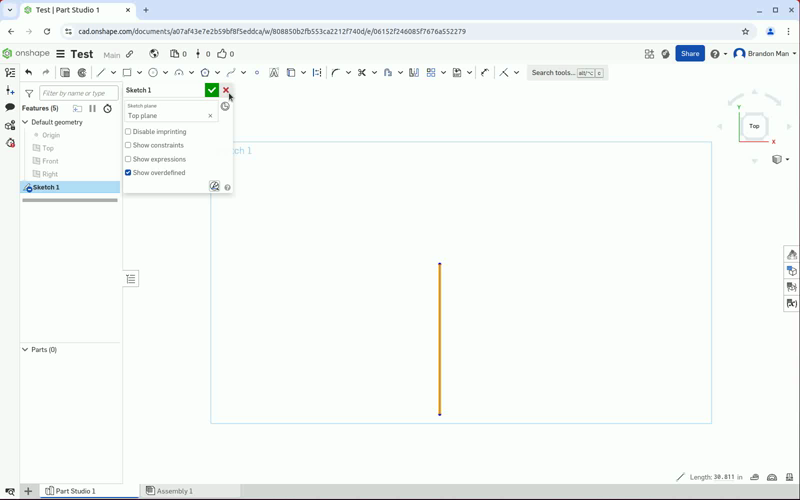
key(shift+h)
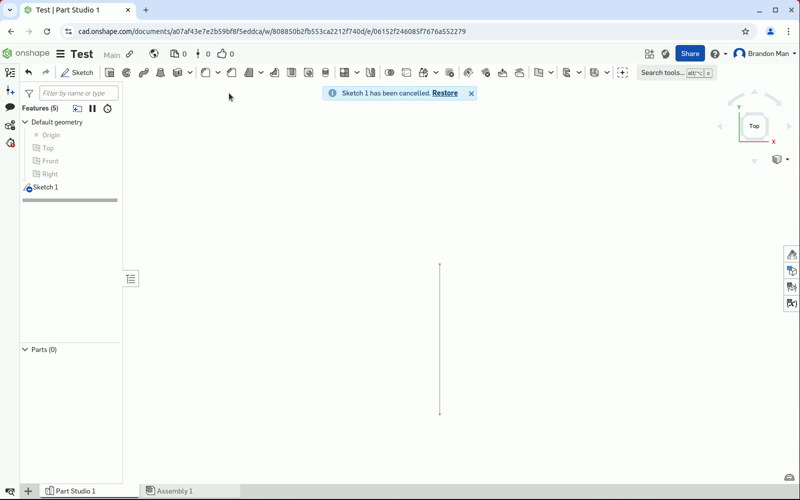
mouse_move(73, 352)
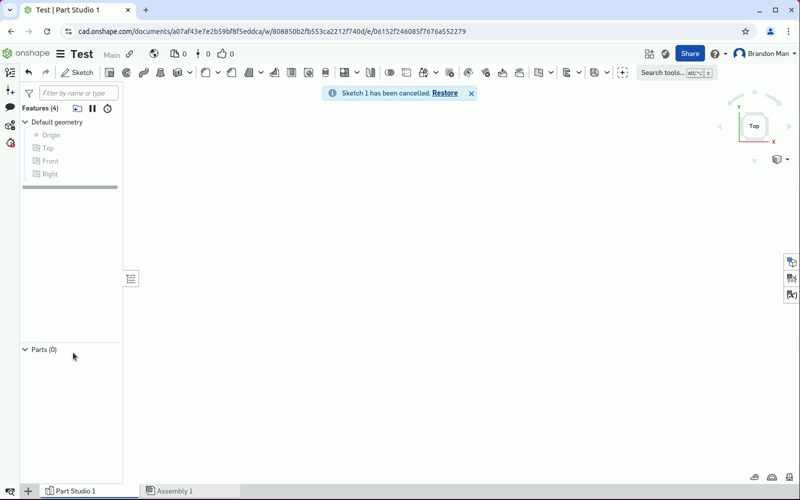
key(y)
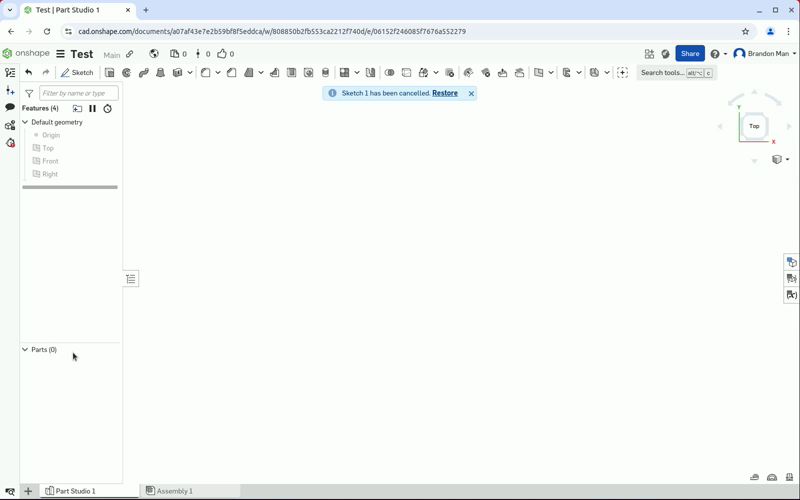
key(shift+p)
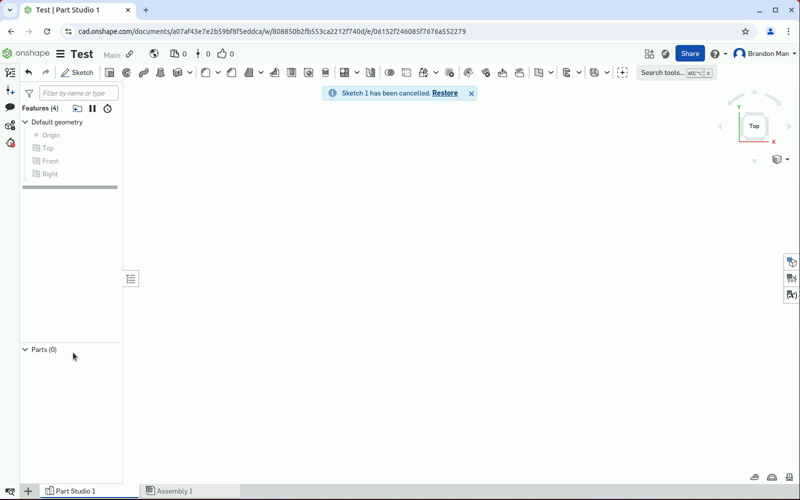
key(space)
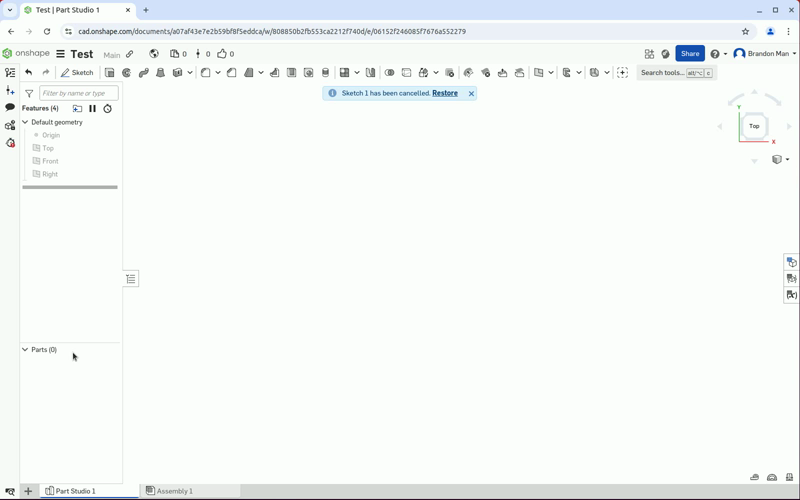
key_down(shift)
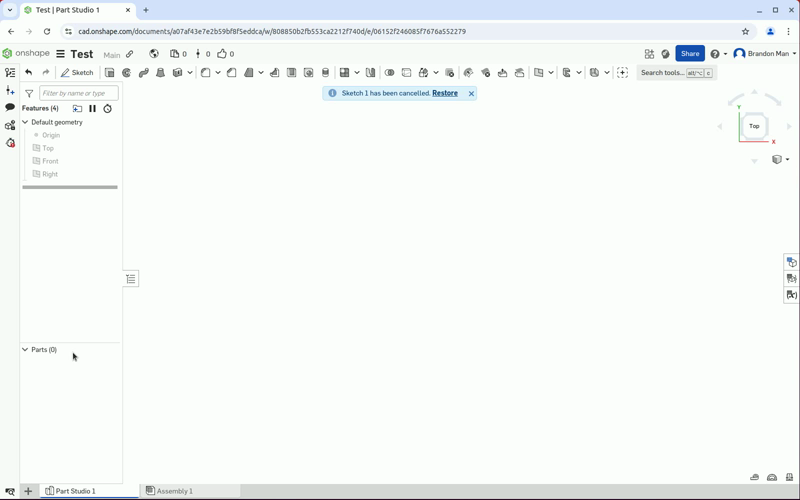
key(up)
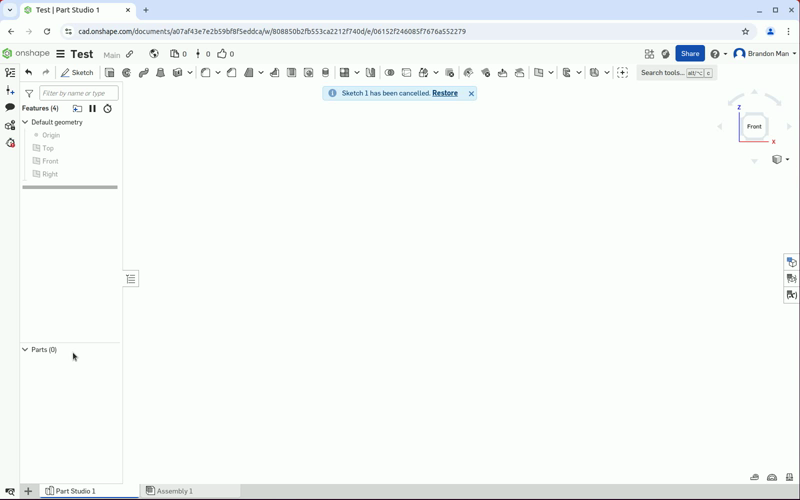
key_up(shift)
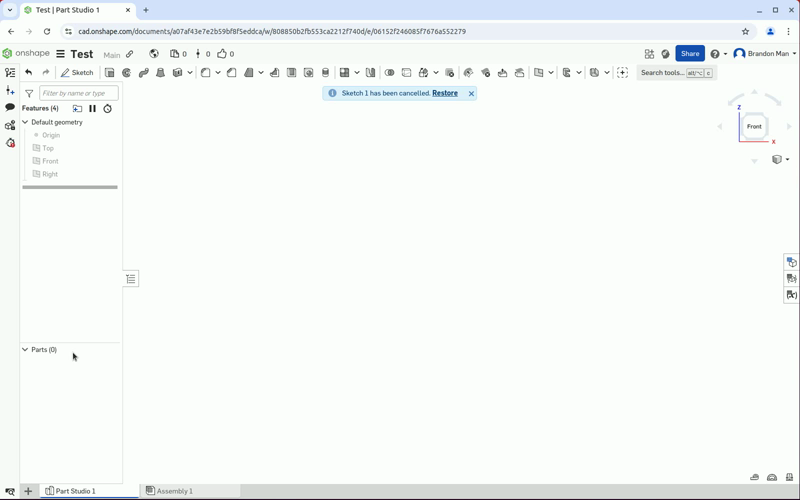
mouse_move(73, 352)
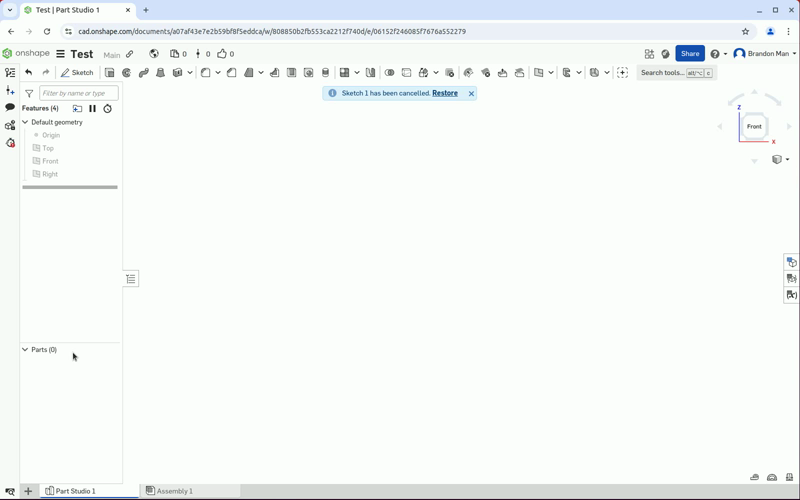
key(shift+y)
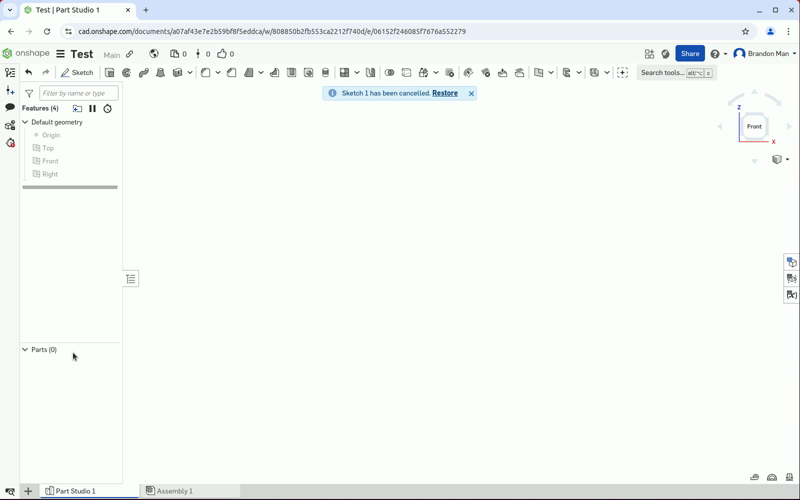
key(shift+s)
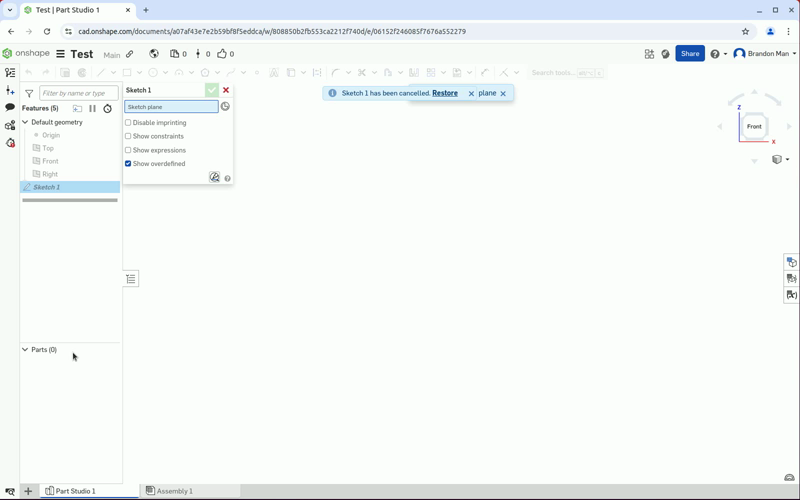
mouse_move(73, 163)
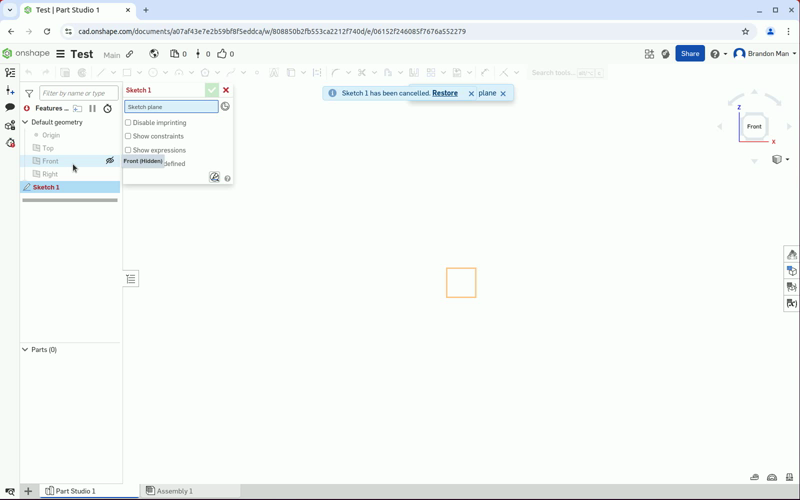
click(73, 163)
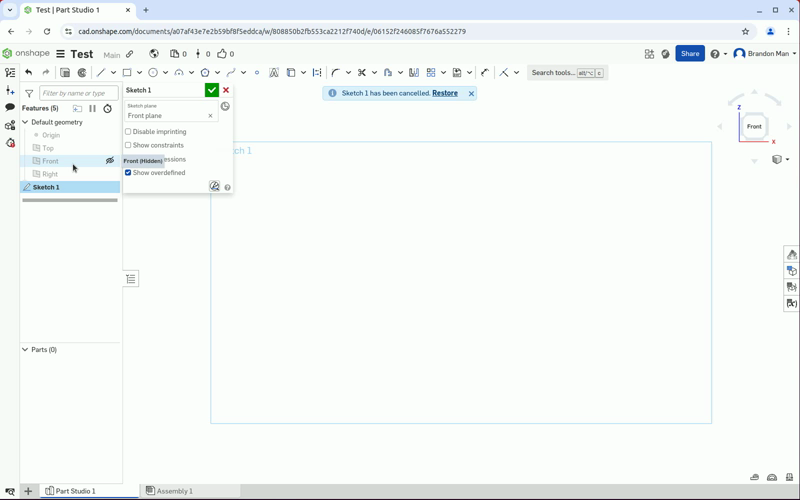
mouse_move(73, 352)
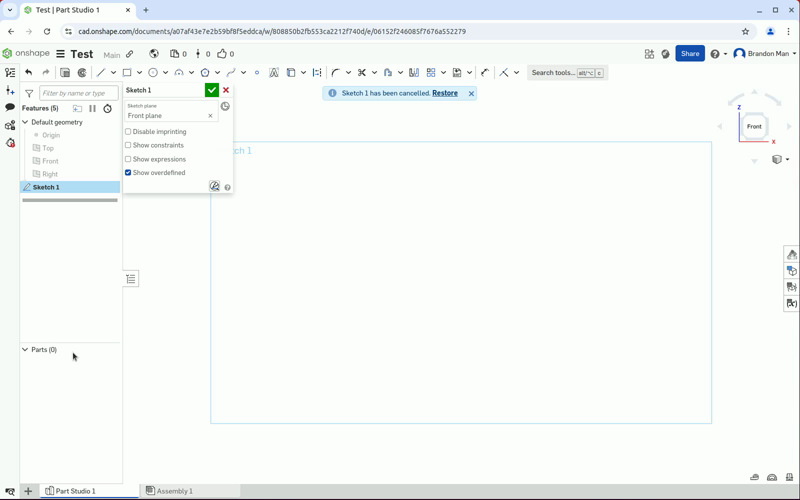
key(y)
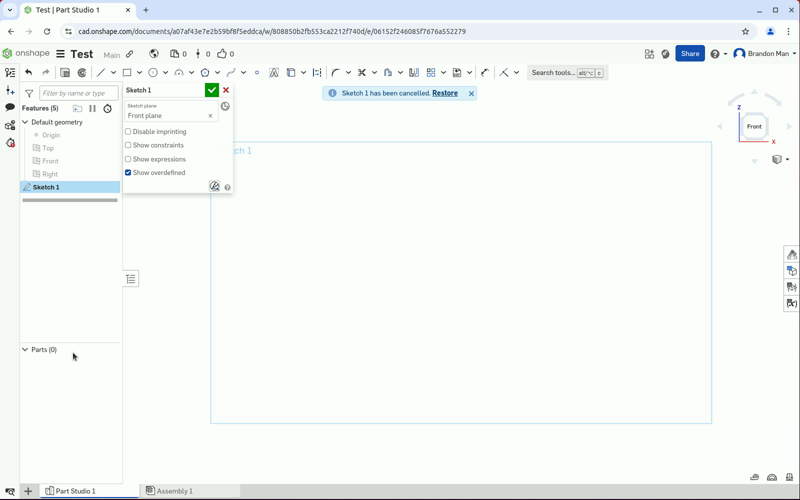
key(l)
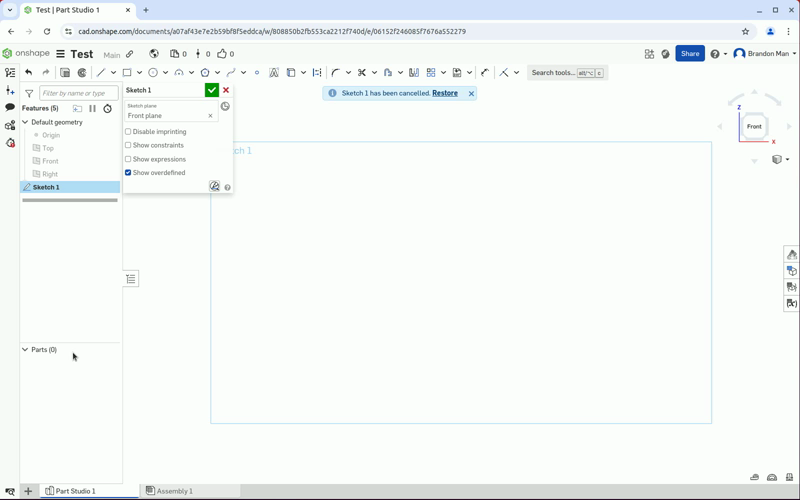
key_down(shift)
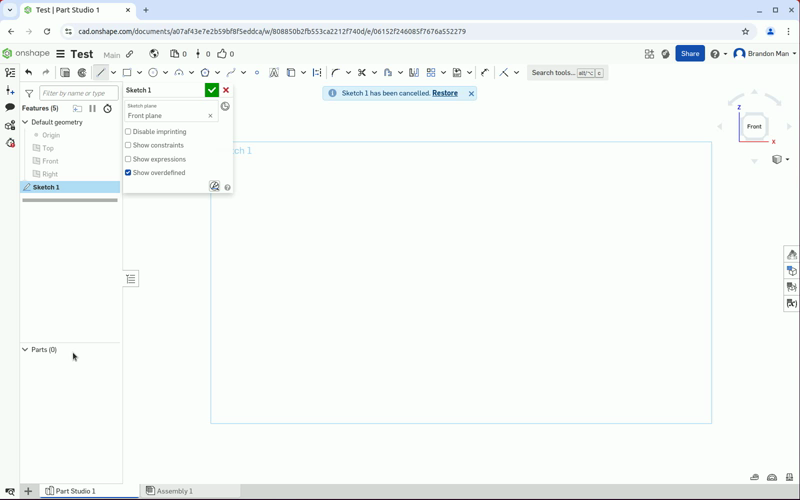
mouse_move(404, 376)
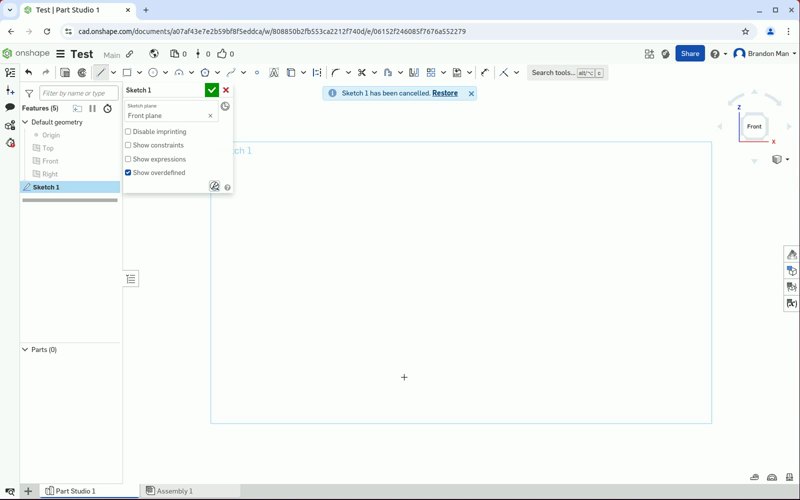
click(404, 376)
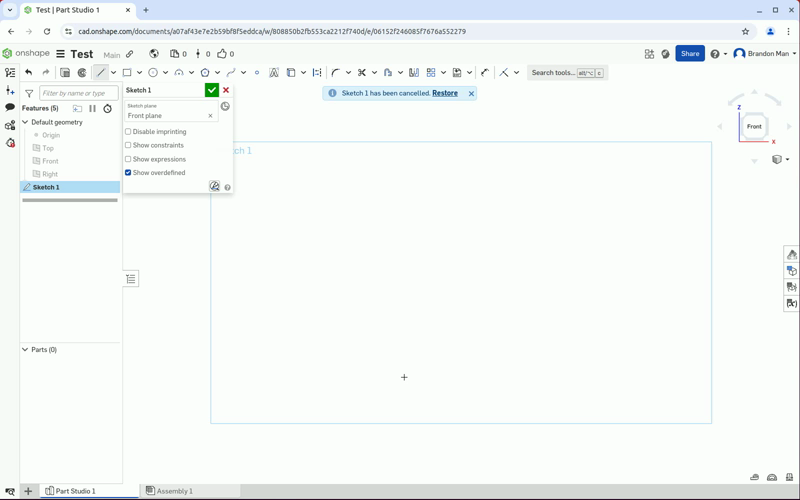
key_up(shift)
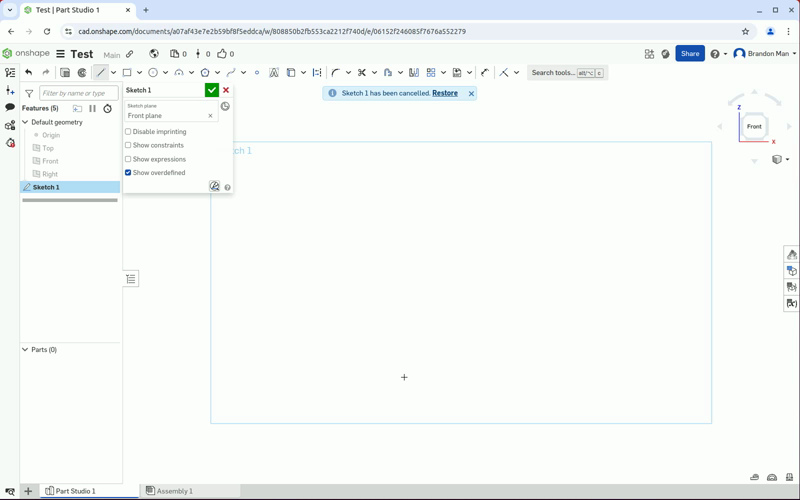
key_down(shift)
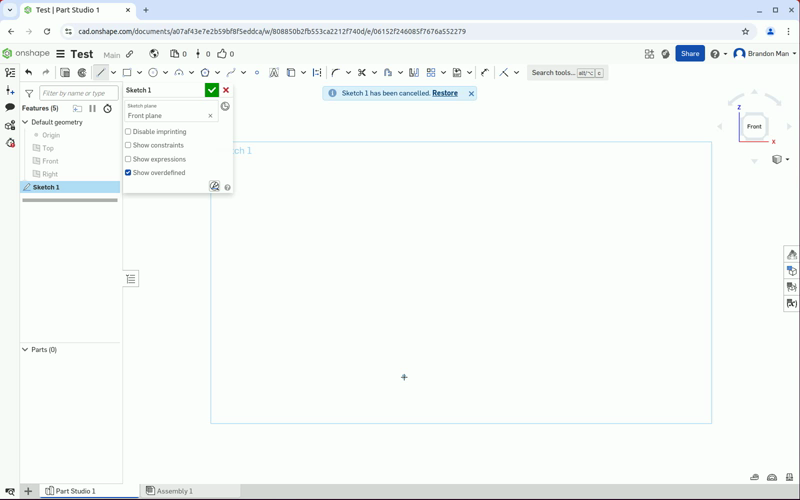
mouse_move(516, 376)
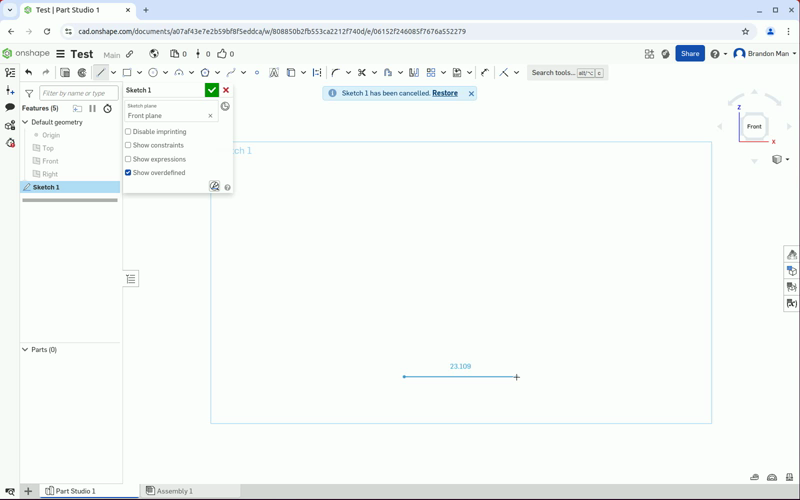
click(516, 376)
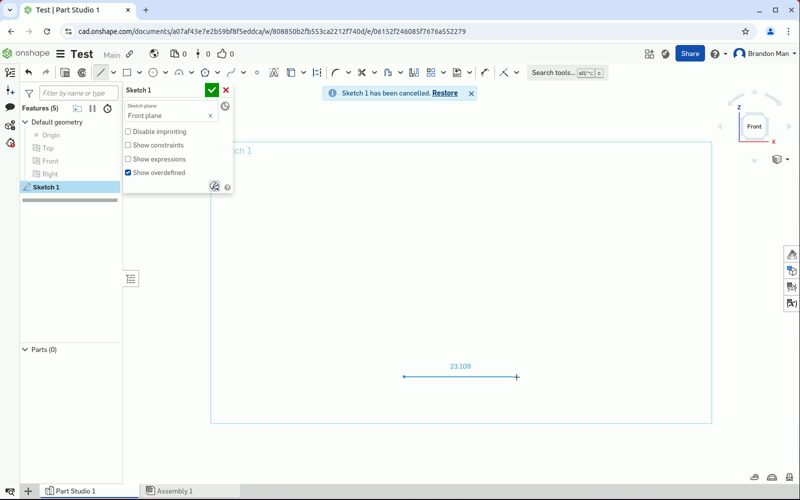
key_up(shift)
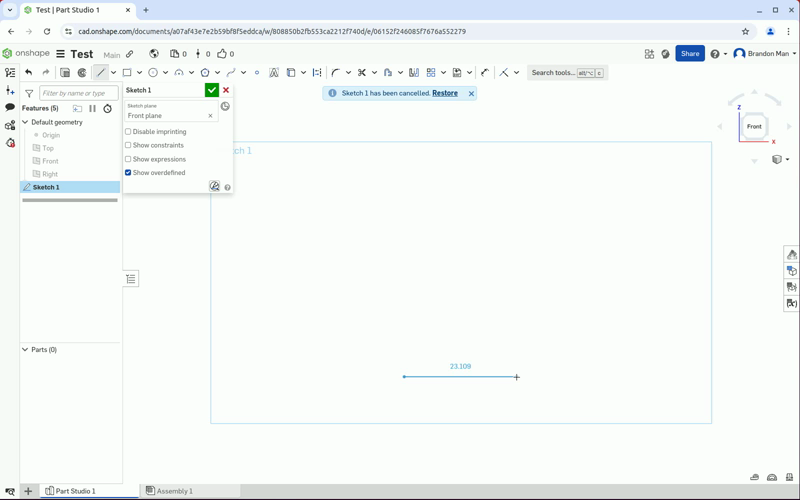
key_down(shift)
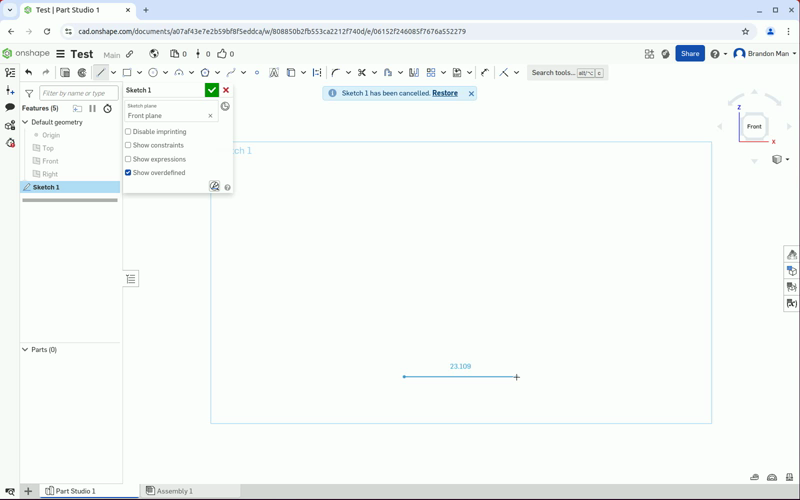
mouse_move(516, 189)
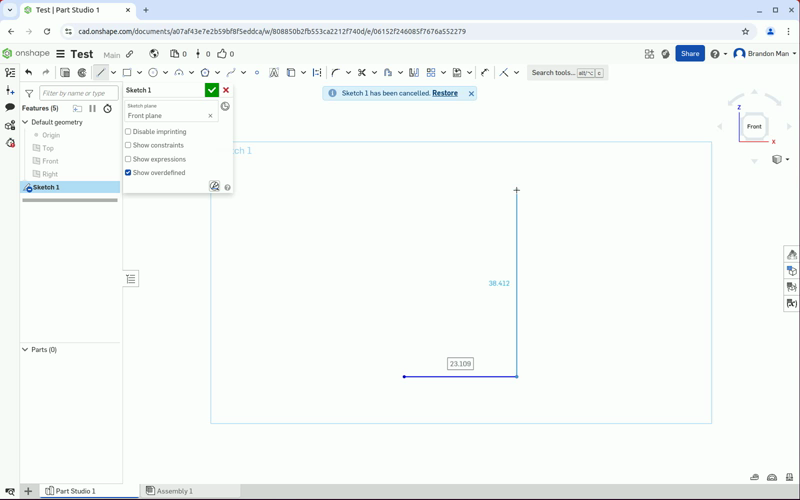
click(516, 189)
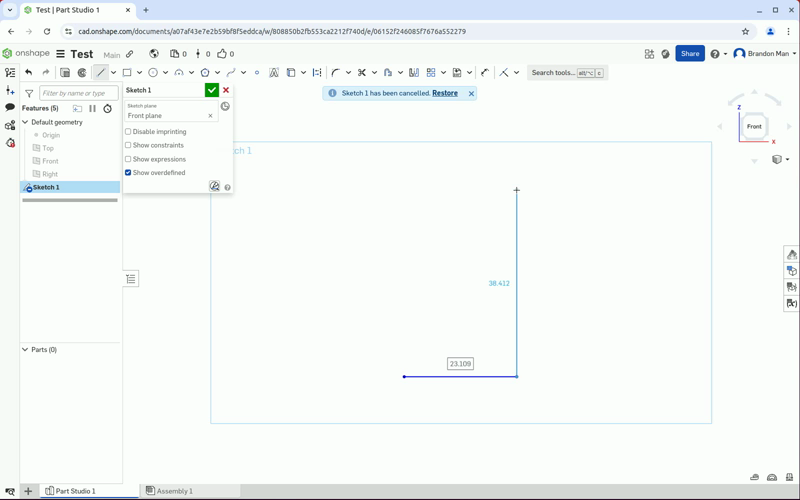
key_up(shift)
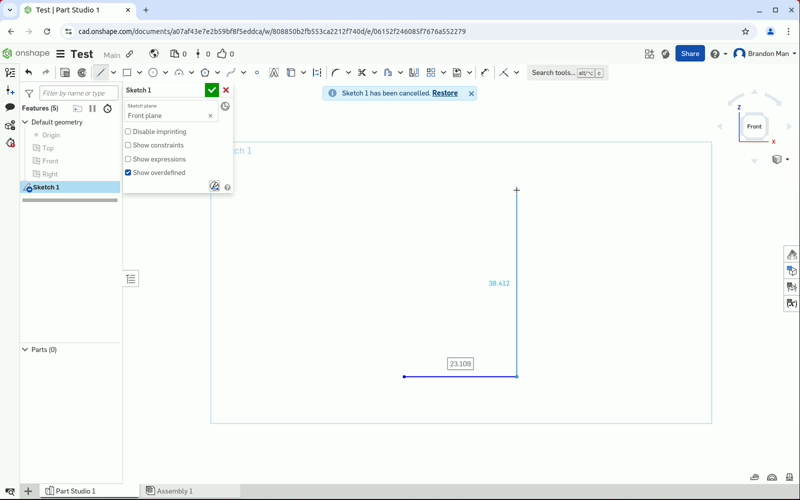
key_down(shift)
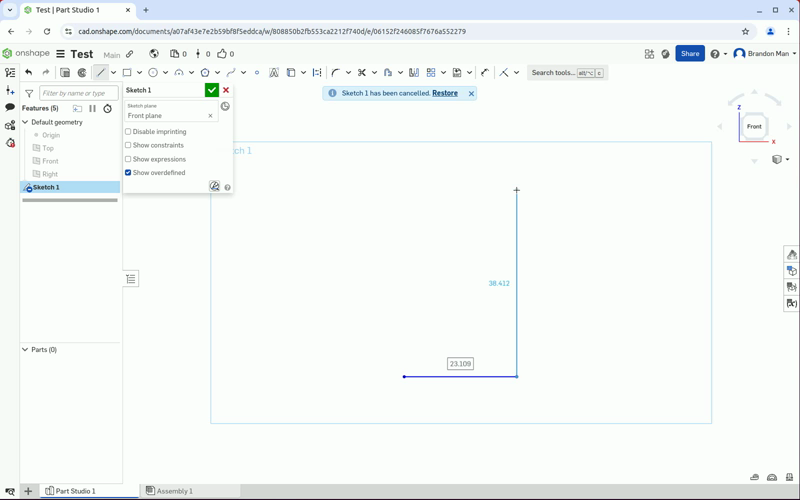
mouse_move(424, 189)
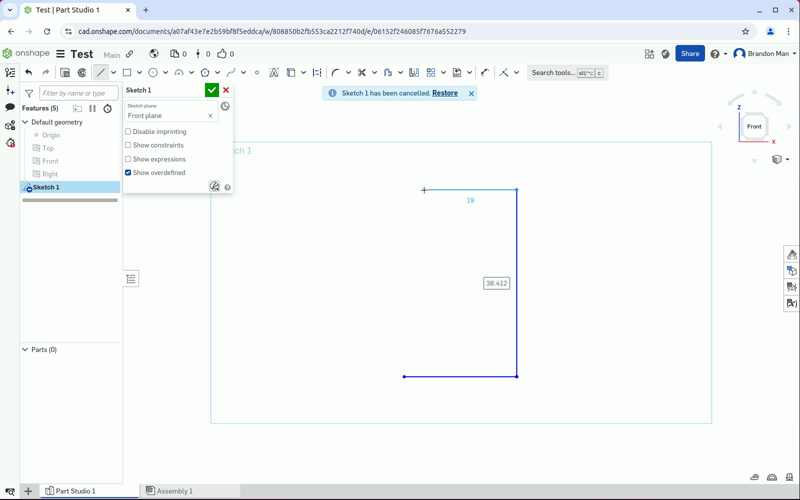
click(424, 189)
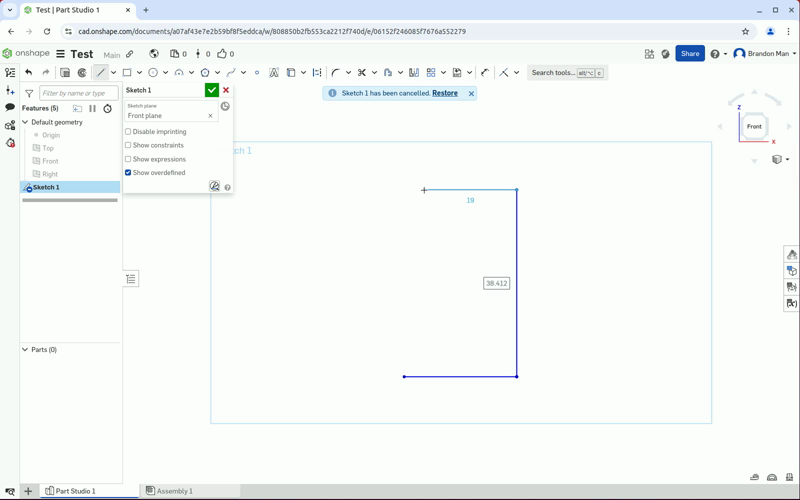
key_up(shift)
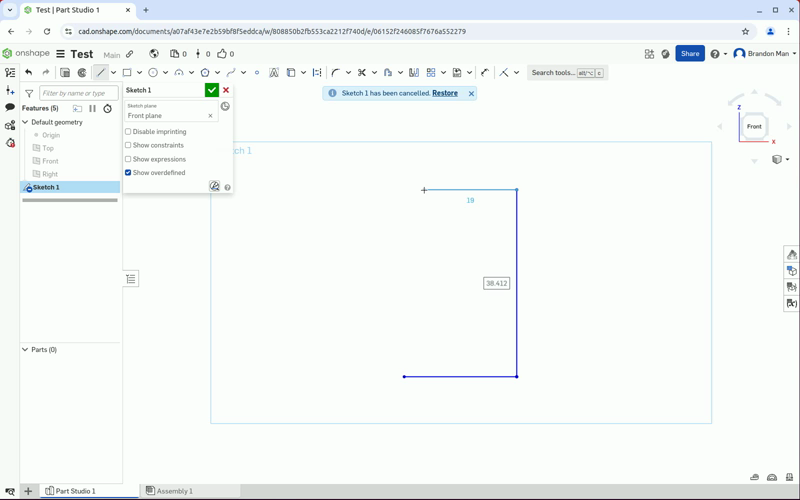
key(esc)
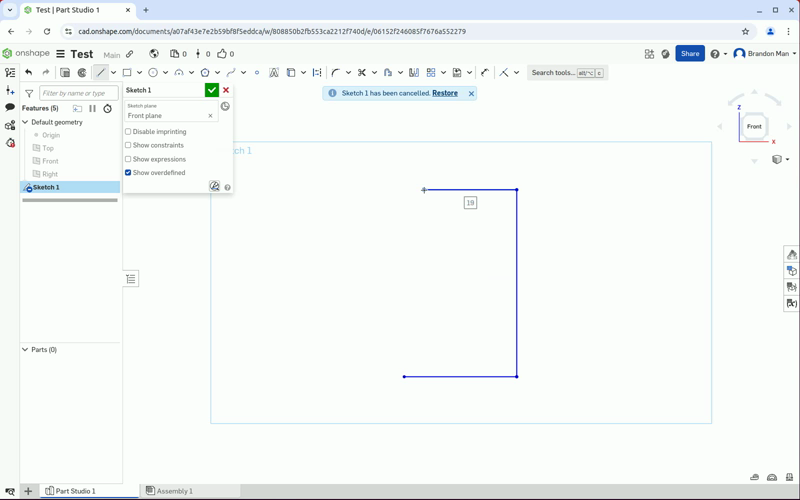
key(a)
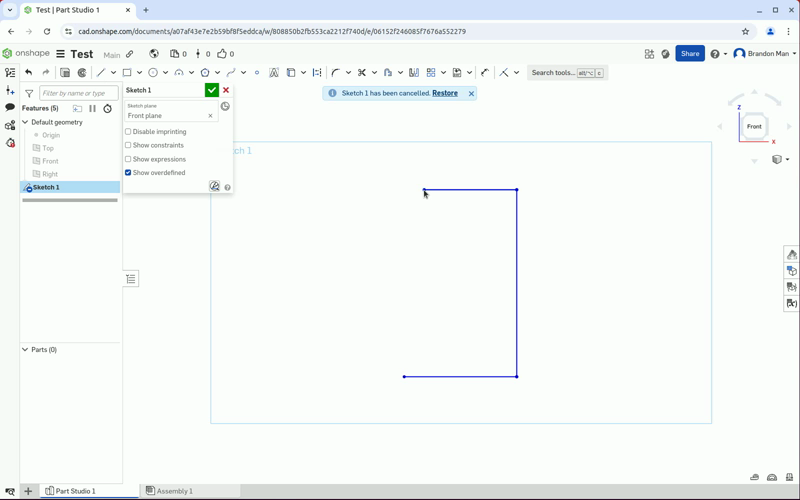
mouse_move(424, 189)
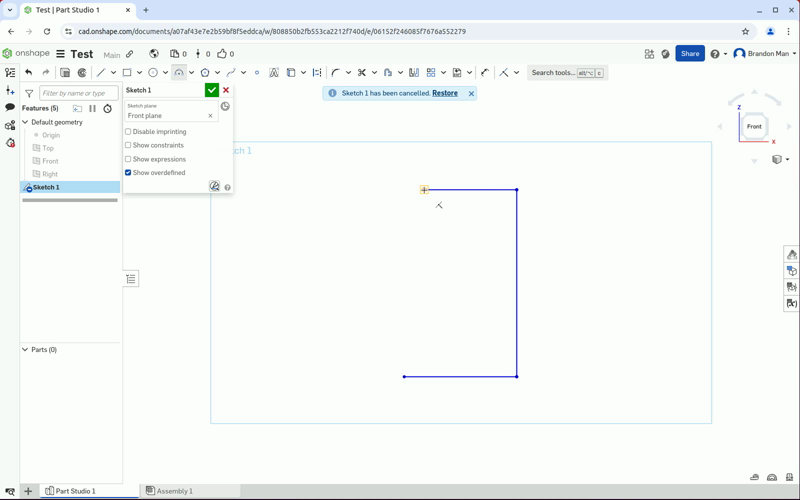
click(424, 189)
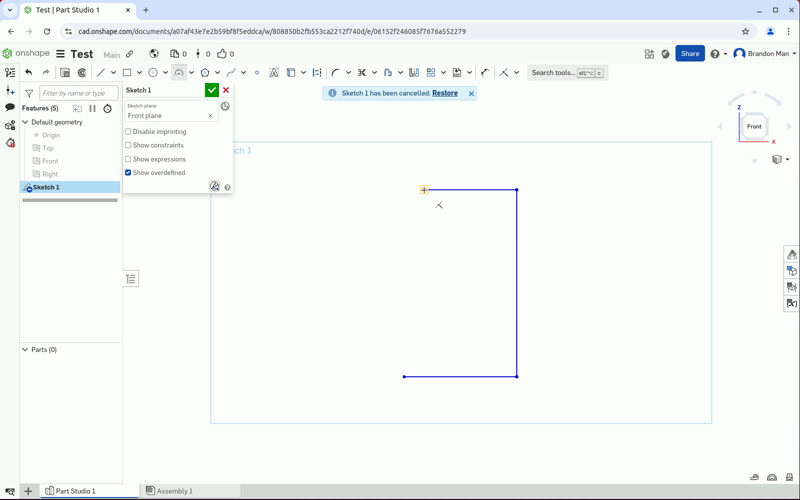
key_down(shift)
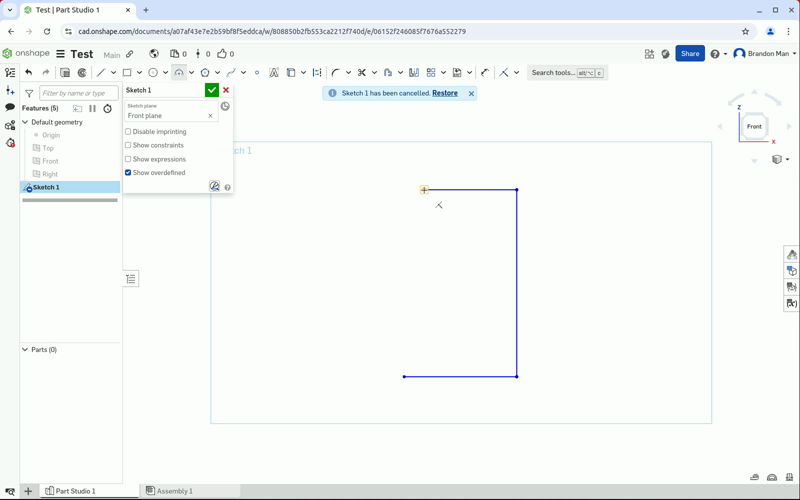
mouse_move(404, 207)
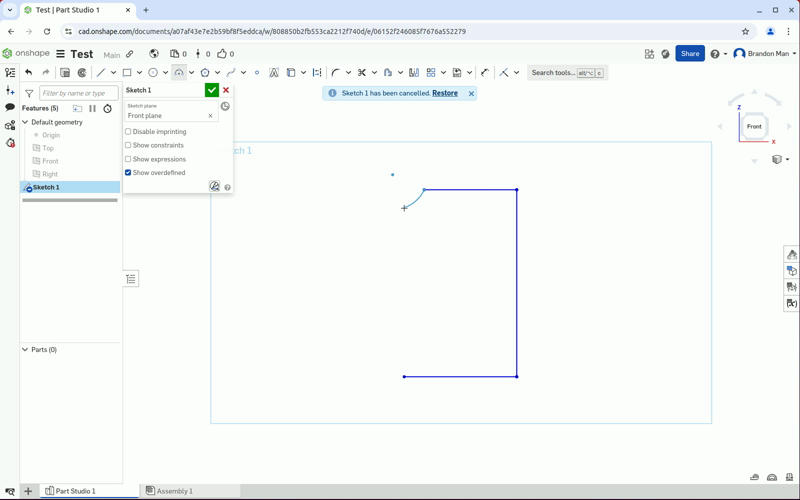
click(404, 207)
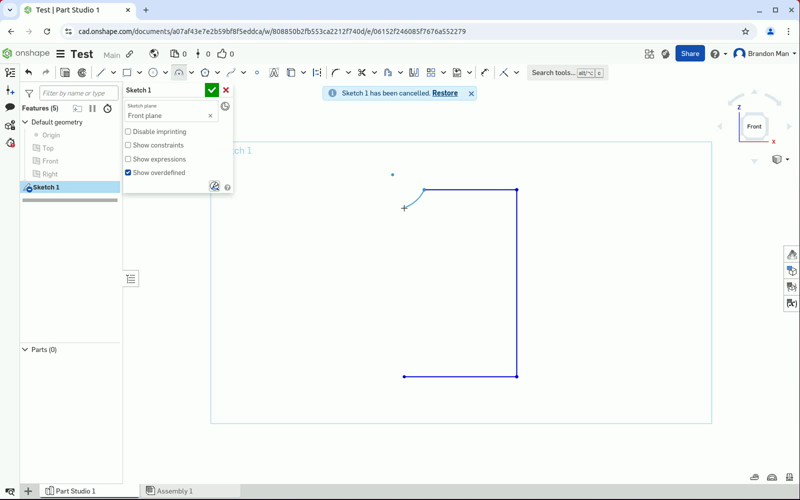
mouse_move(417, 202)
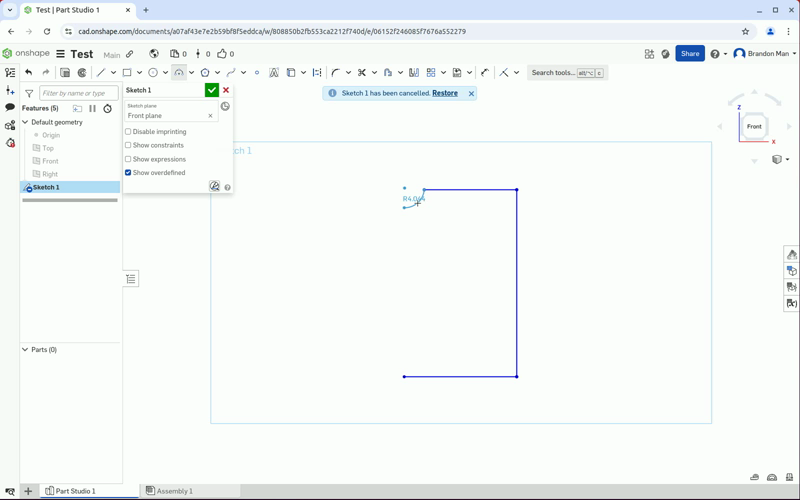
click(417, 202)
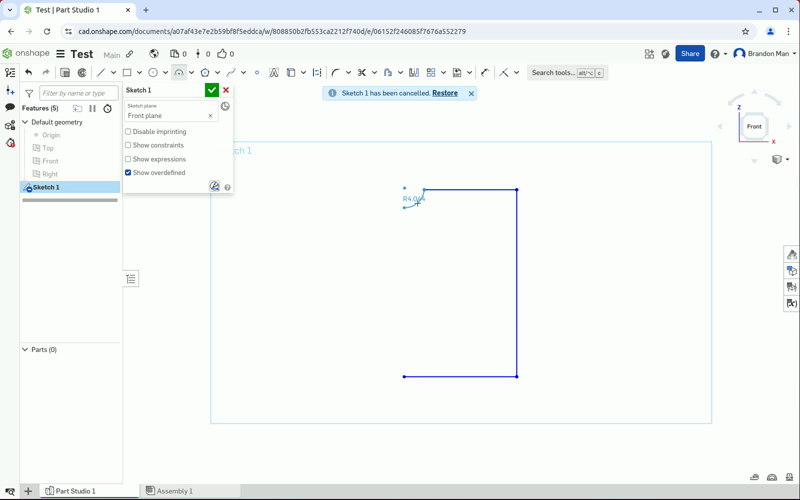
key_up(shift)
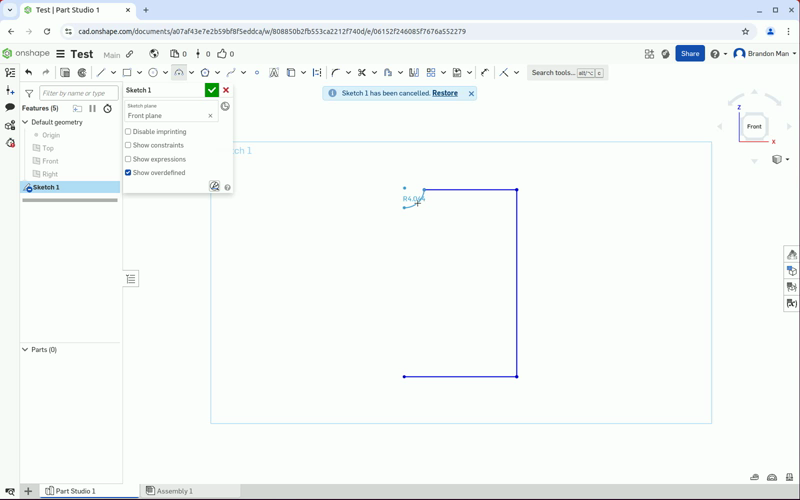
key(esc)
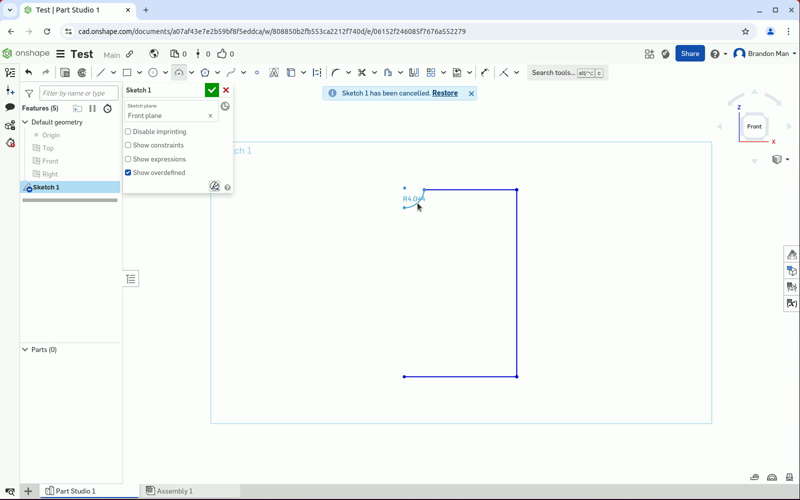
key(l)
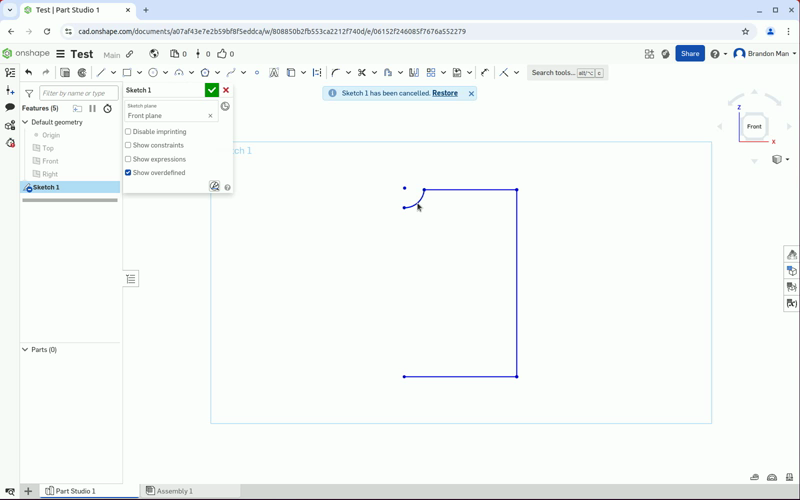
mouse_move(404, 207)
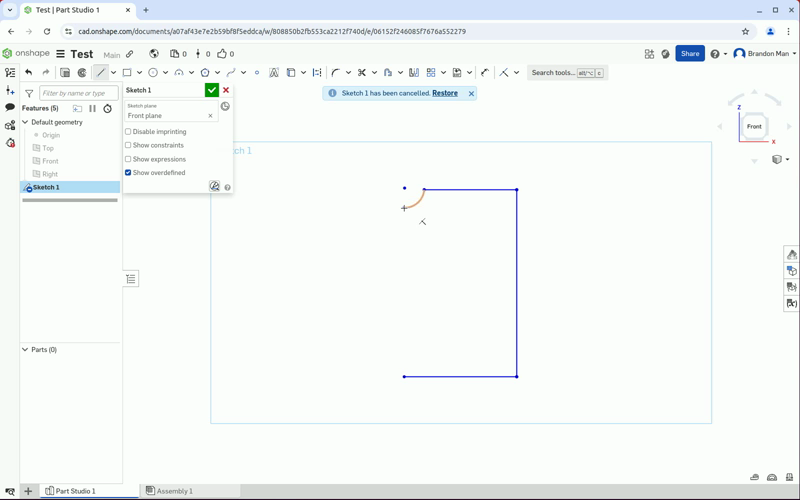
click(404, 207)
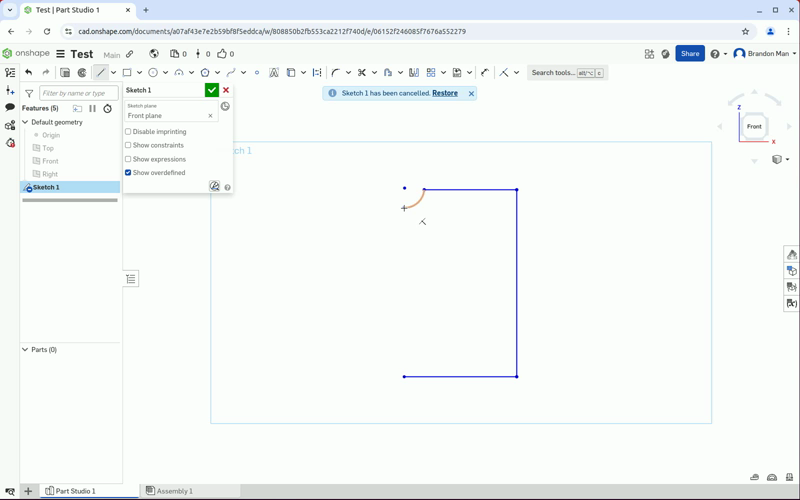
key_down(shift)
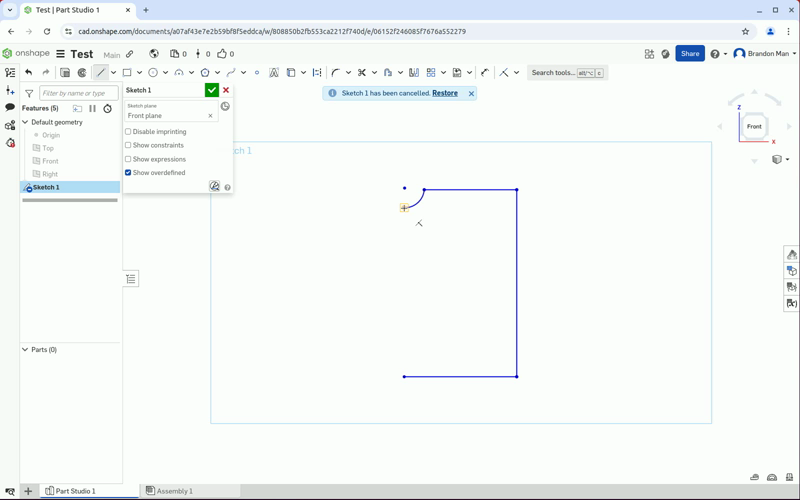
mouse_move(404, 376)
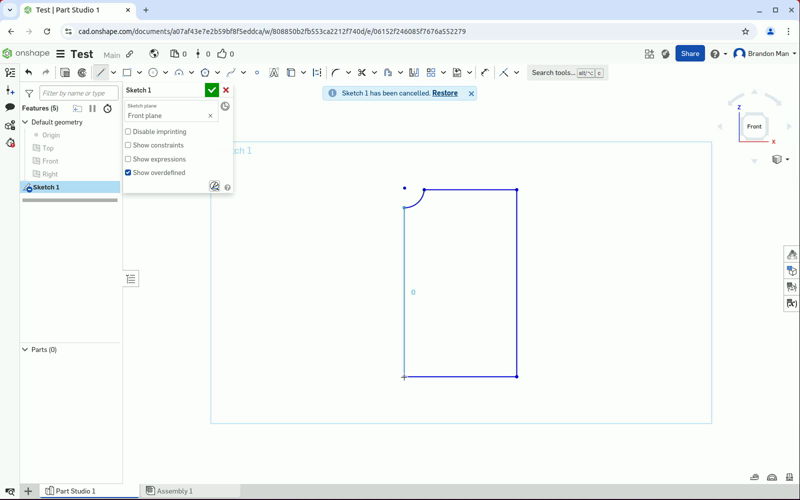
key_up(shift)
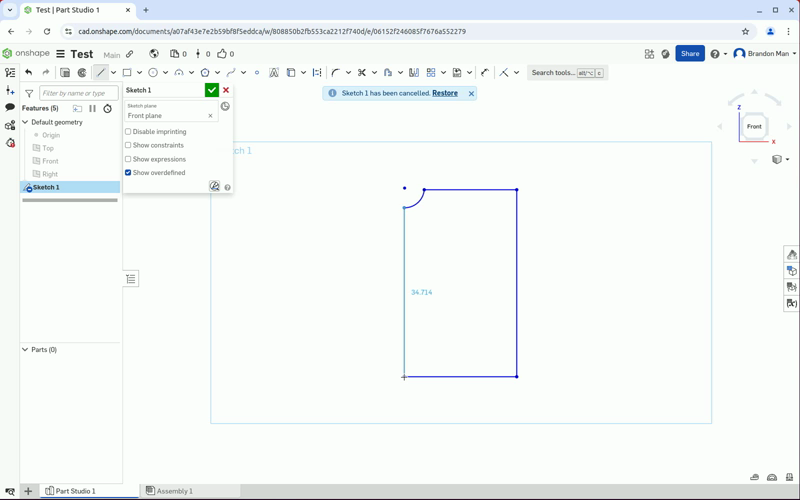
click(404, 376)
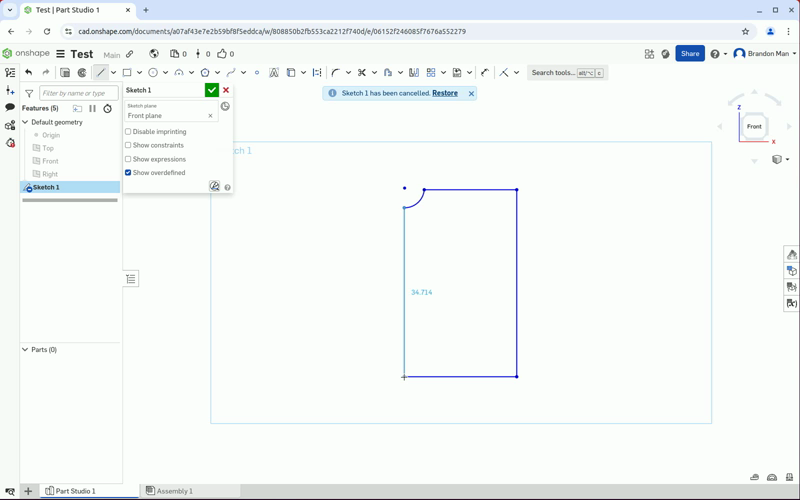
key(esc)
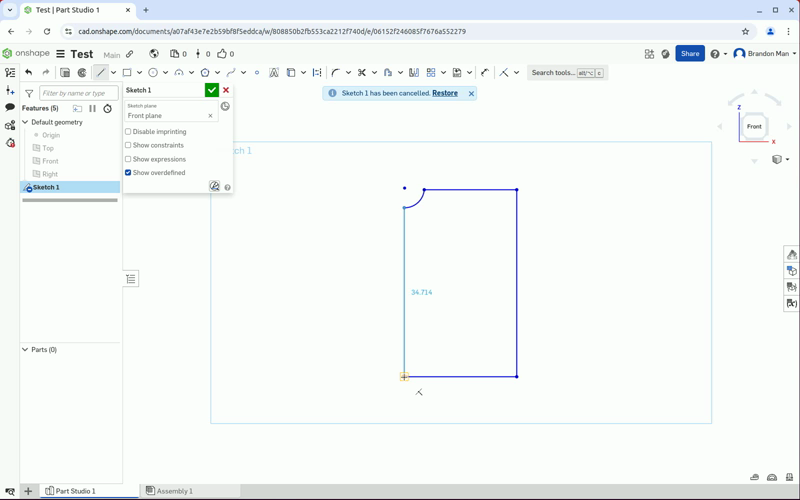
mouse_move(490, 237)
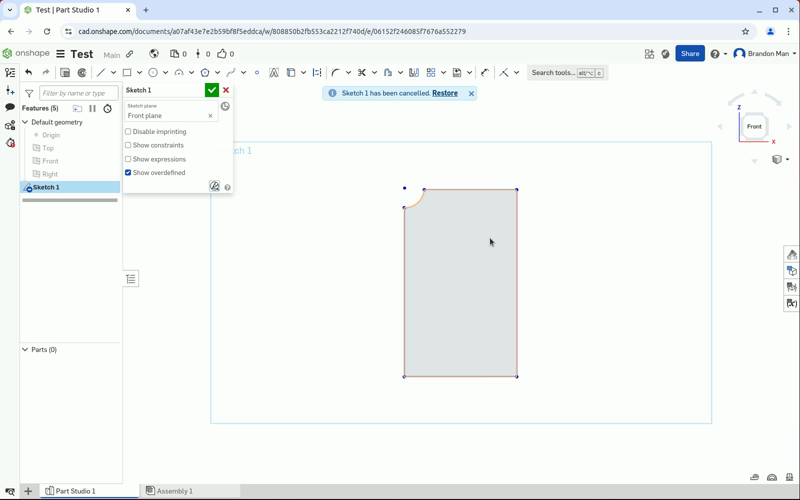
click(490, 237)
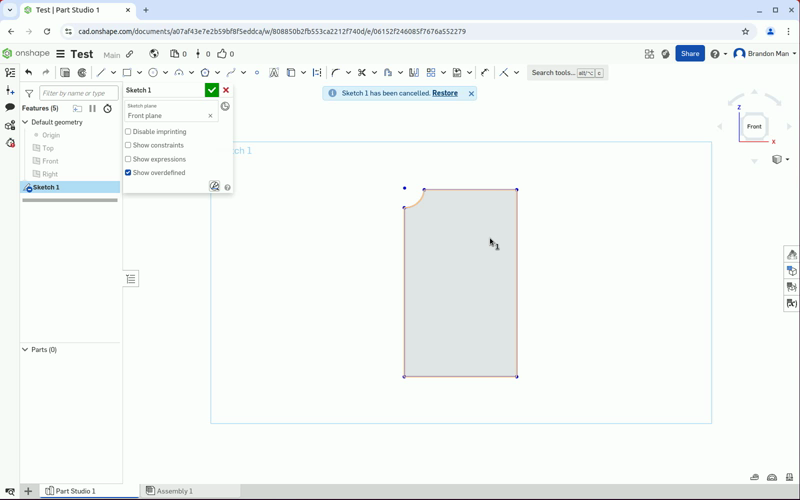
mouse_move(73, 352)
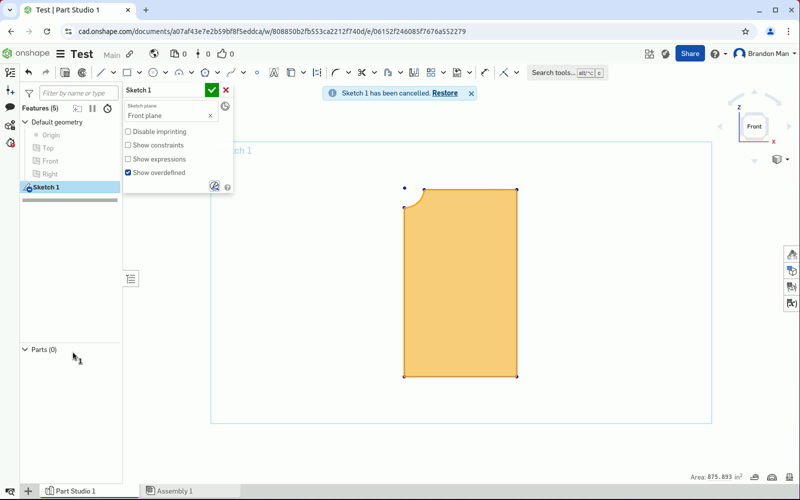
key(shift+y)
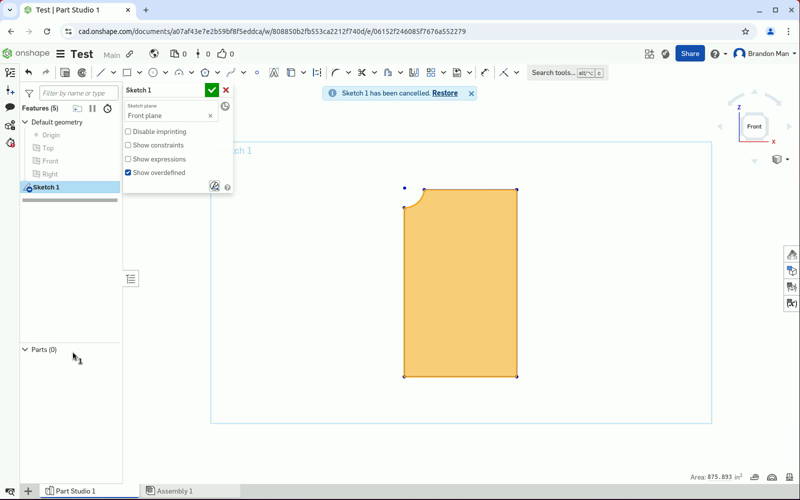
key(shift+e)
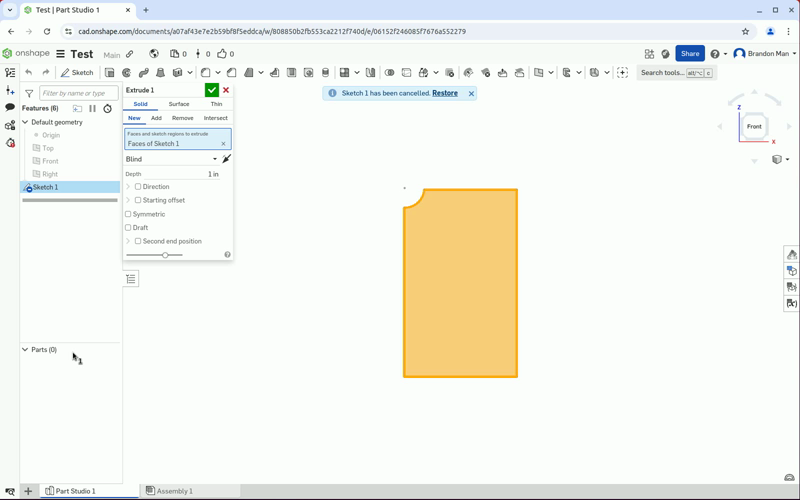
mouse_move(143, 106)
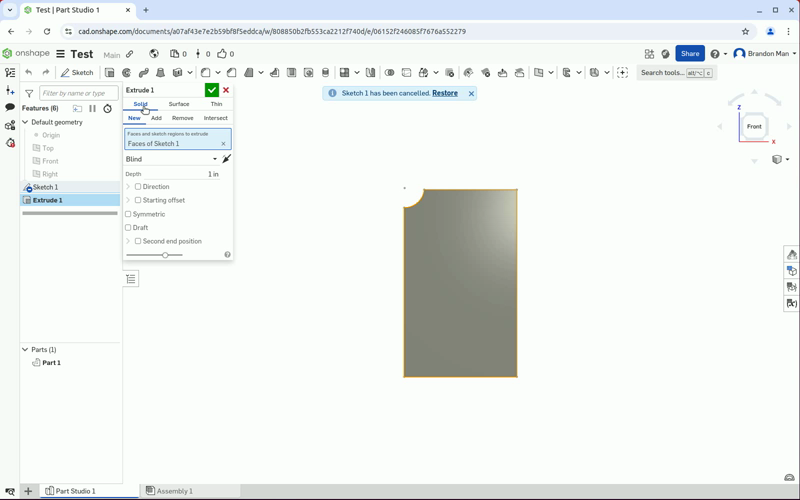
click(143, 106)
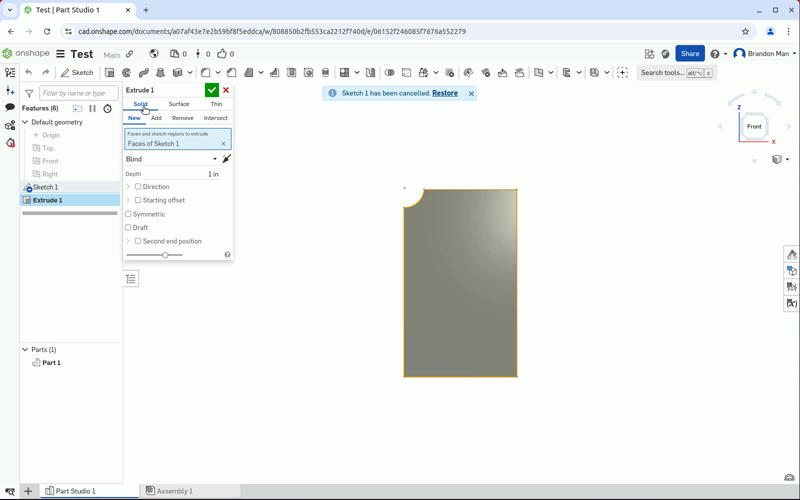
mouse_move(137, 120)
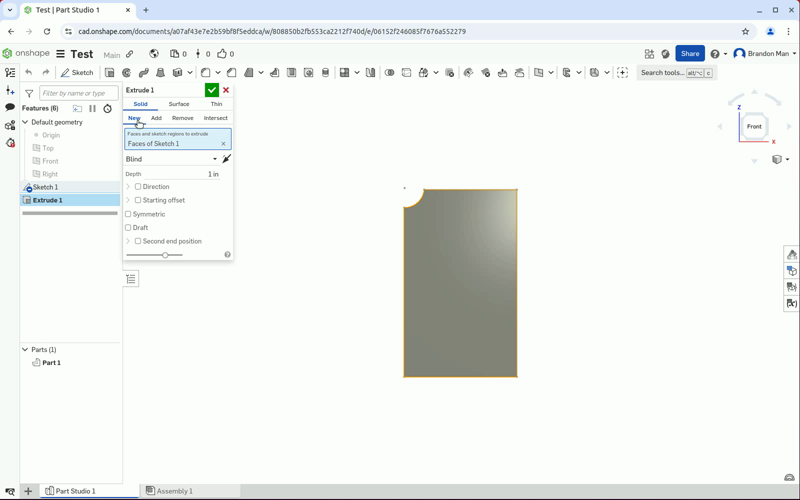
click(137, 120)
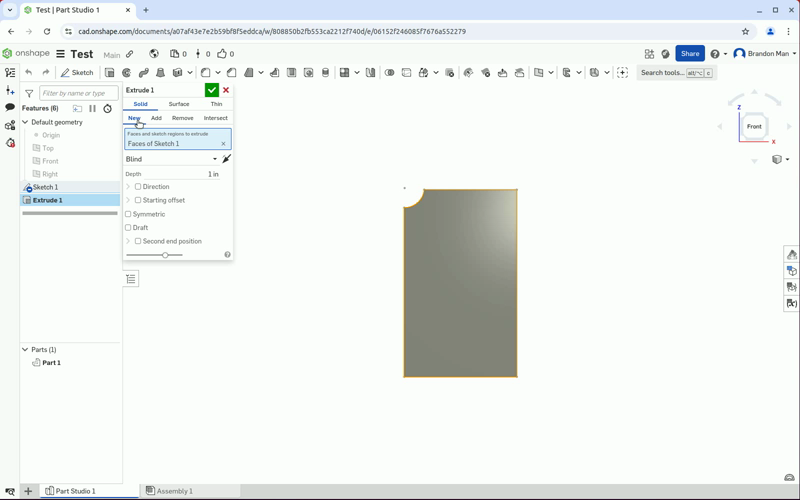
key(tab, 4)
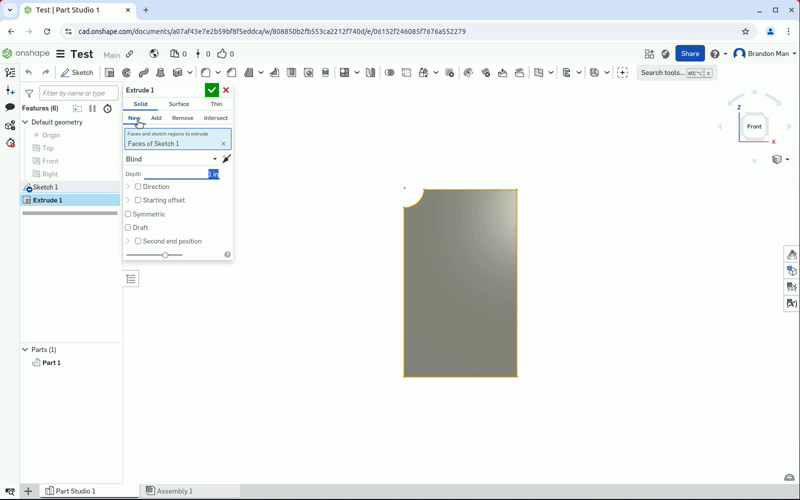
text(2.407)
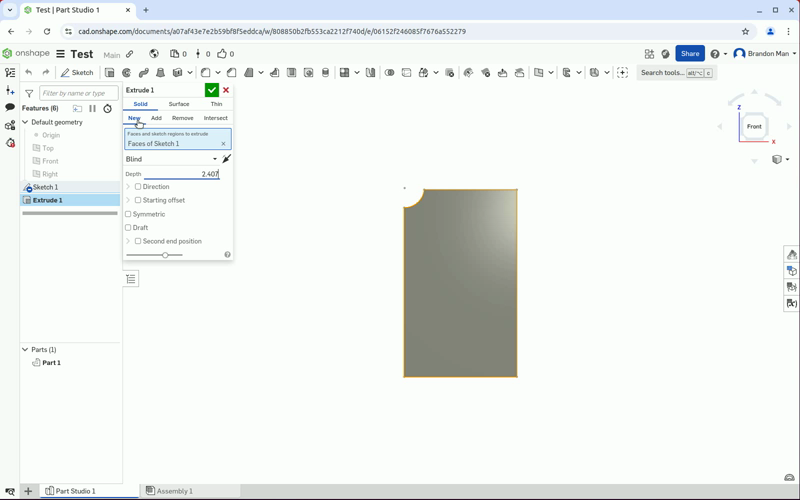
key(enter)
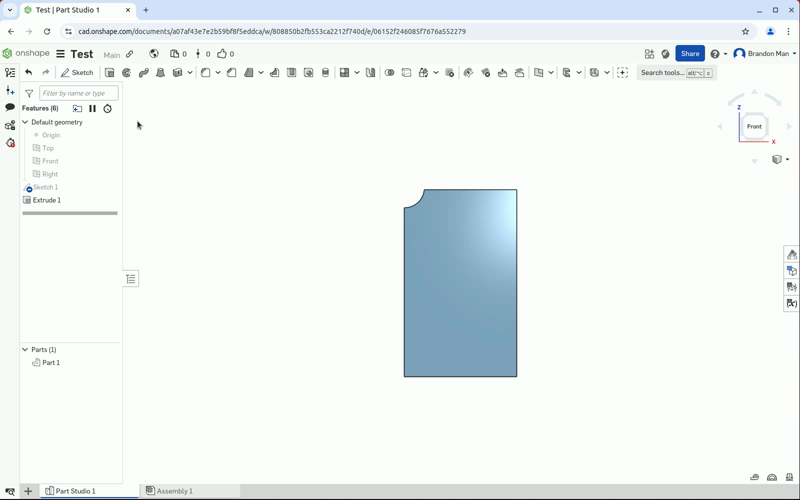
key(shift+h)
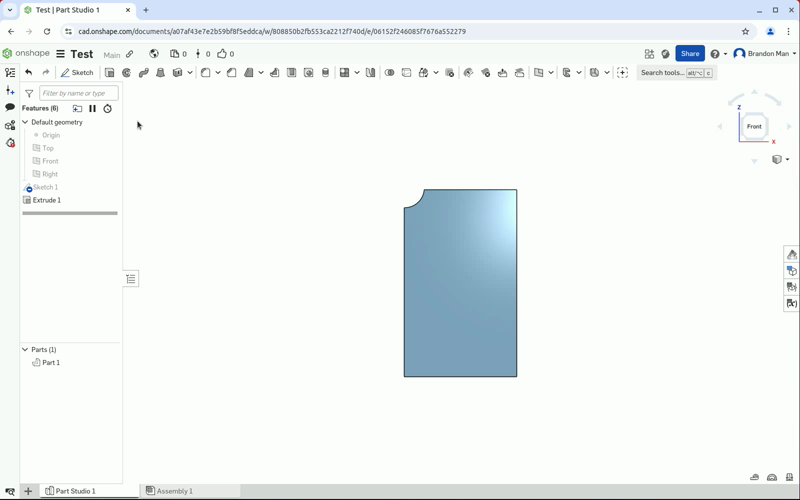
key(shift+h)
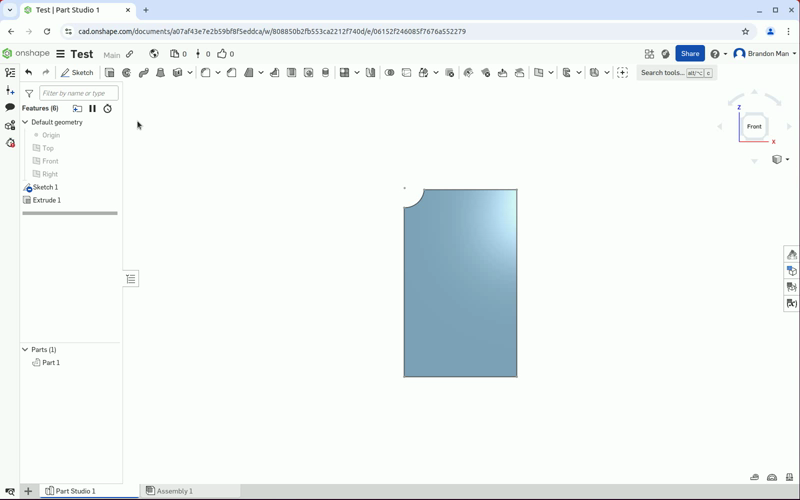
mouse_move(73, 189)
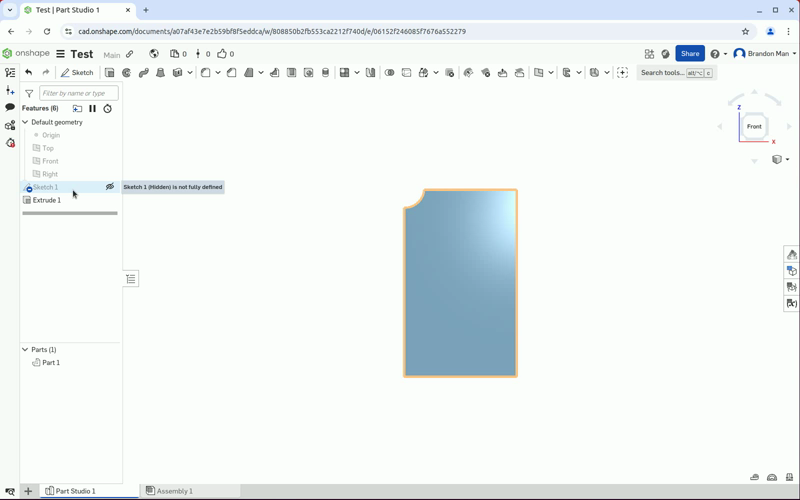
click(73, 189)
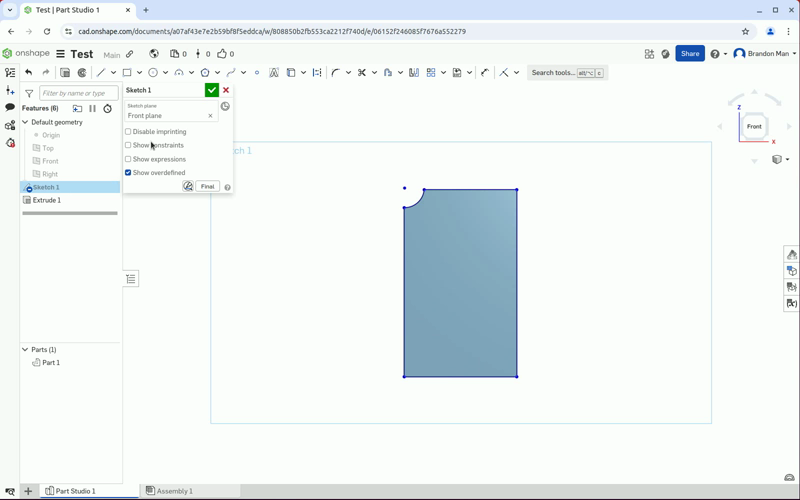
mouse_move(229, 92)
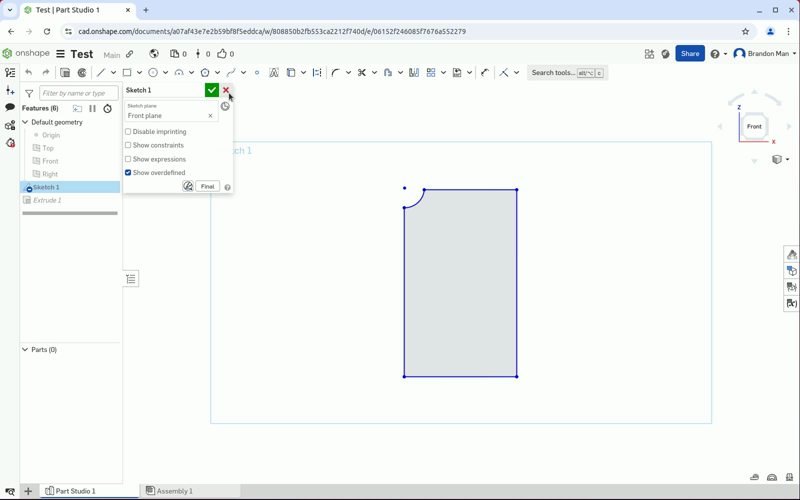
click(229, 92)
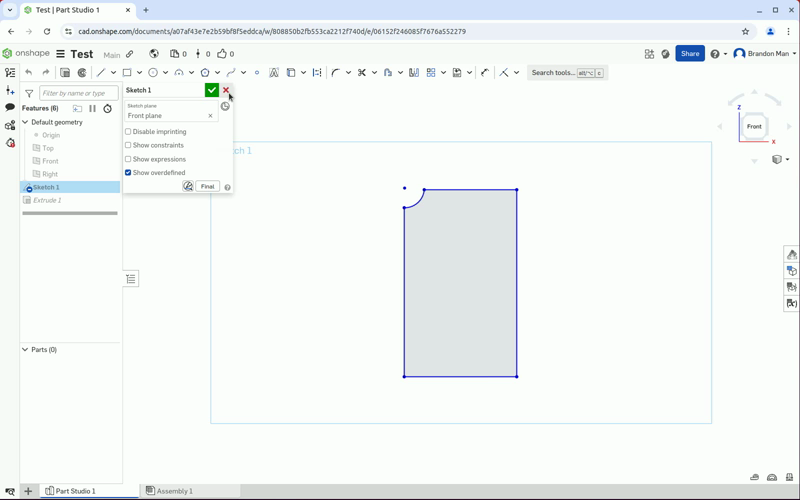
key(shift+s)
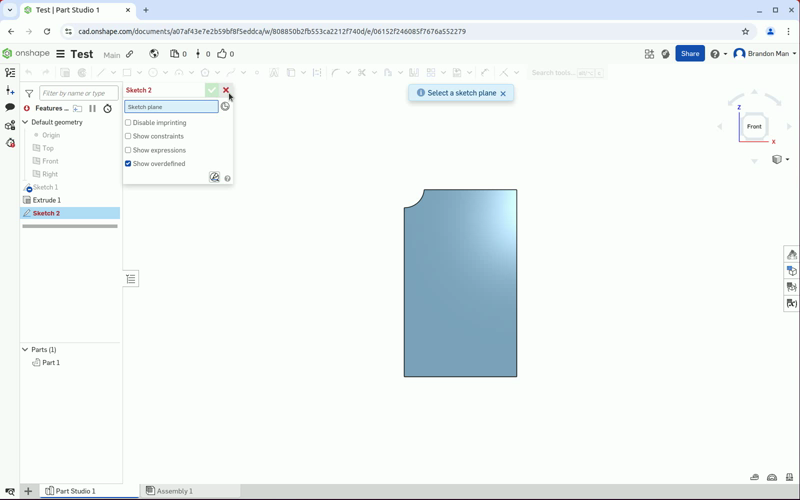
mouse_move(73, 163)
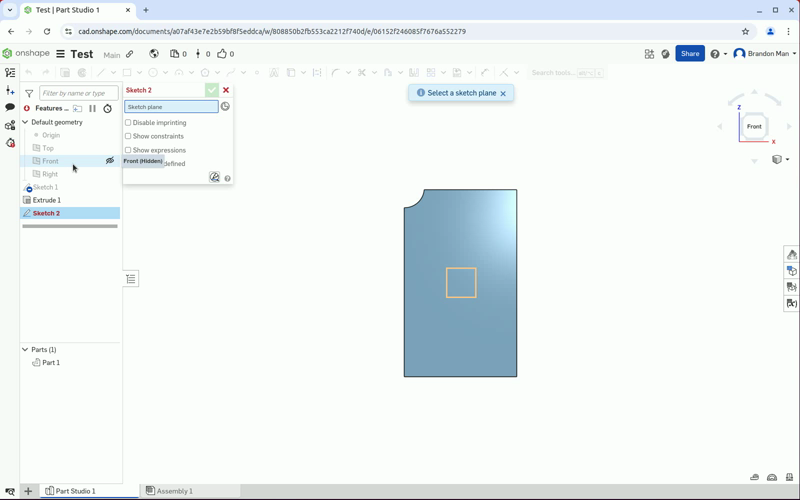
click(73, 163)
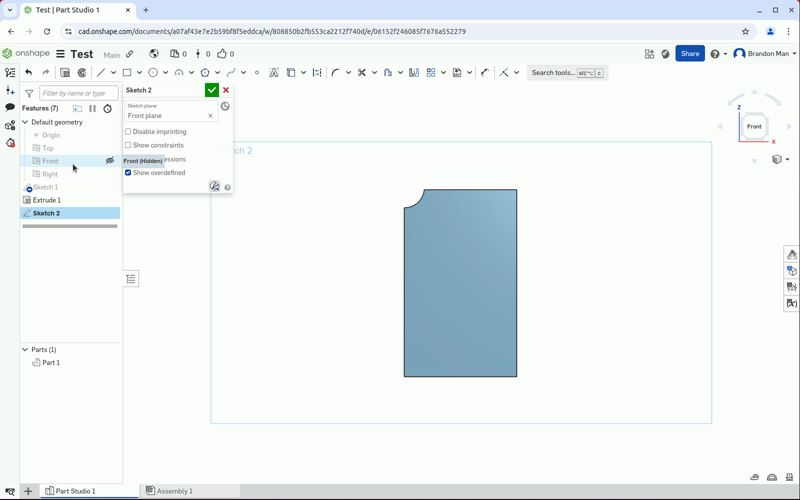
mouse_move(73, 352)
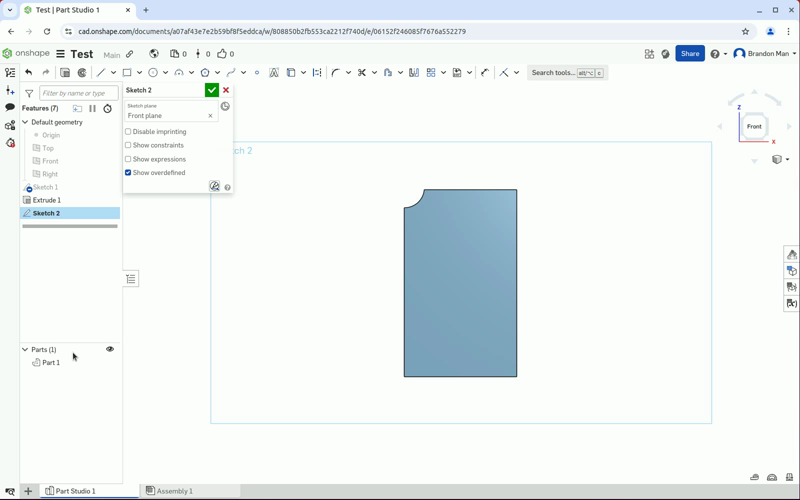
key(y)
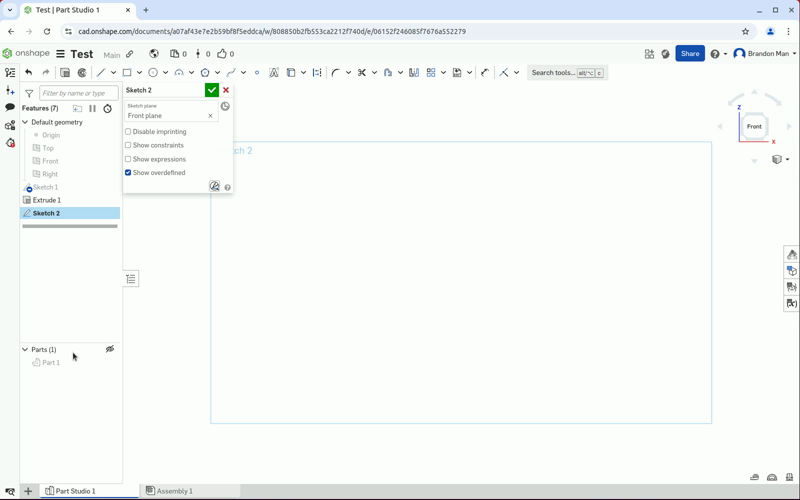
key(l)
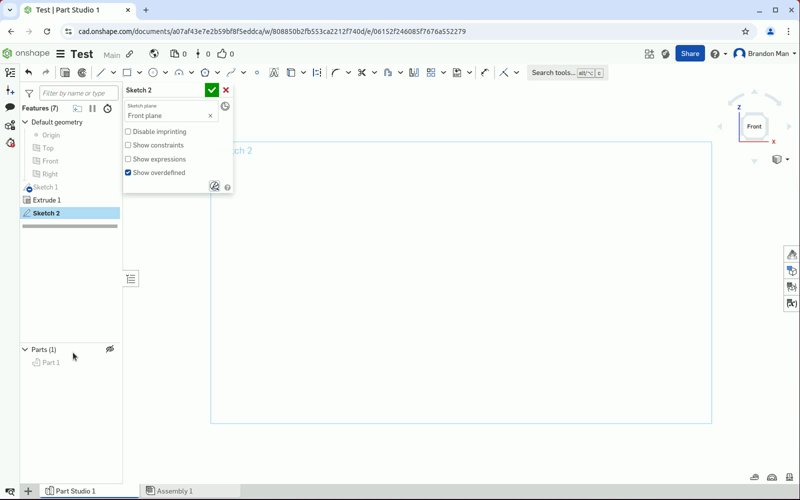
key_down(shift)
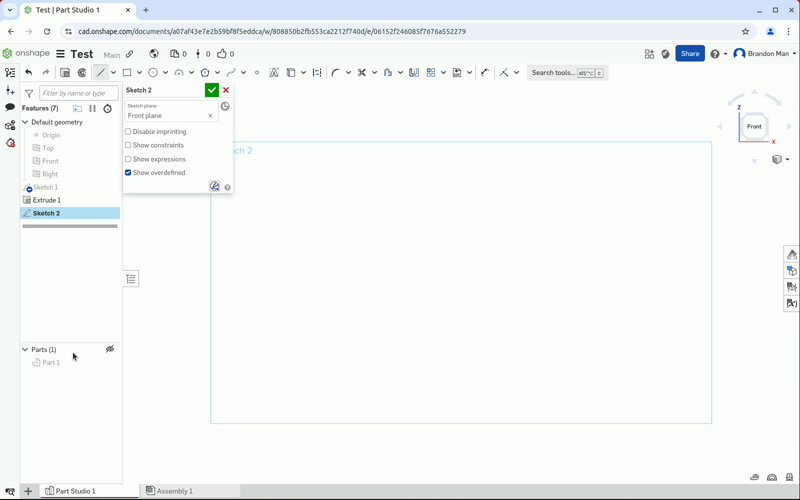
mouse_move(404, 207)
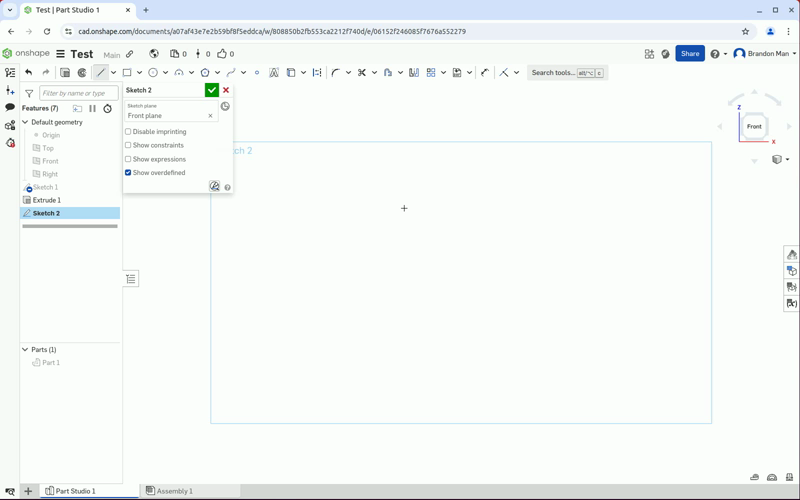
click(404, 207)
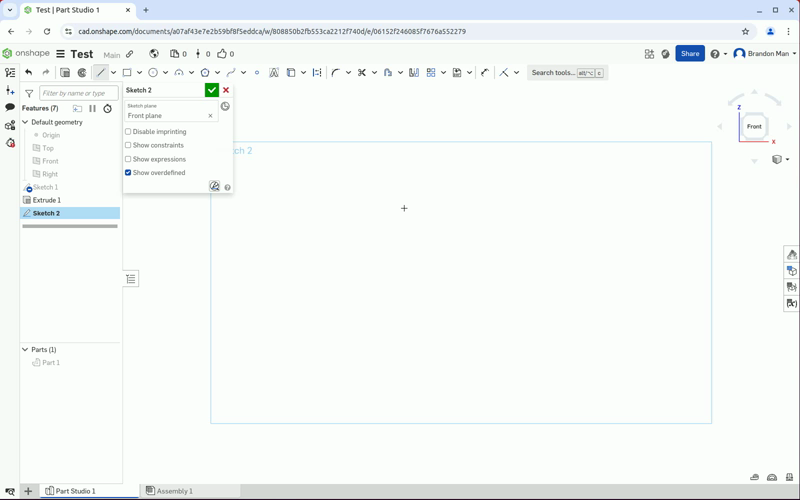
key_up(shift)
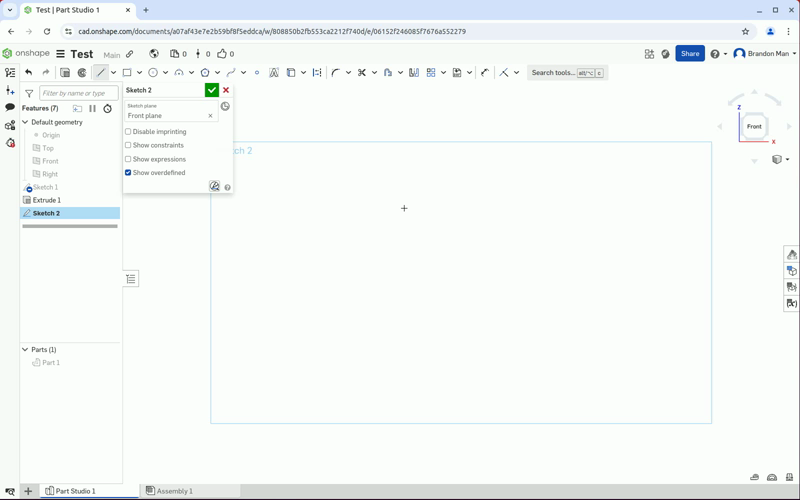
key_down(shift)
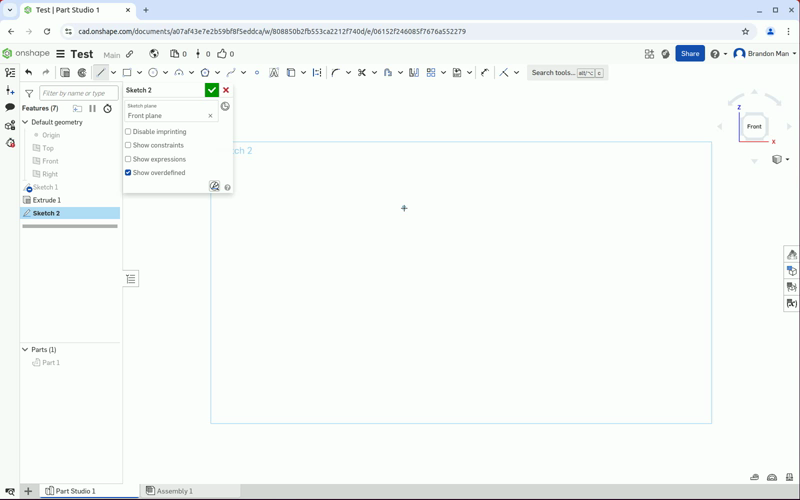
mouse_move(434, 207)
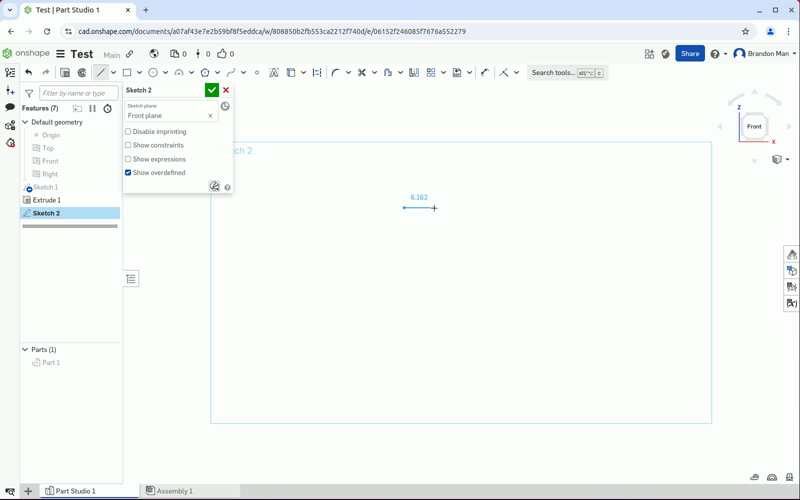
mouse_move(404, 200)
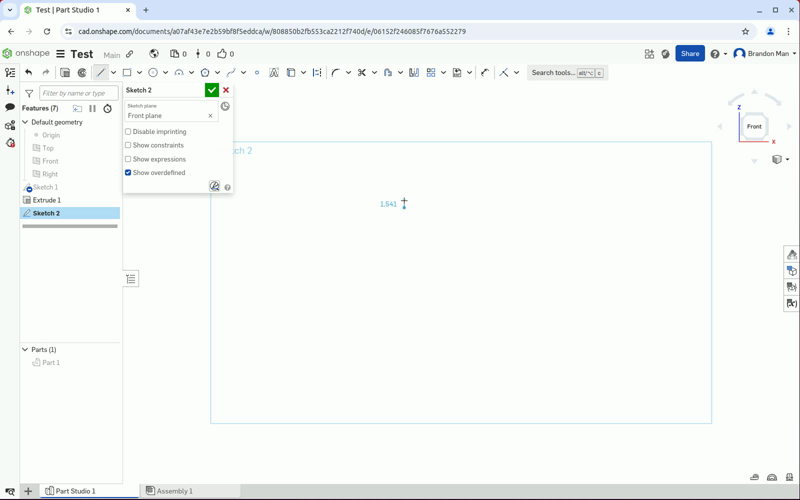
click(404, 200)
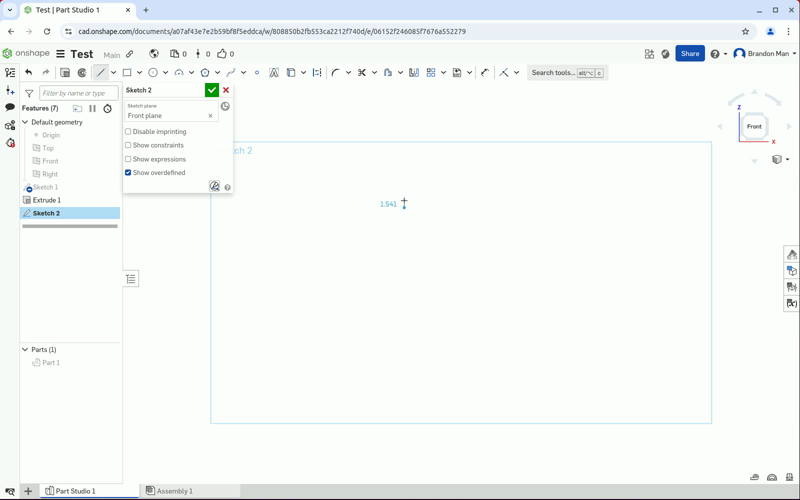
key_up(shift)
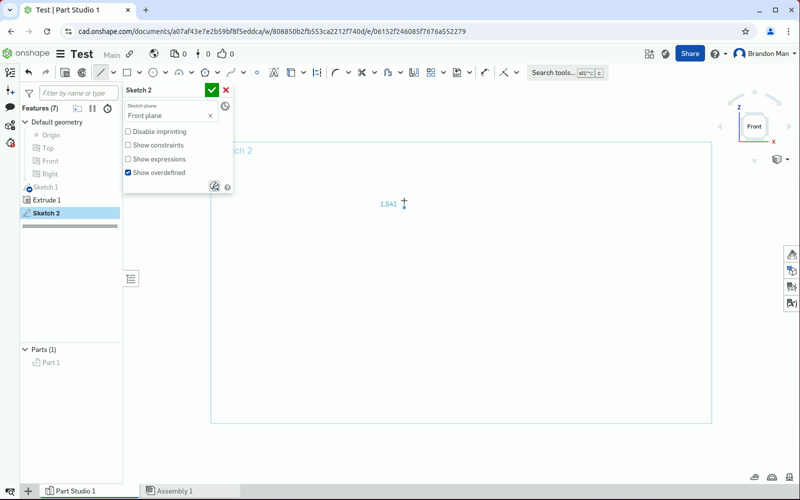
key(esc)
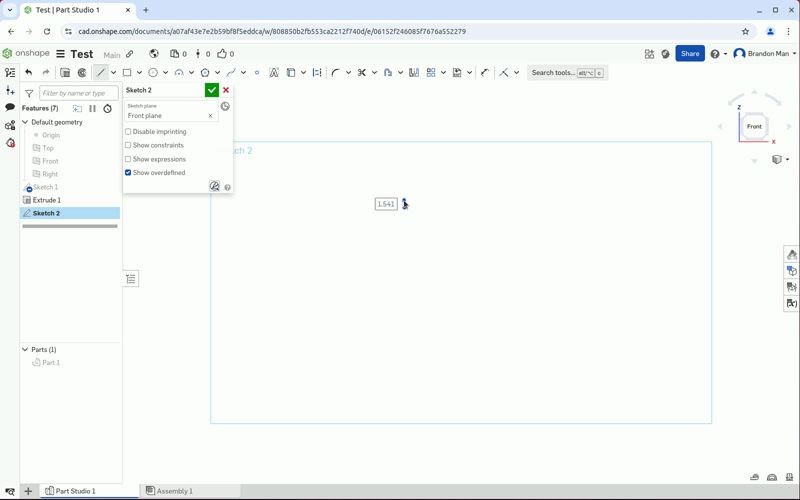
key(a)
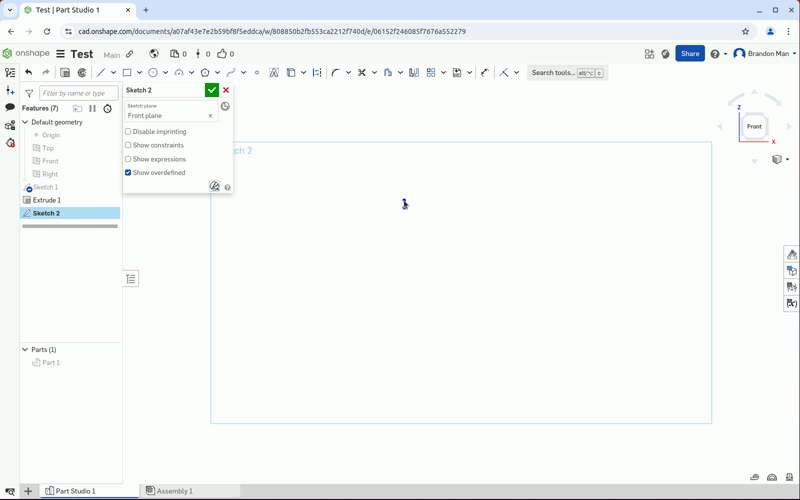
mouse_move(404, 200)
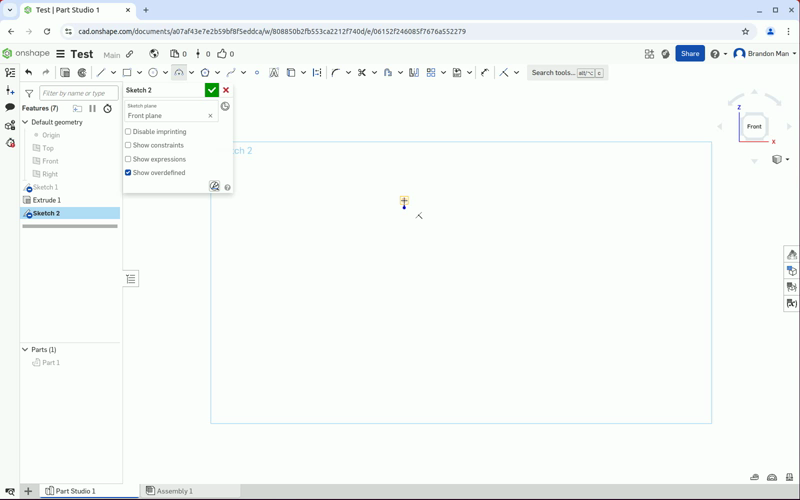
click(404, 200)
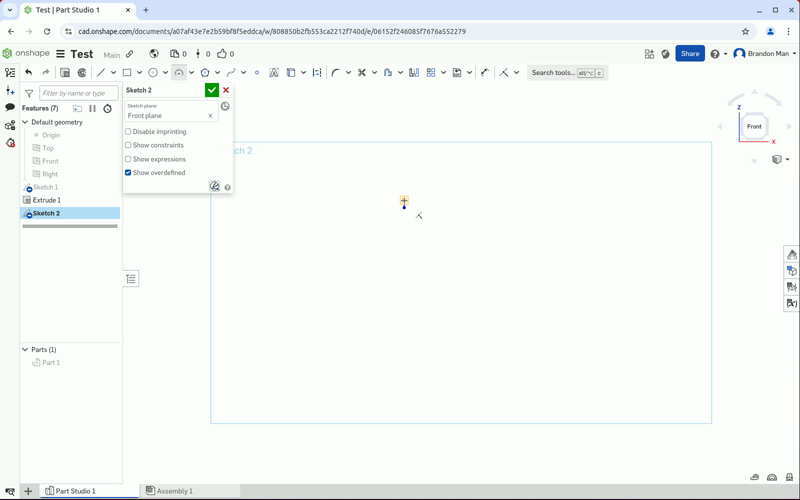
key_down(shift)
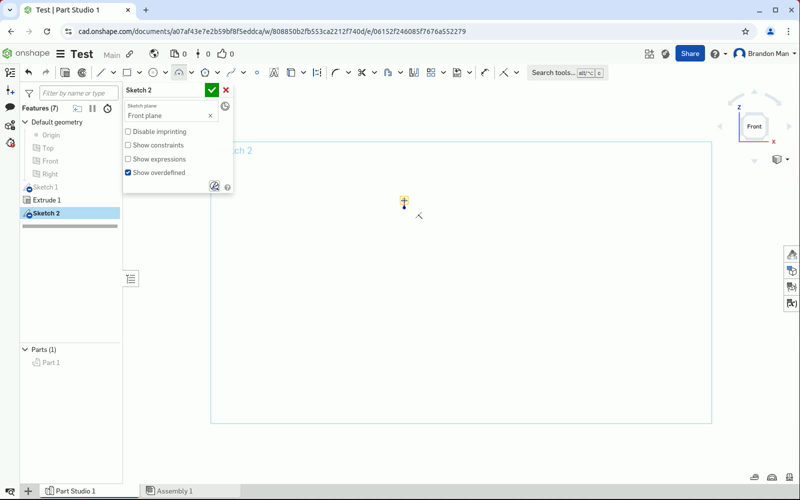
mouse_move(415, 188)
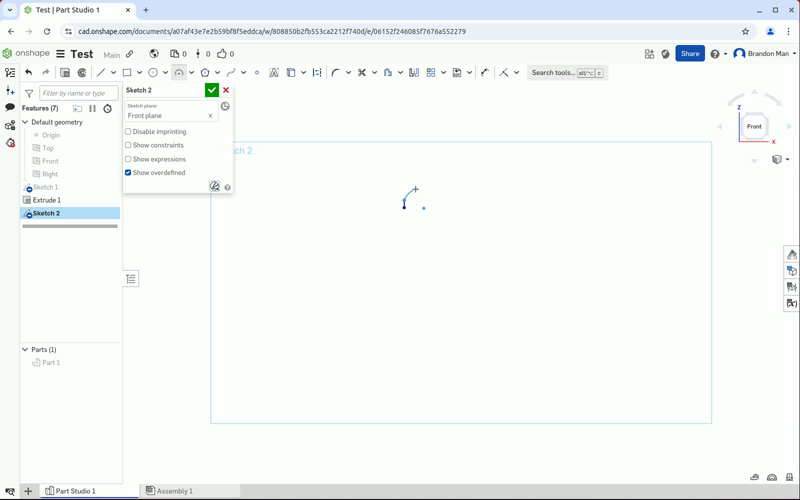
click(415, 188)
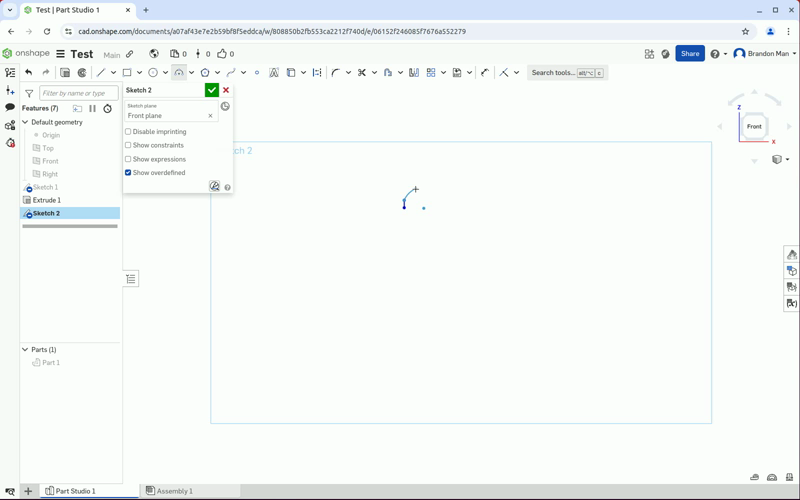
mouse_move(395, 180)
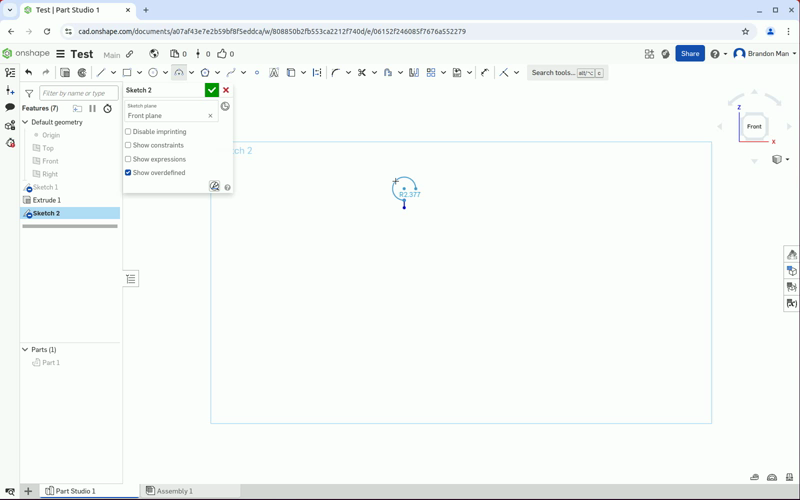
click(395, 180)
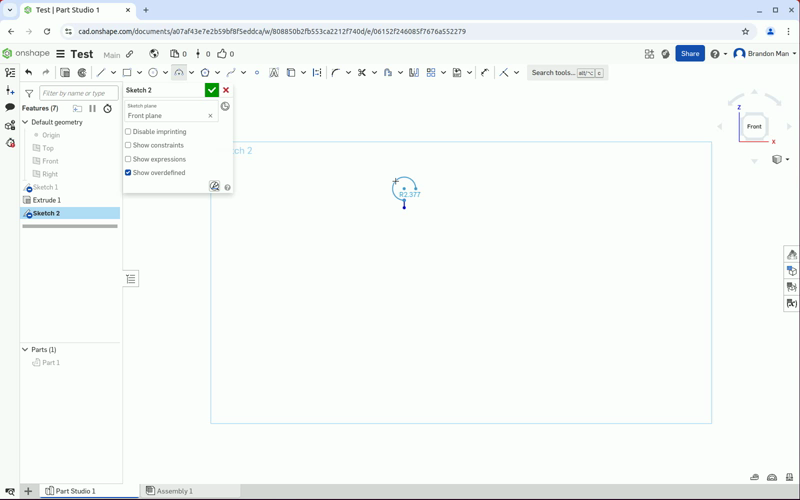
key_up(shift)
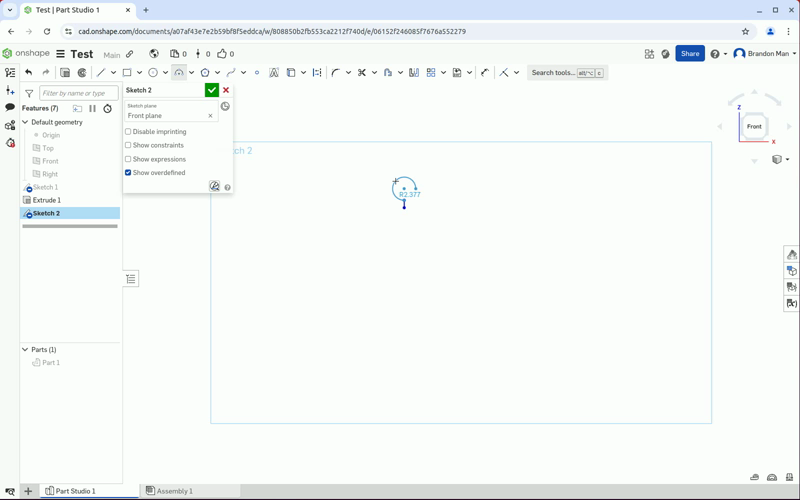
key(esc)
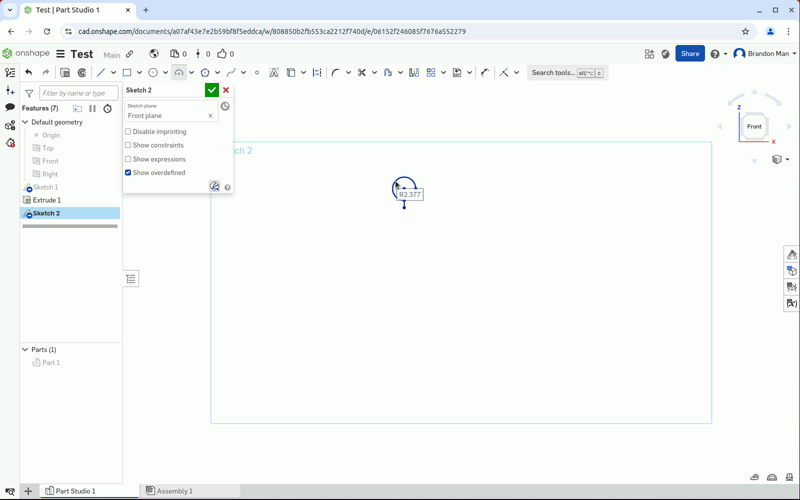
key(l)
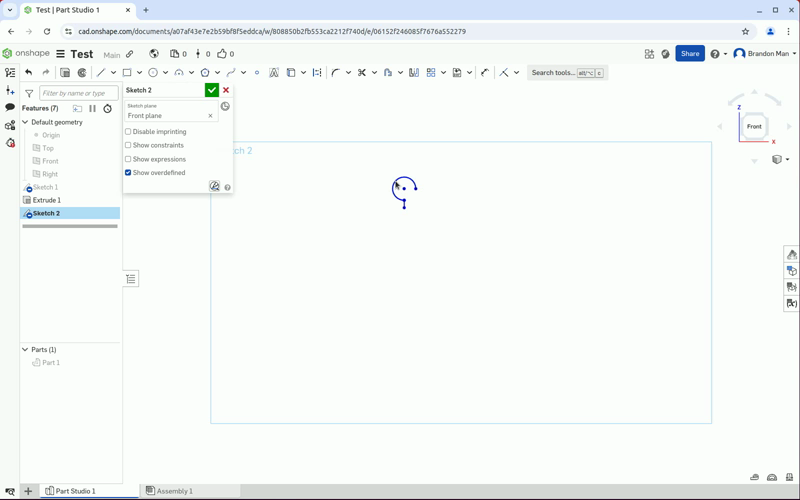
mouse_move(415, 188)
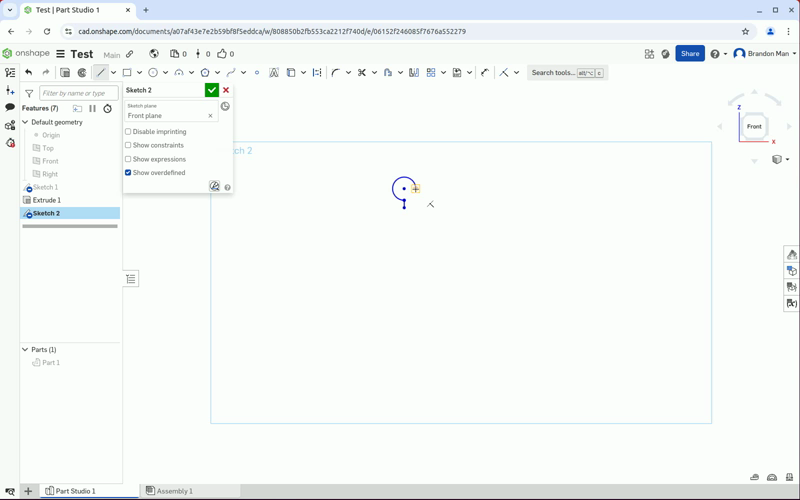
click(415, 188)
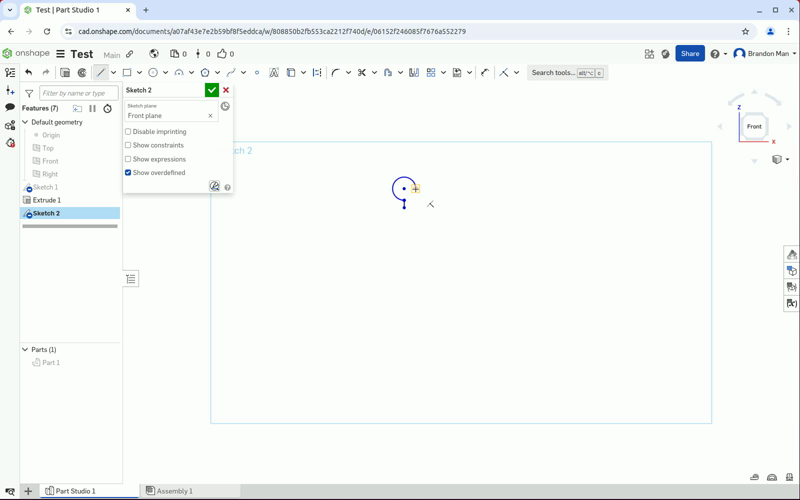
key_down(shift)
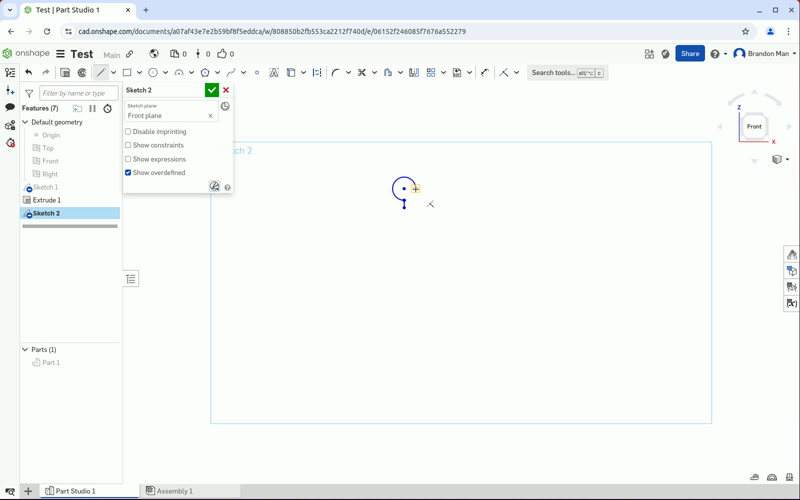
mouse_move(445, 188)
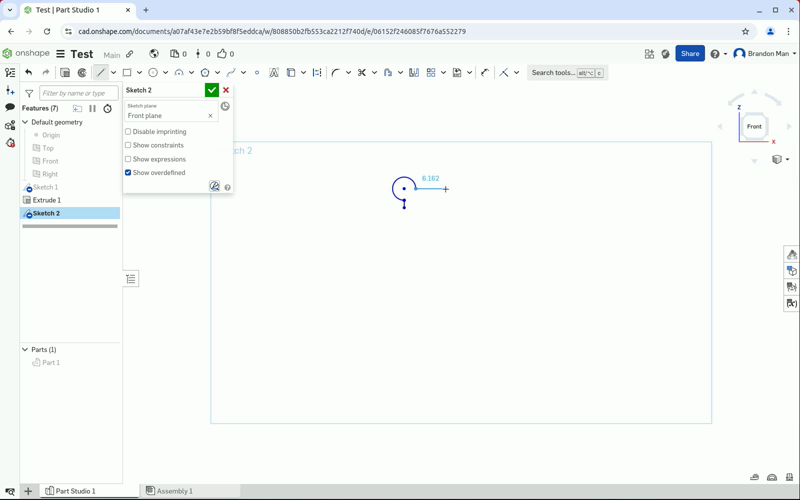
mouse_move(423, 188)
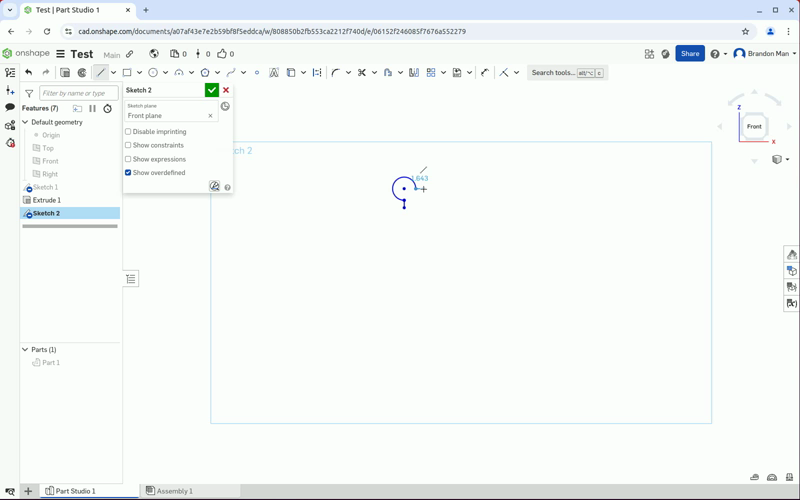
click(423, 188)
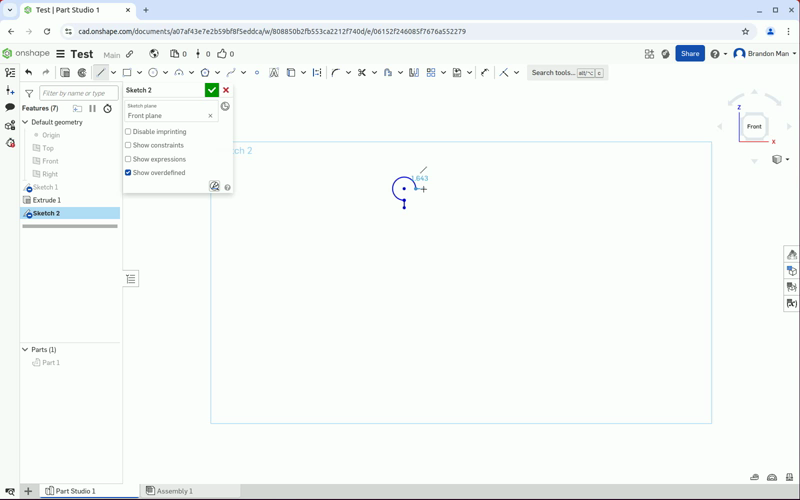
key_up(shift)
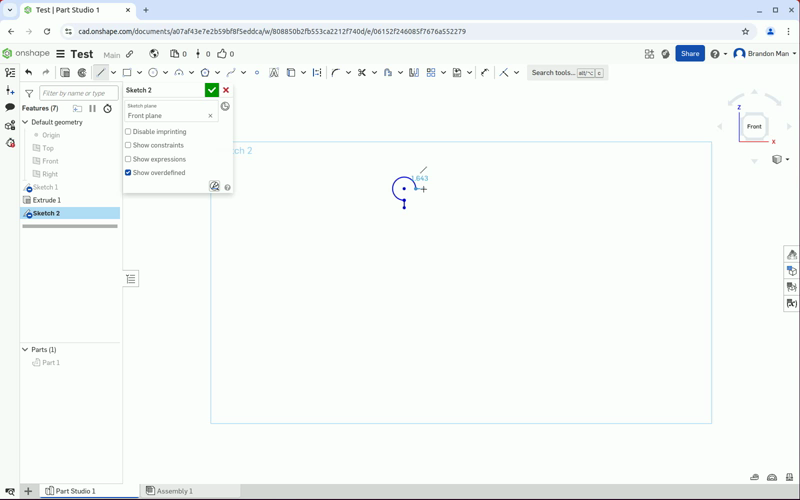
key(esc)
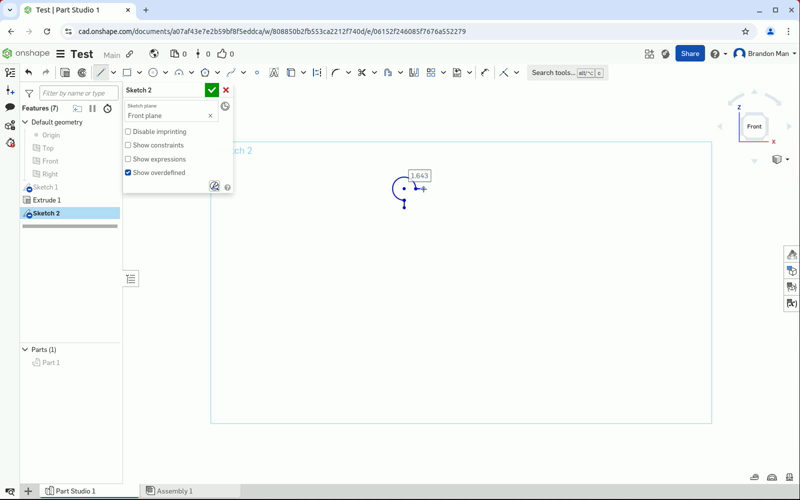
key(a)
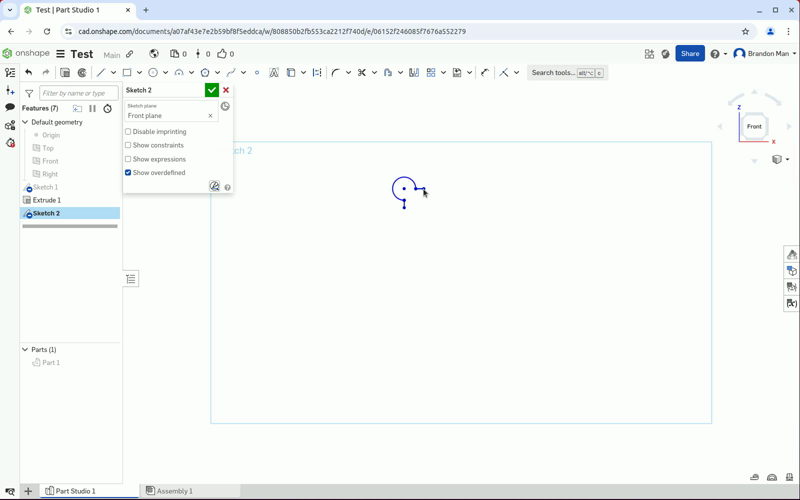
mouse_move(423, 188)
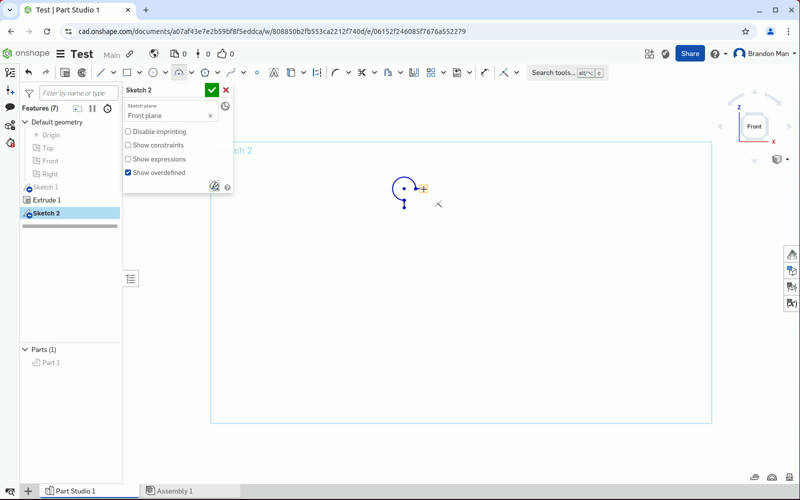
click(423, 188)
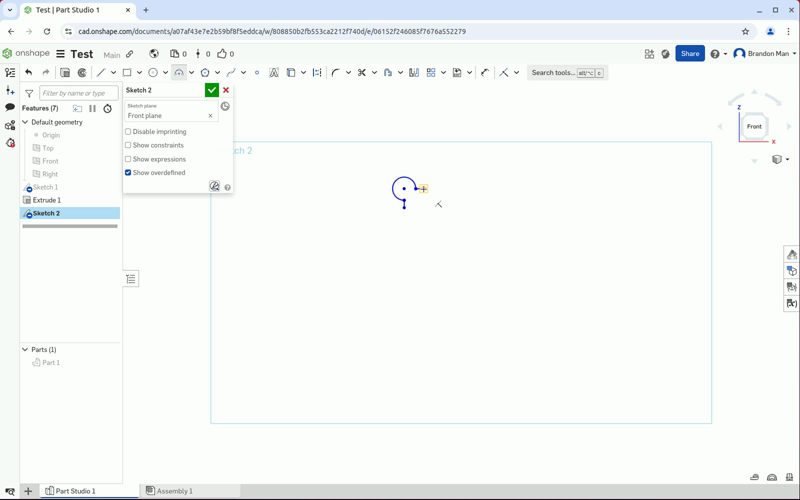
mouse_move(404, 207)
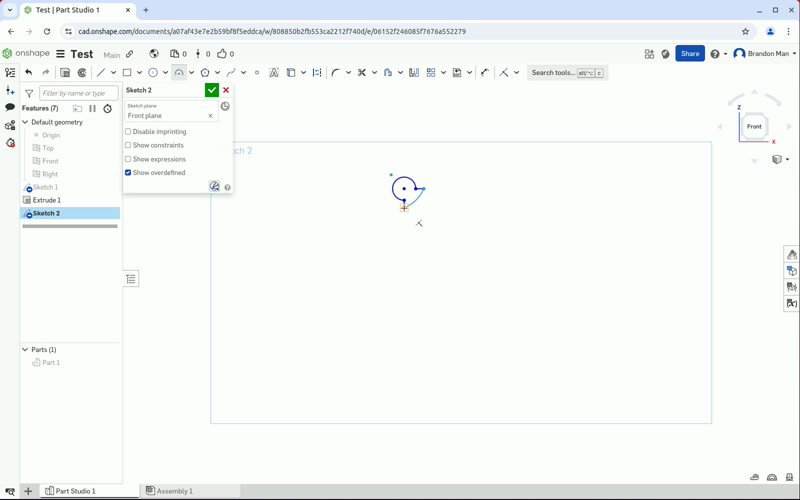
click(404, 207)
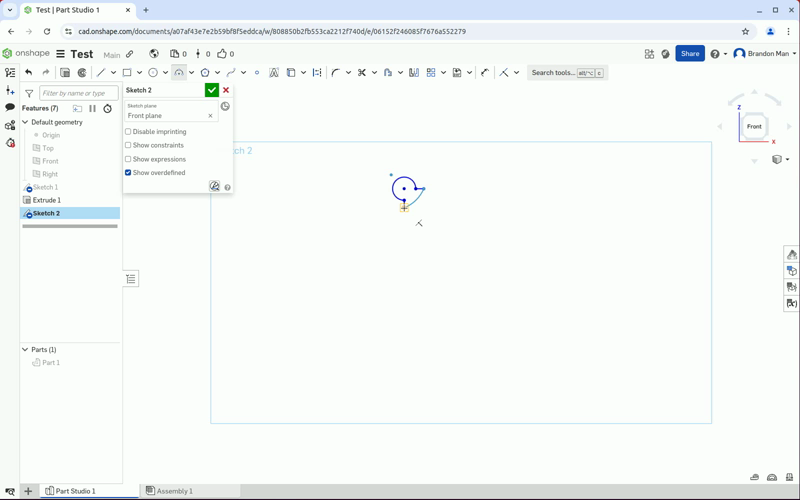
key_down(shift)
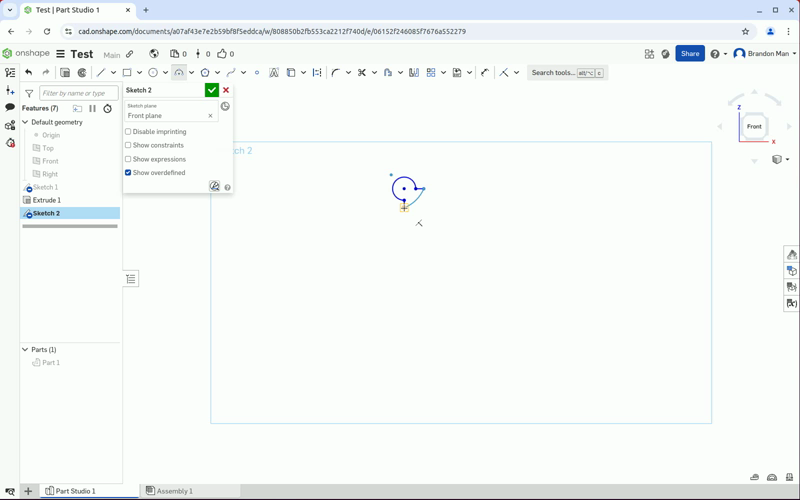
mouse_move(390, 174)
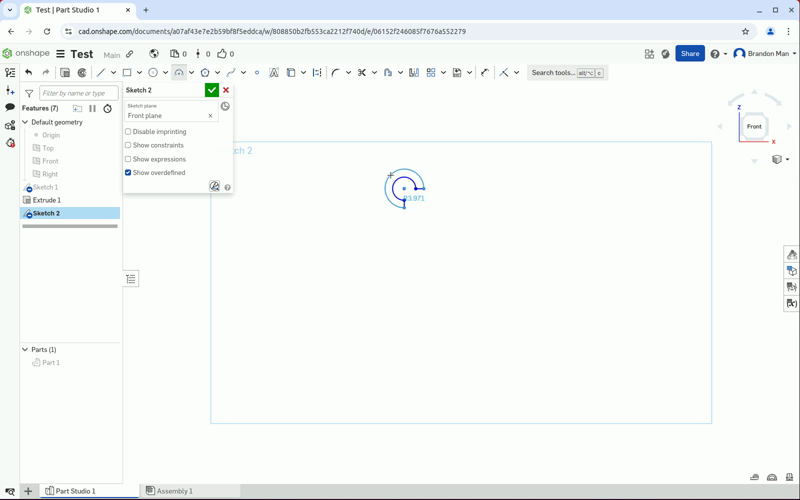
click(390, 174)
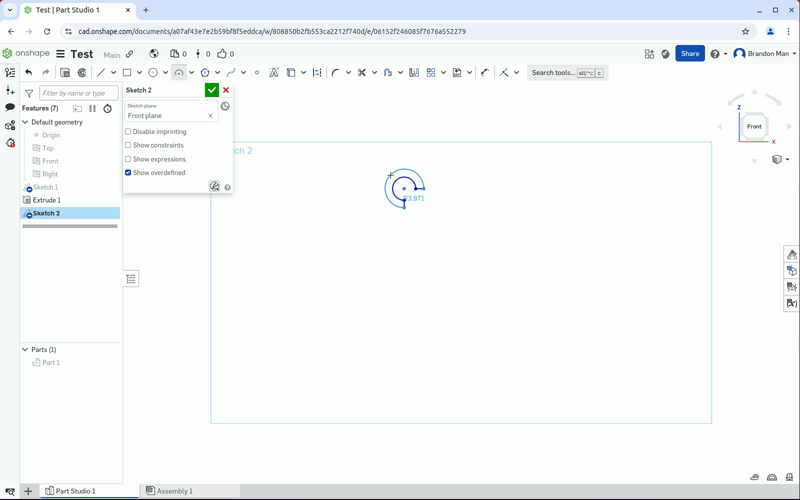
key_up(shift)
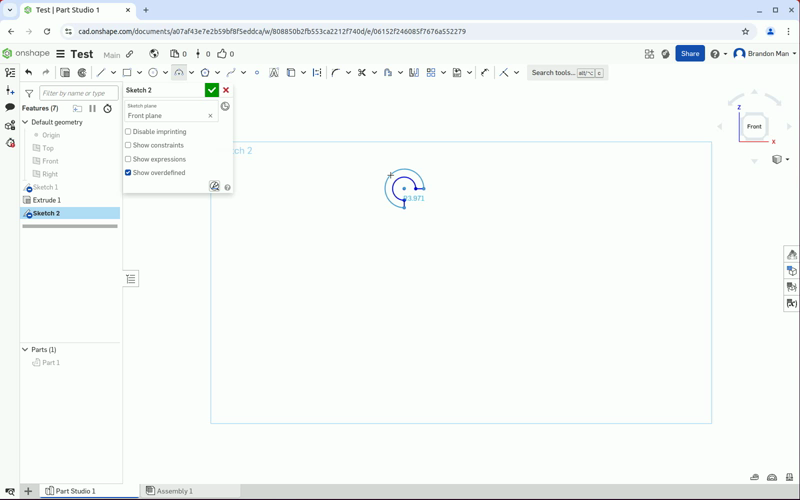
key(esc)
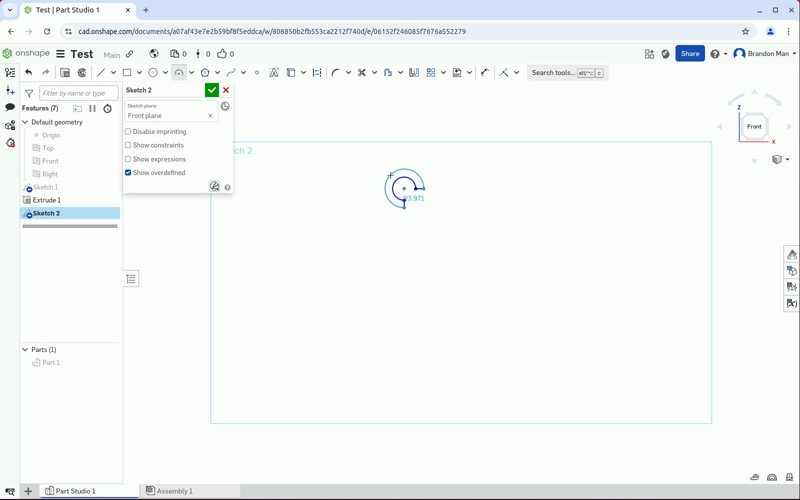
mouse_move(415, 173)
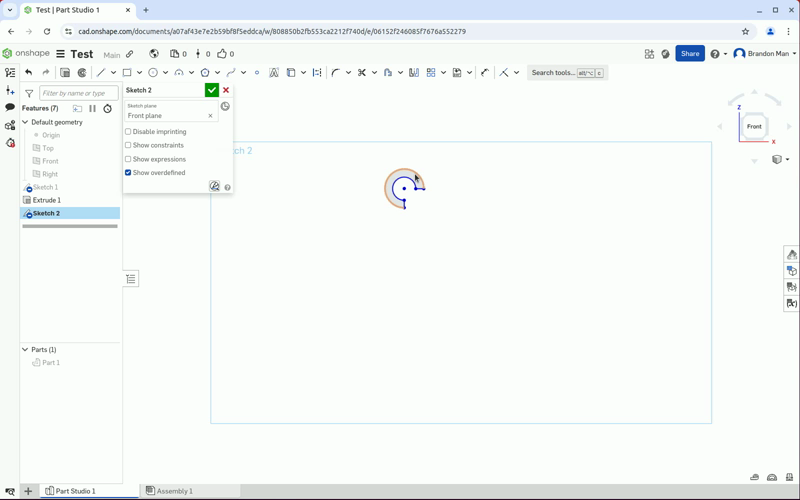
scroll(6)
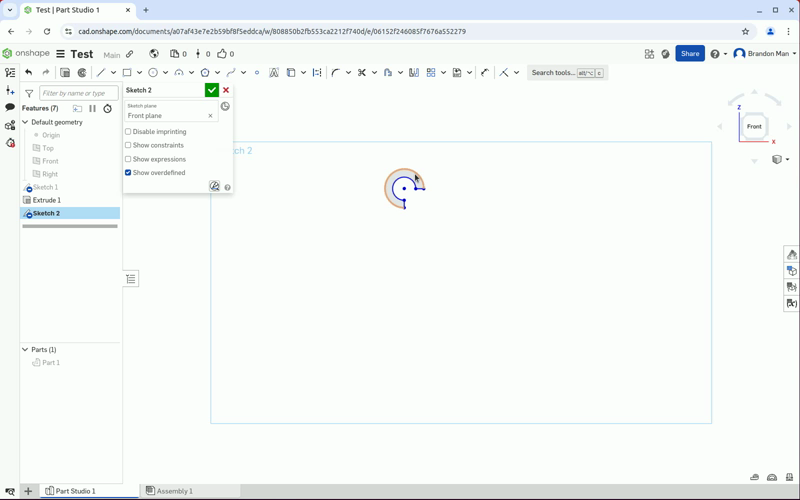
scroll(6)
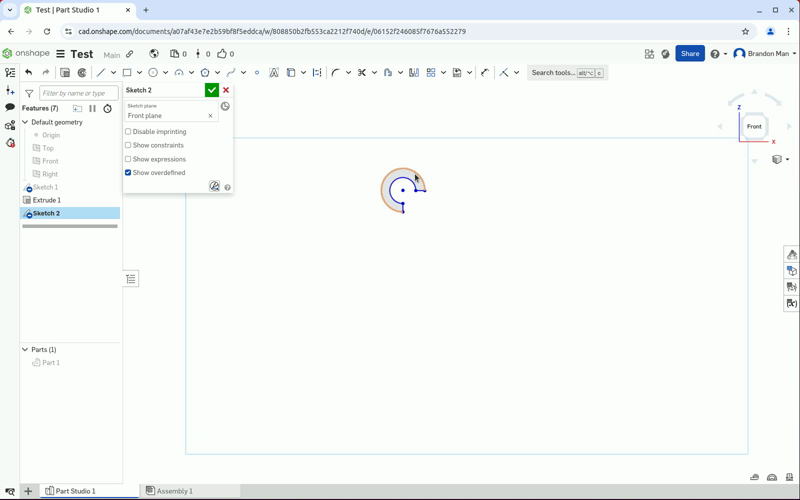
scroll(6)
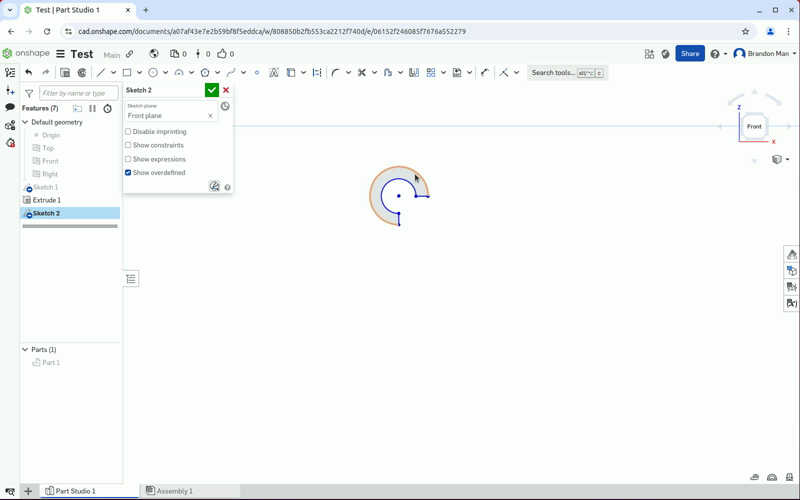
scroll(6)
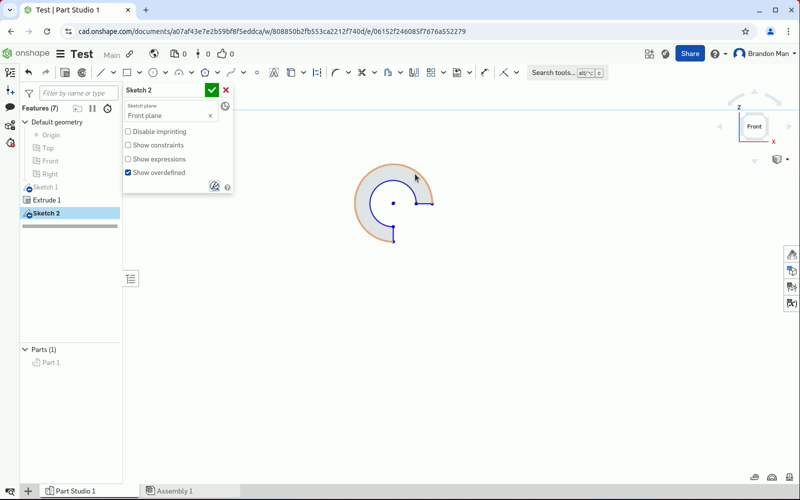
scroll(6)
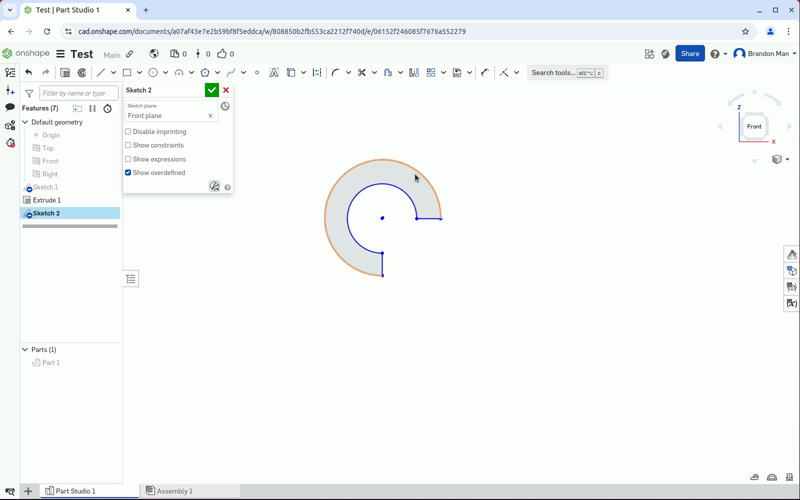
scroll(6)
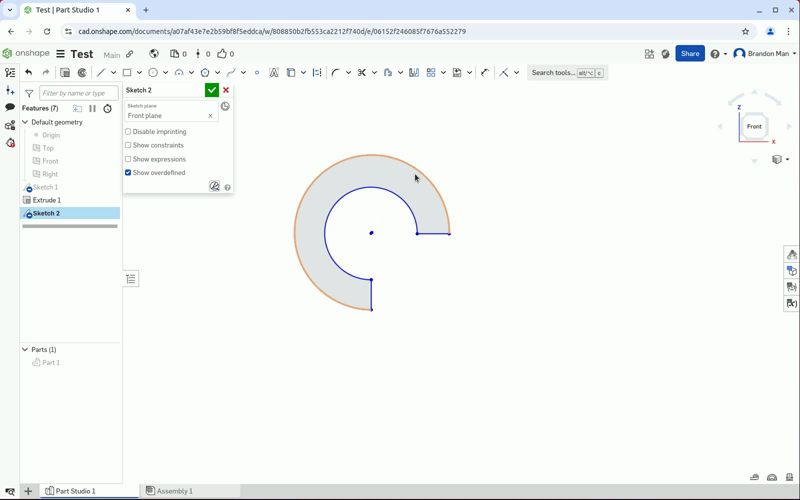
scroll(6)
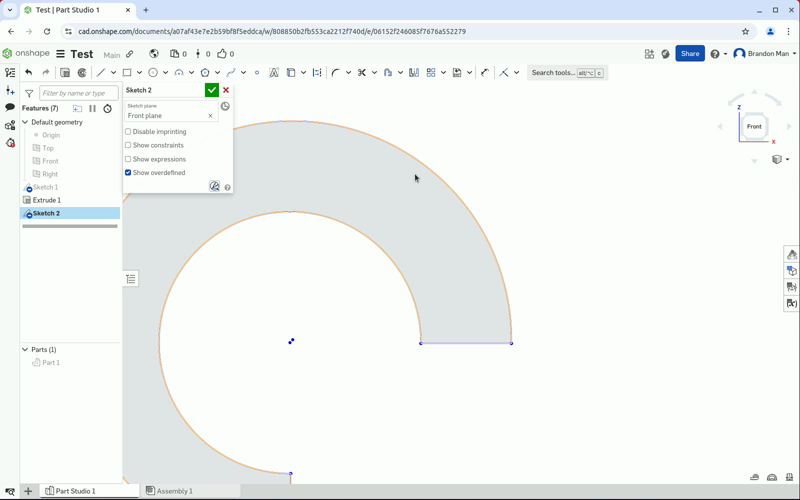
click(415, 173)
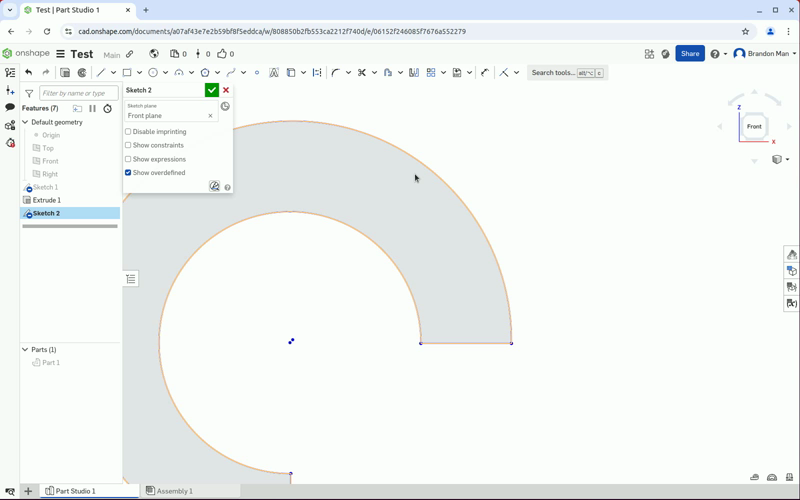
scroll(-6)
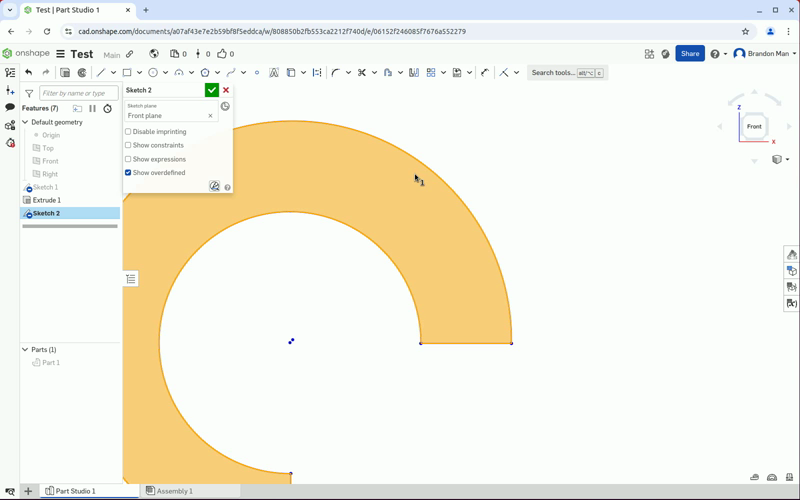
scroll(-6)
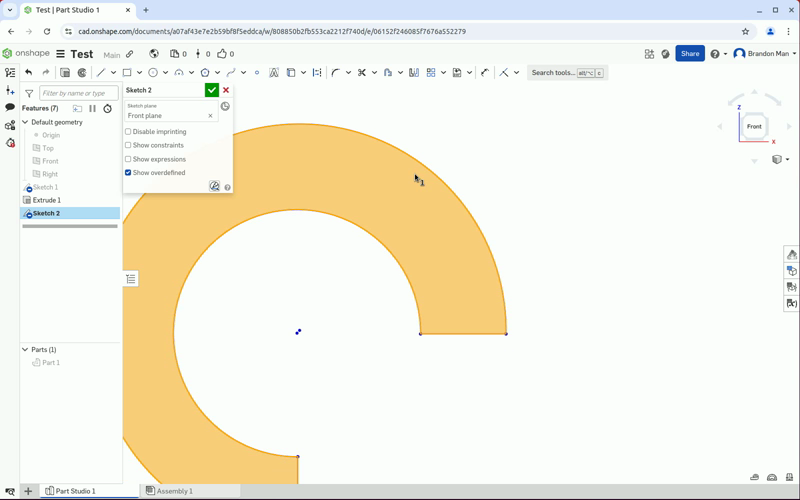
scroll(-6)
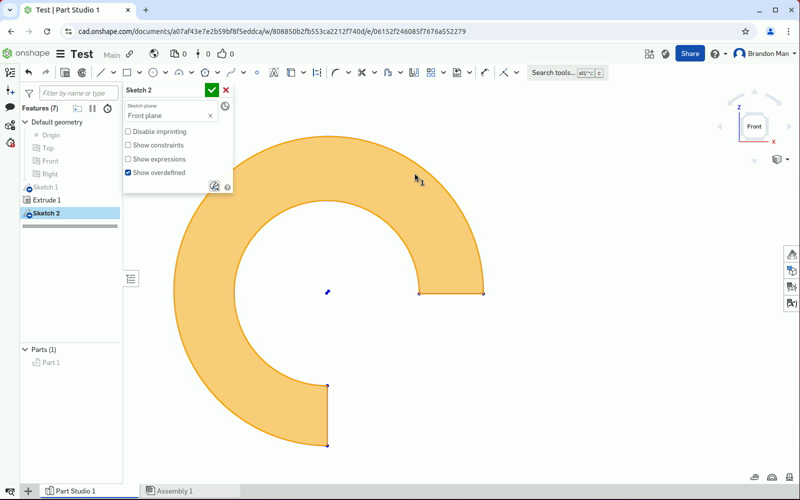
scroll(-6)
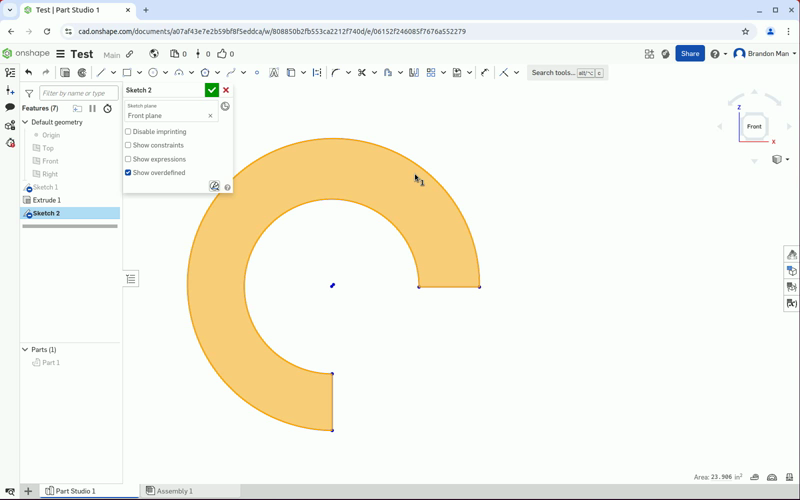
scroll(-6)
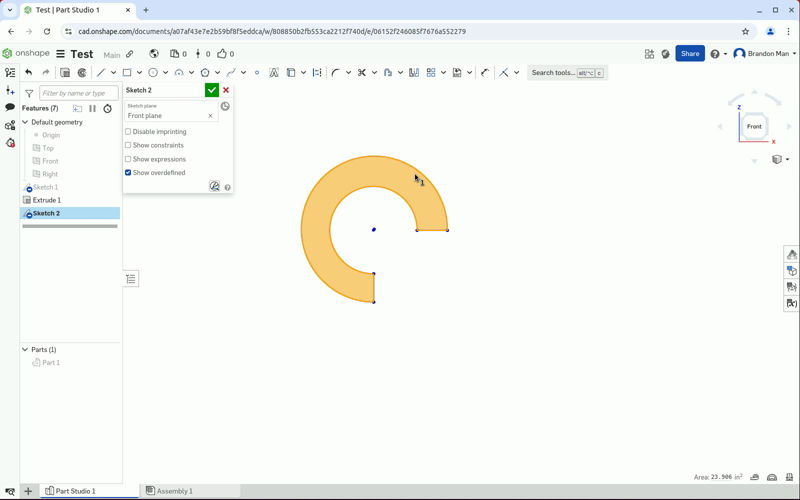
scroll(-6)
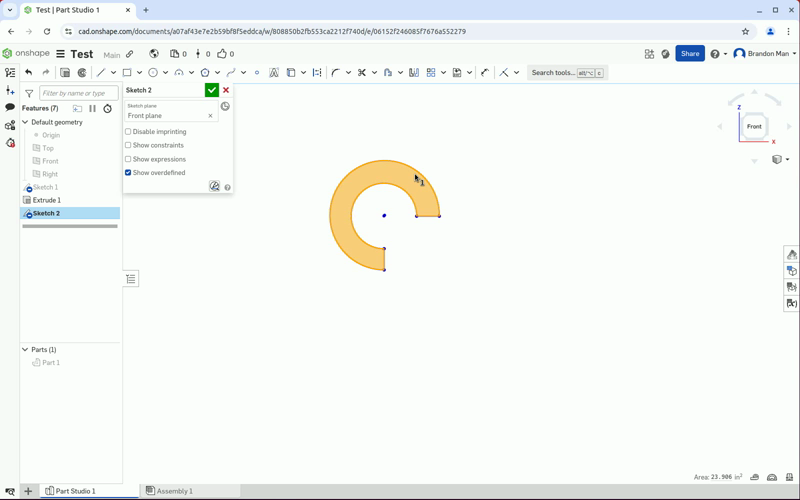
scroll(-6)
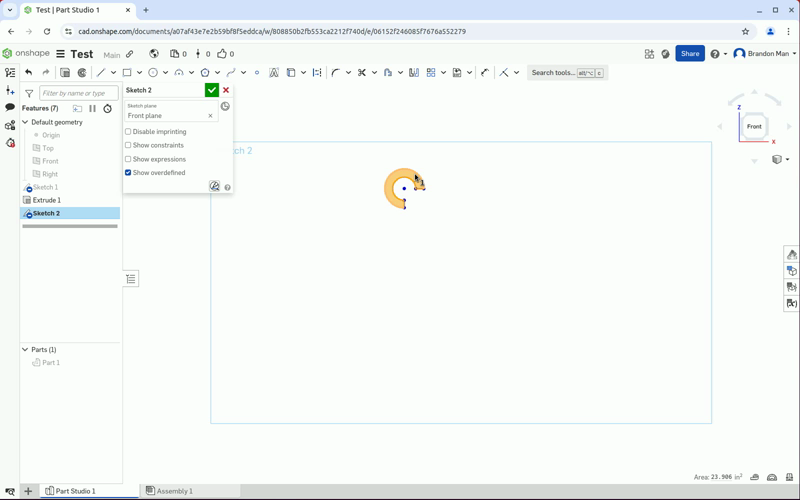
mouse_move(73, 352)
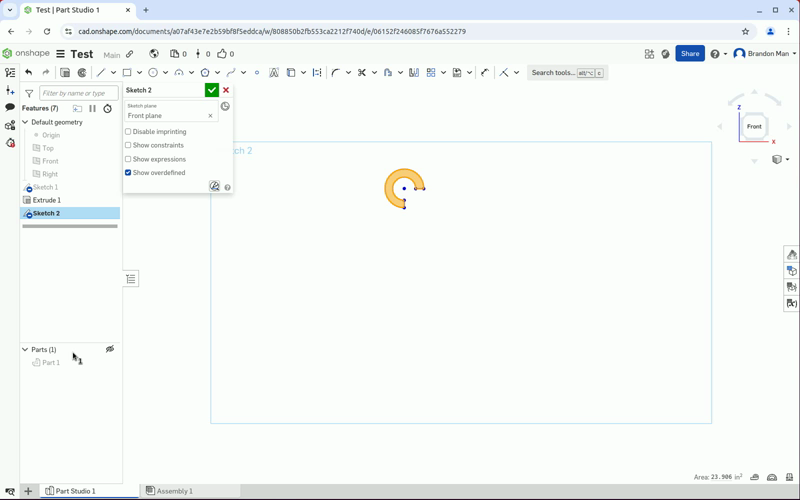
key(shift+y)
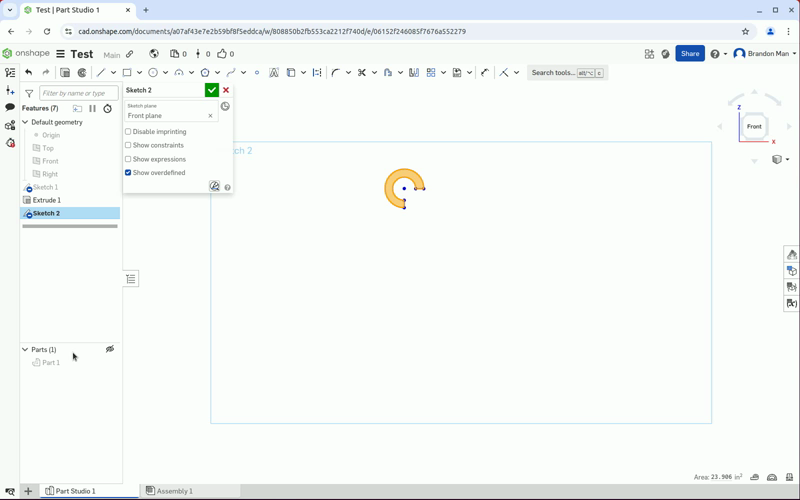
key(shift+e)
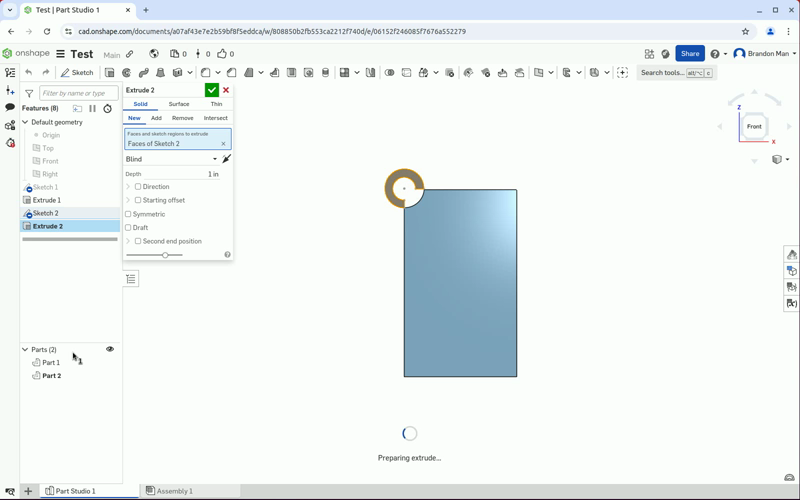
mouse_move(143, 106)
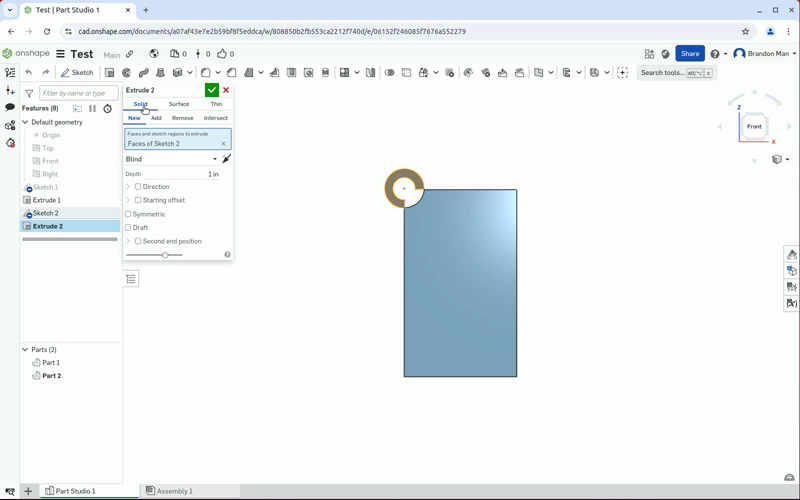
click(143, 106)
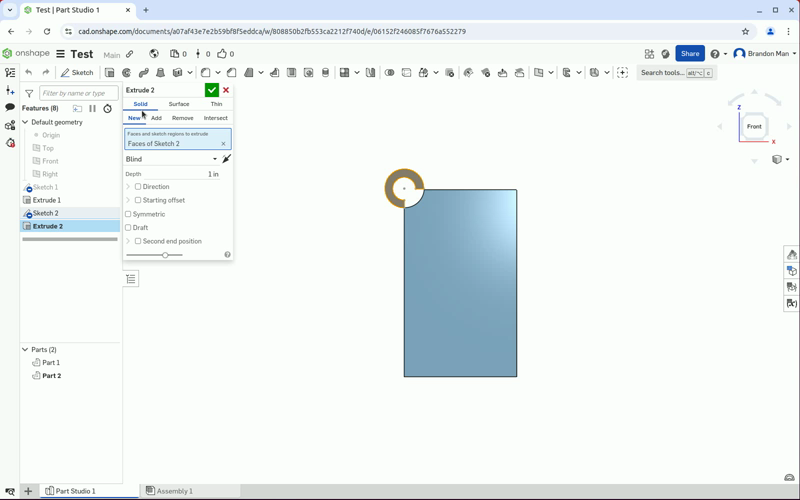
mouse_move(137, 120)
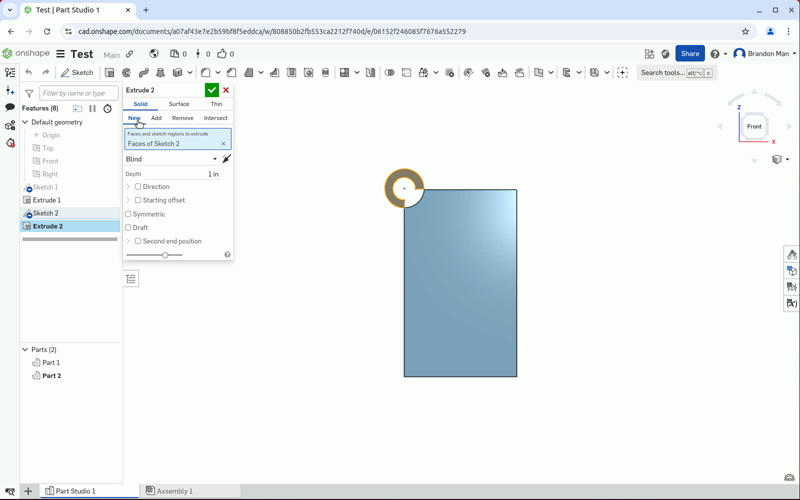
click(137, 120)
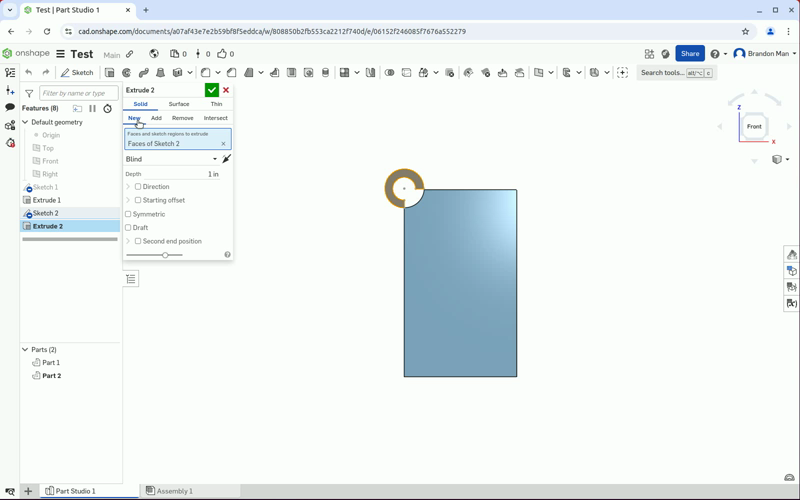
key(tab, 4)
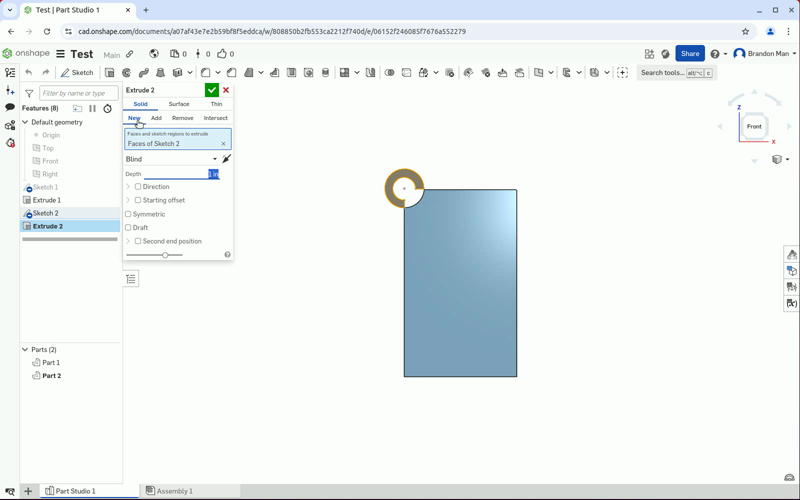
text(2.407)
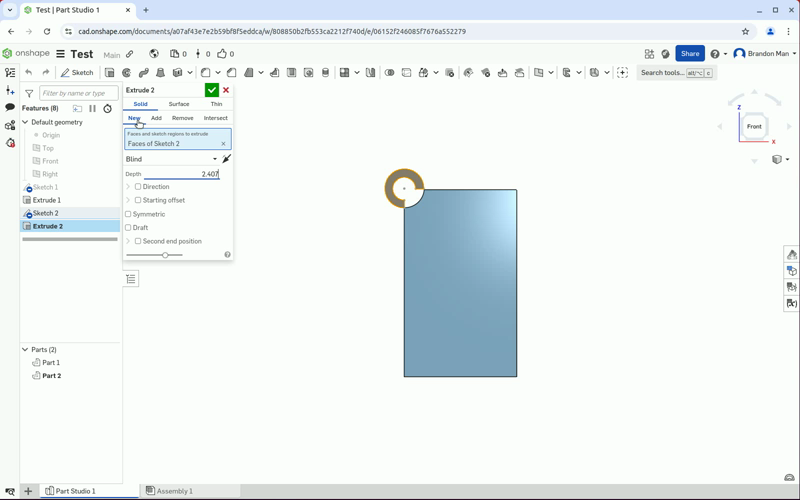
key(enter)
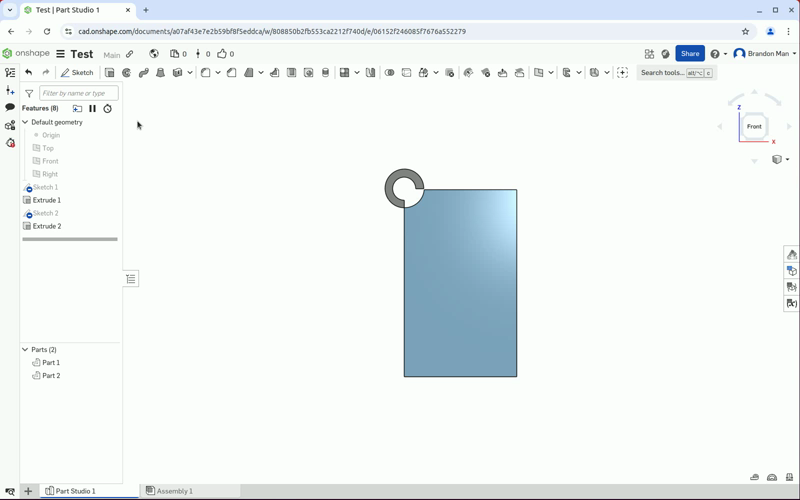
key(shift+h)
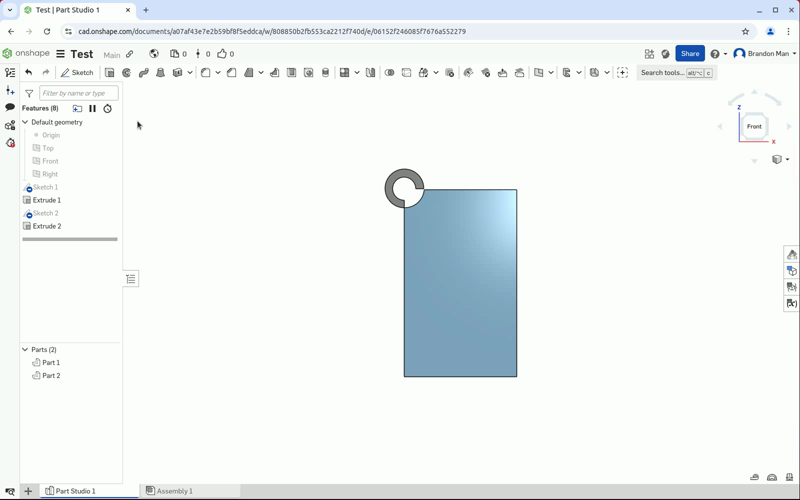
key(shift+h)
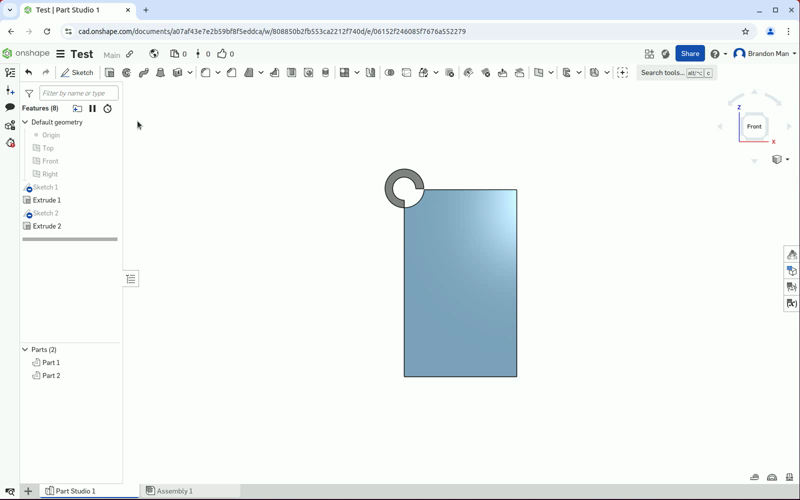
mouse_move(73, 189)
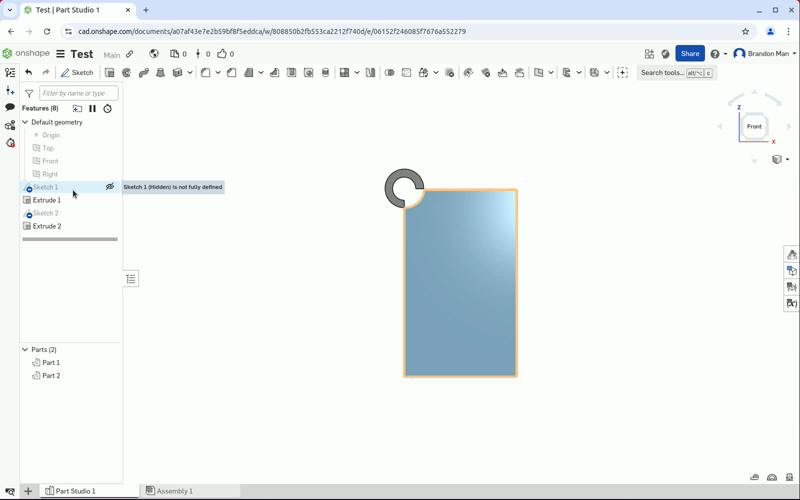
click(73, 189)
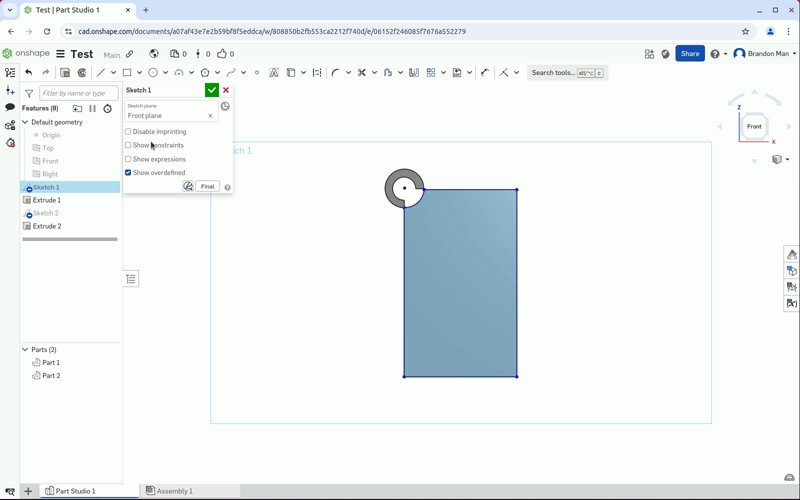
mouse_move(229, 92)
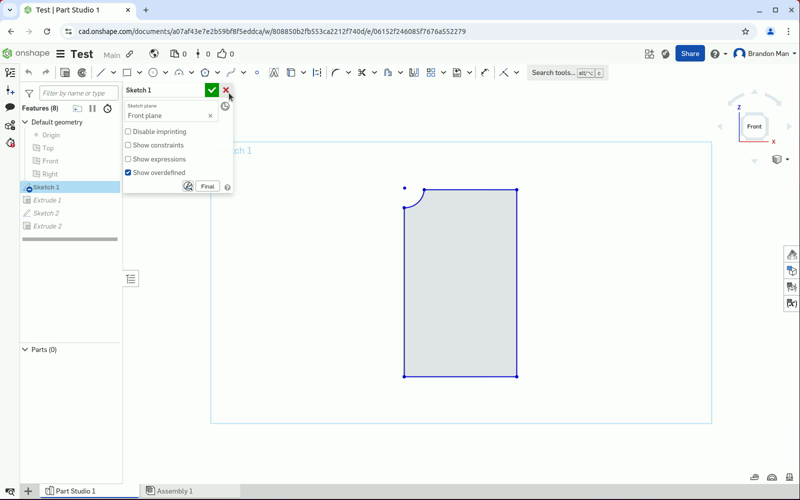
click(229, 92)
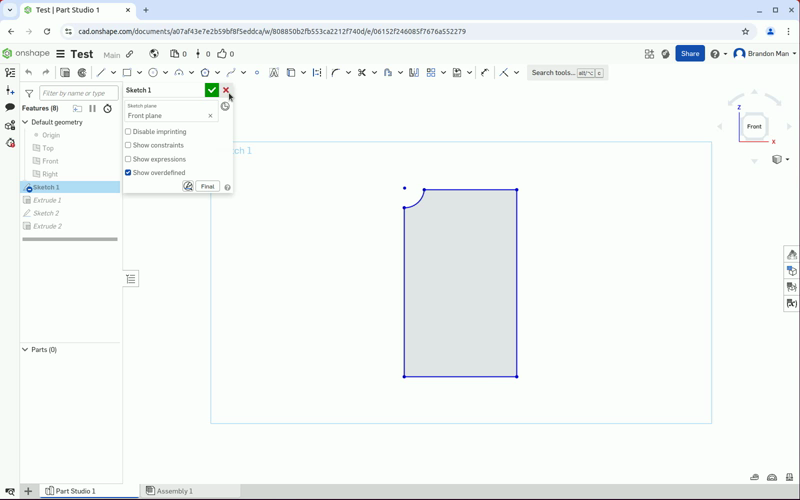
key(shift+s)
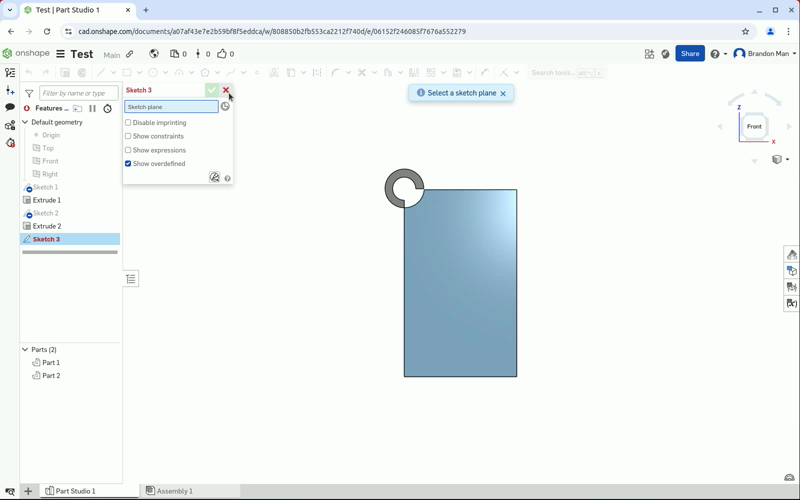
mouse_move(73, 163)
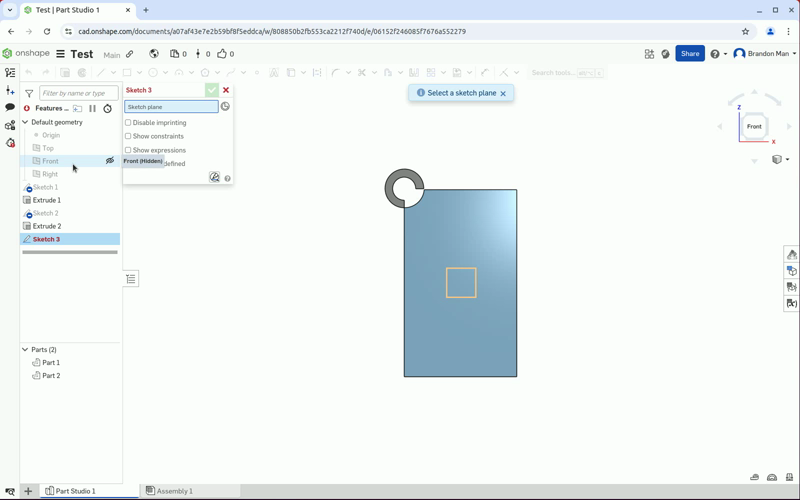
click(73, 163)
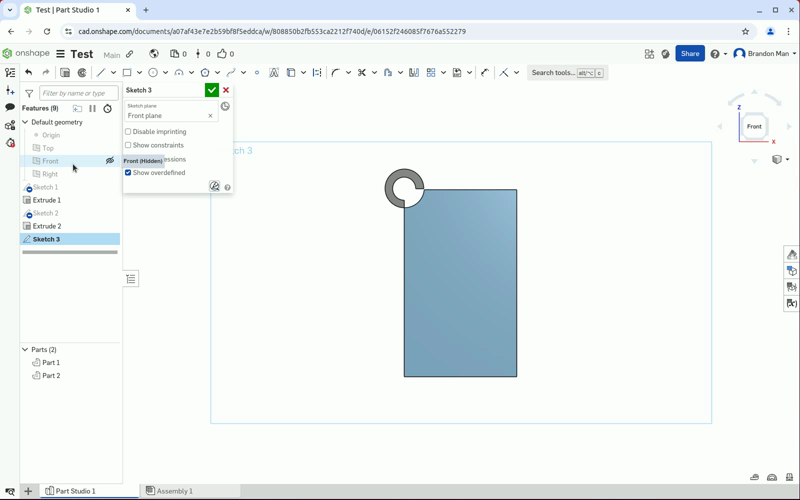
mouse_move(73, 352)
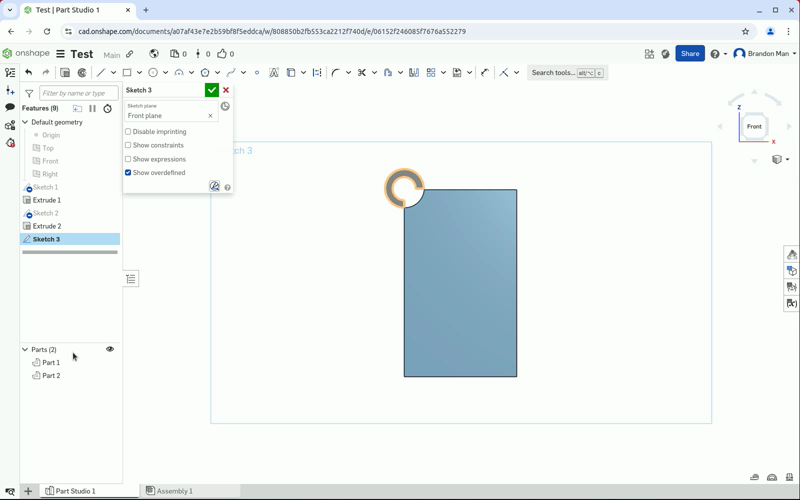
key(y)
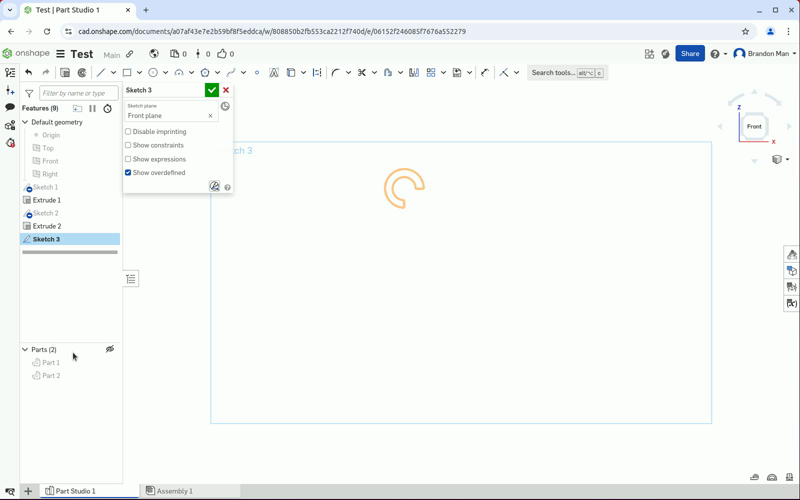
key(a)
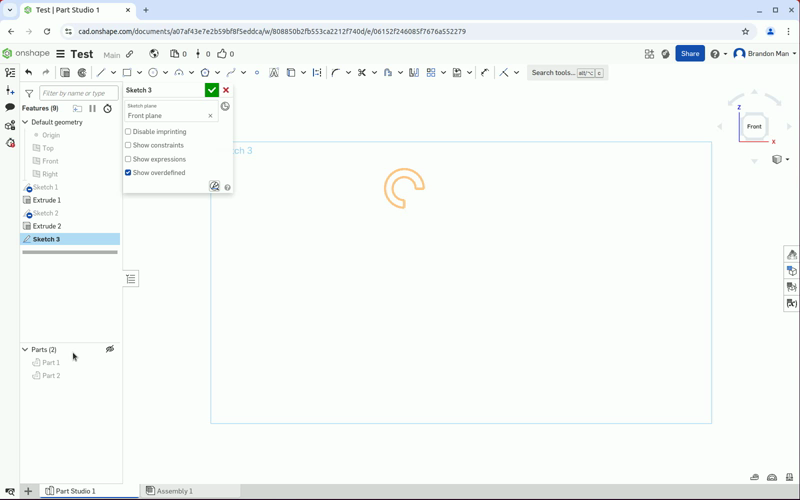
key_down(shift)
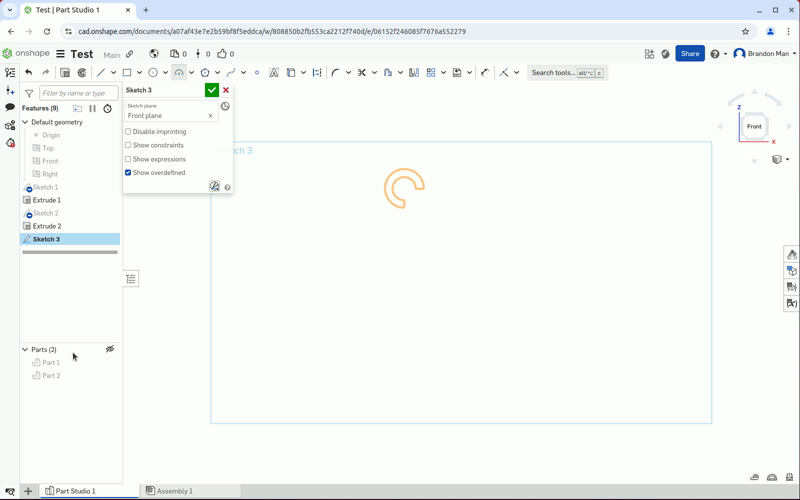
mouse_move(404, 207)
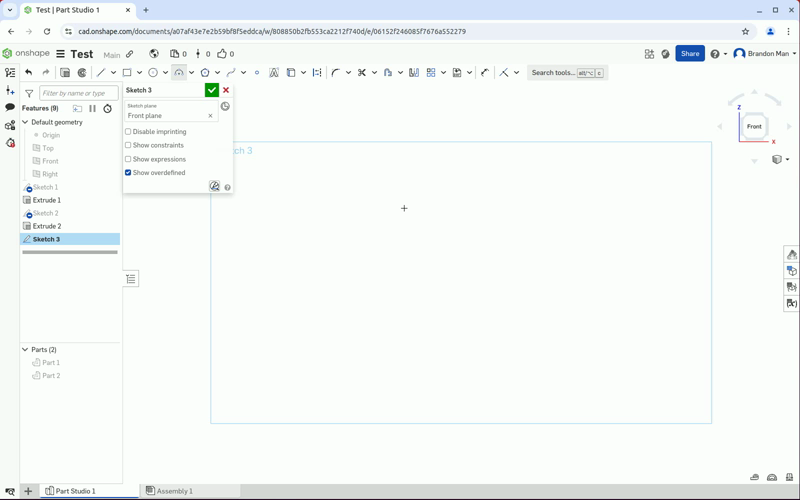
click(404, 207)
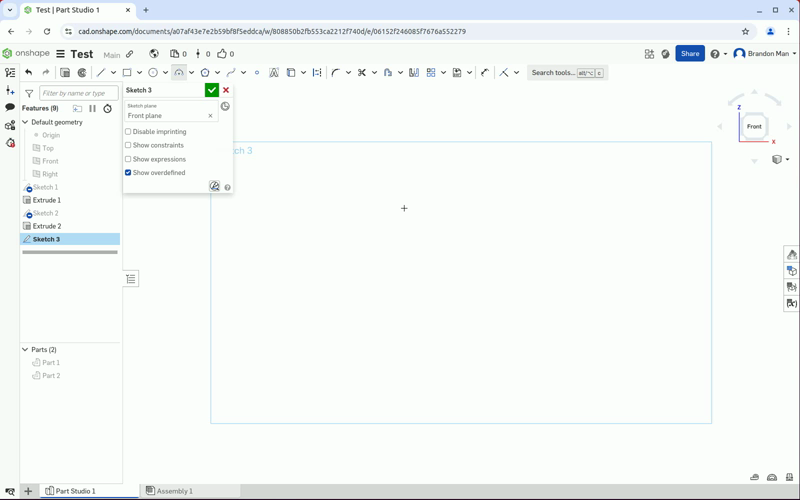
key_up(shift)
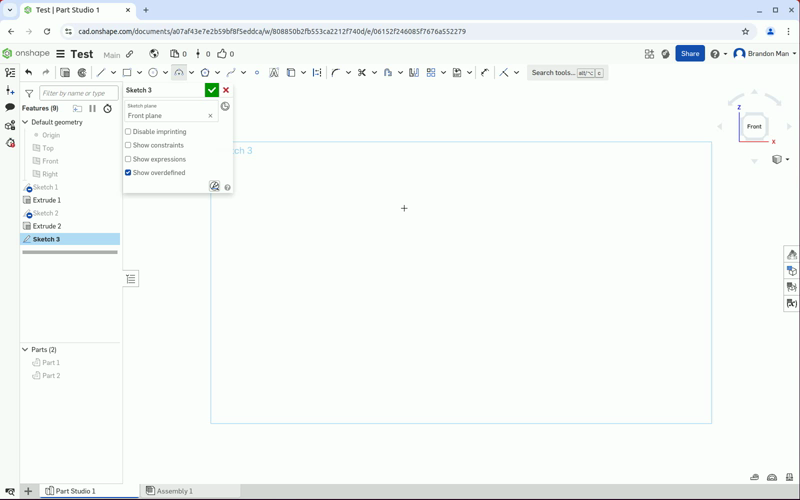
key_down(shift)
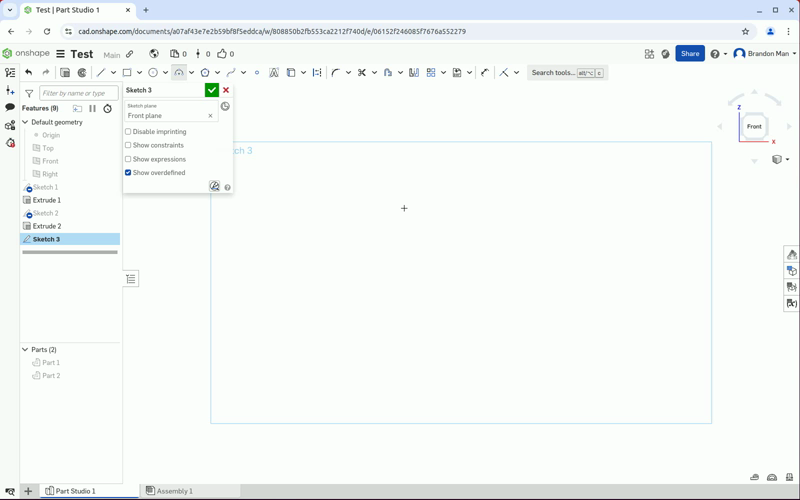
mouse_move(424, 188)
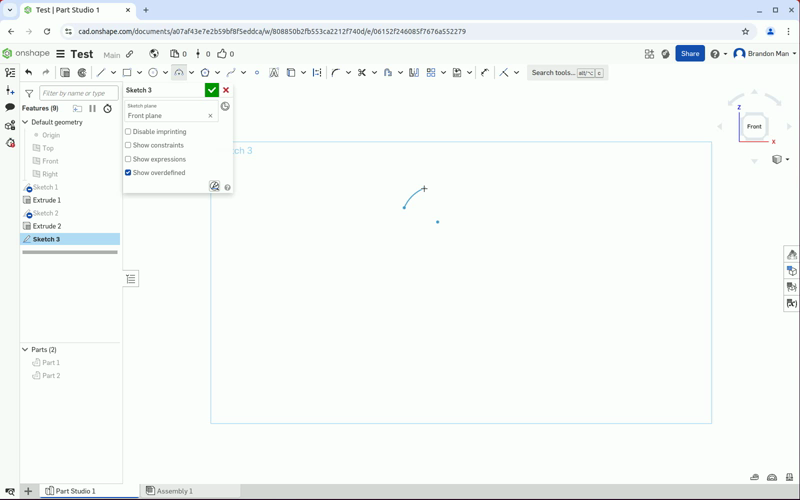
click(424, 188)
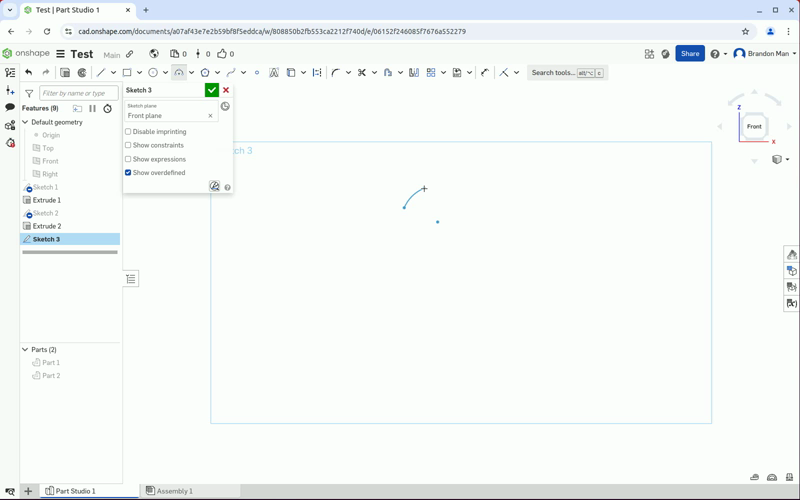
mouse_move(418, 202)
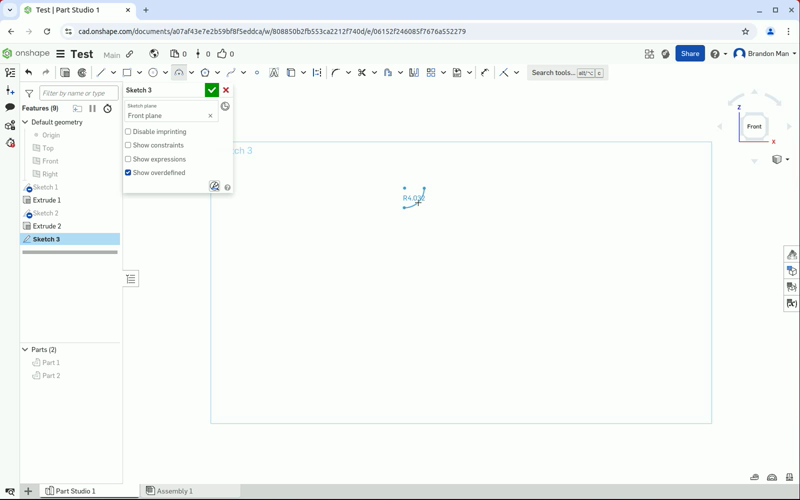
click(418, 202)
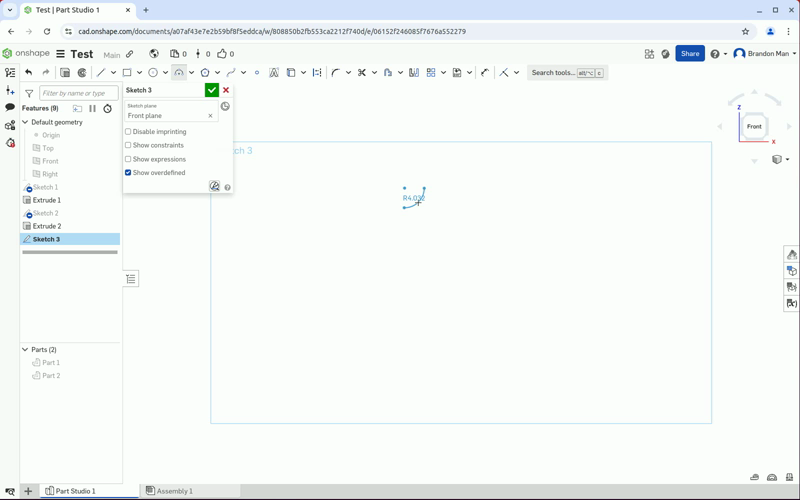
key_up(shift)
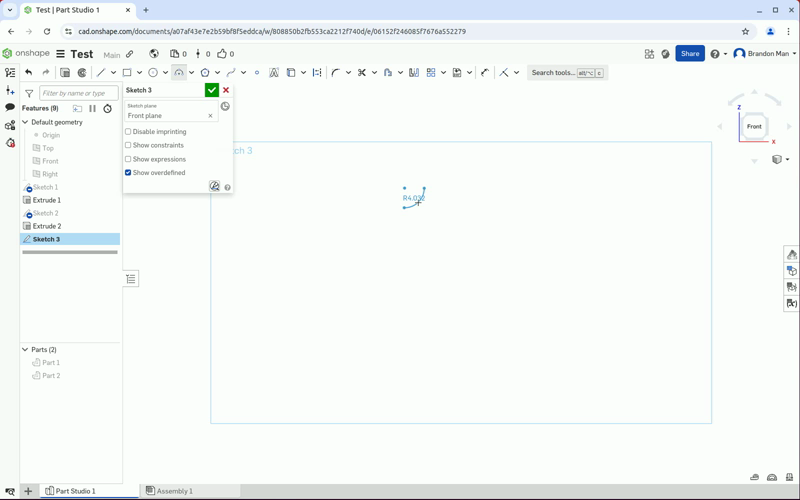
key(esc)
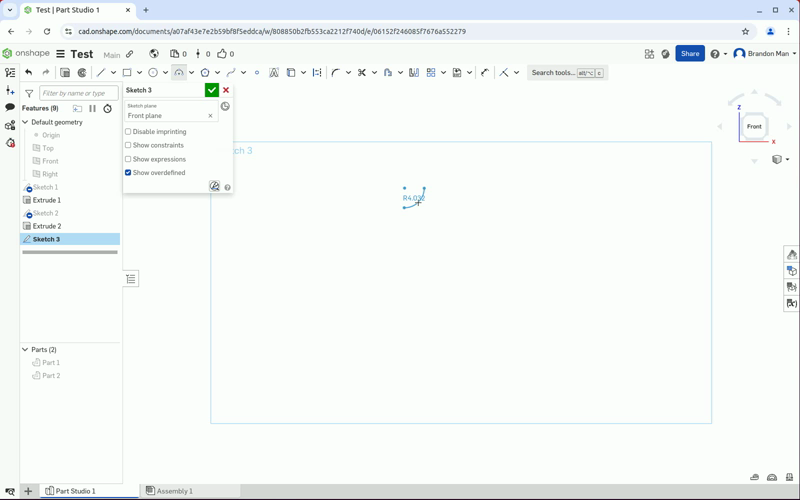
key(l)
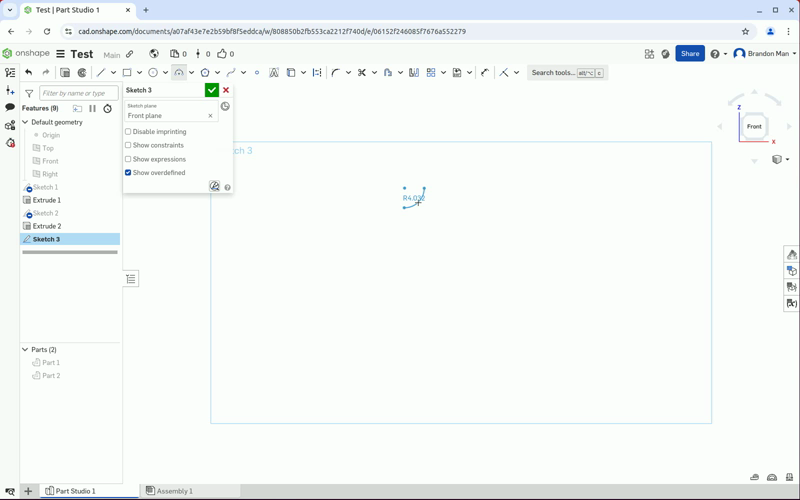
mouse_move(424, 188)
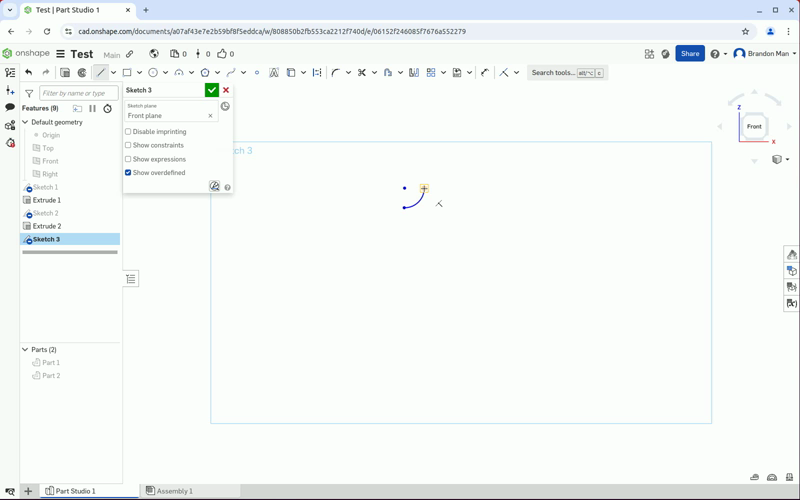
click(424, 188)
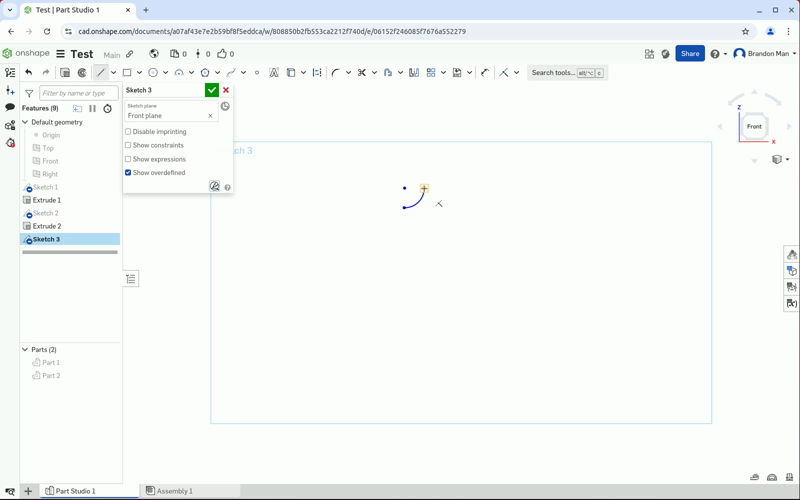
key_down(shift)
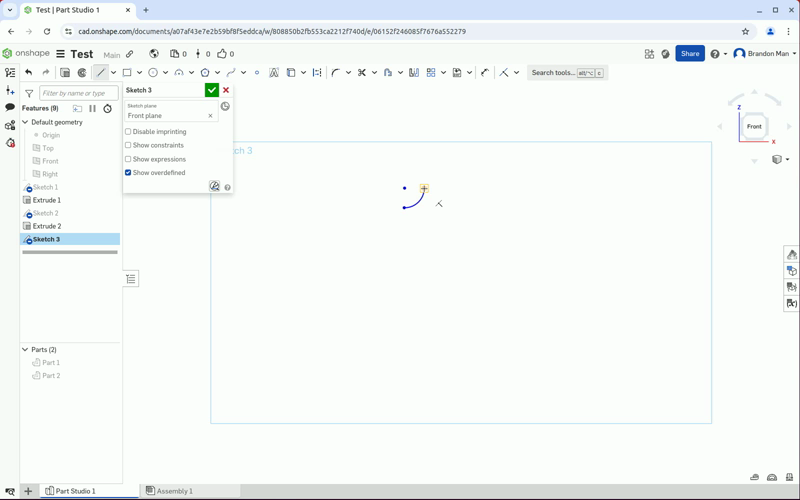
mouse_move(454, 188)
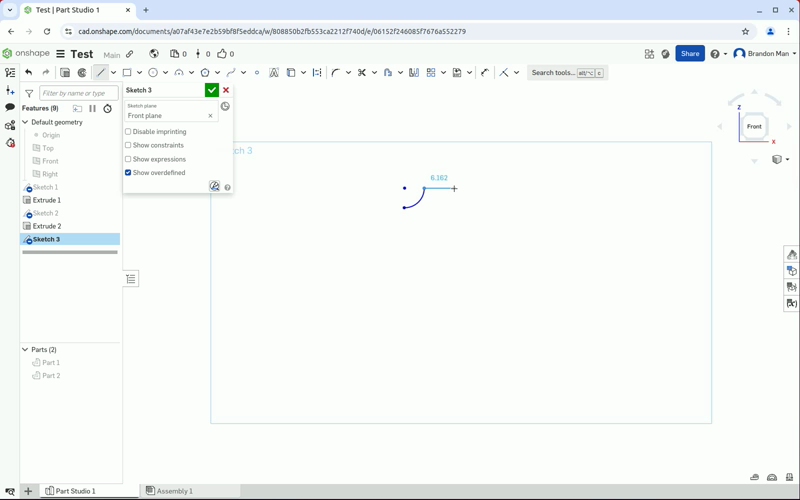
mouse_move(416, 188)
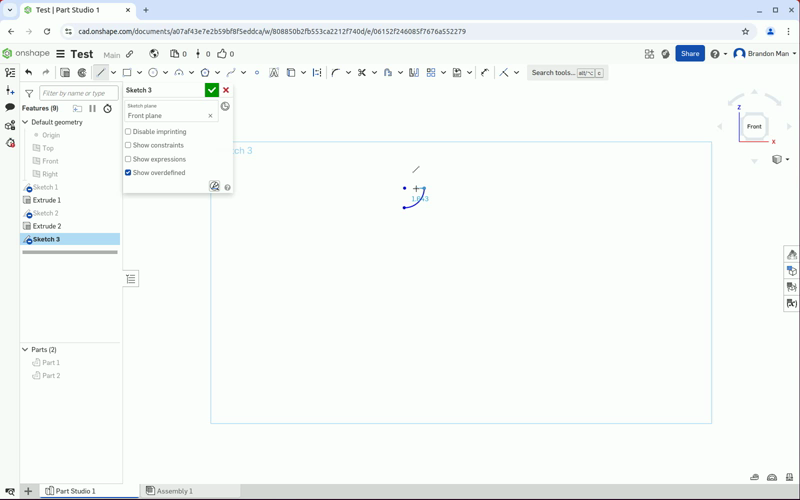
click(416, 188)
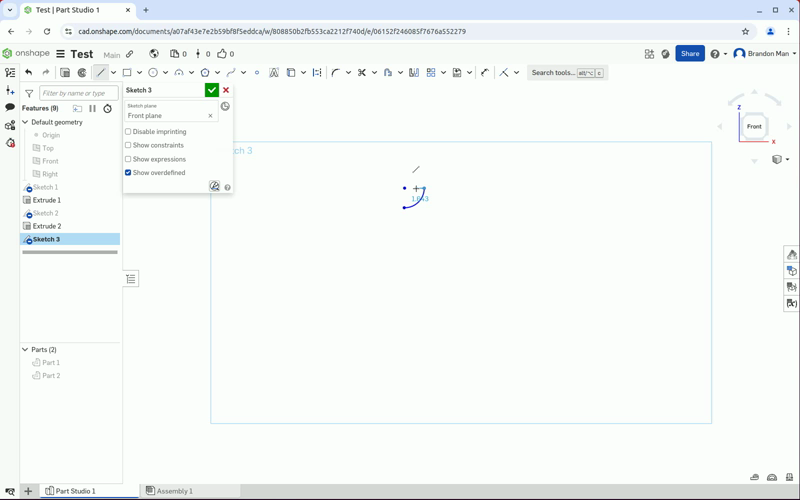
key_up(shift)
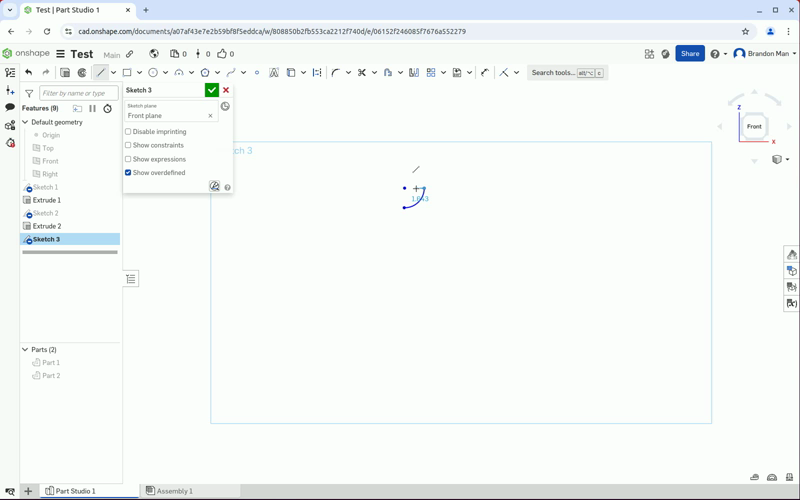
key(esc)
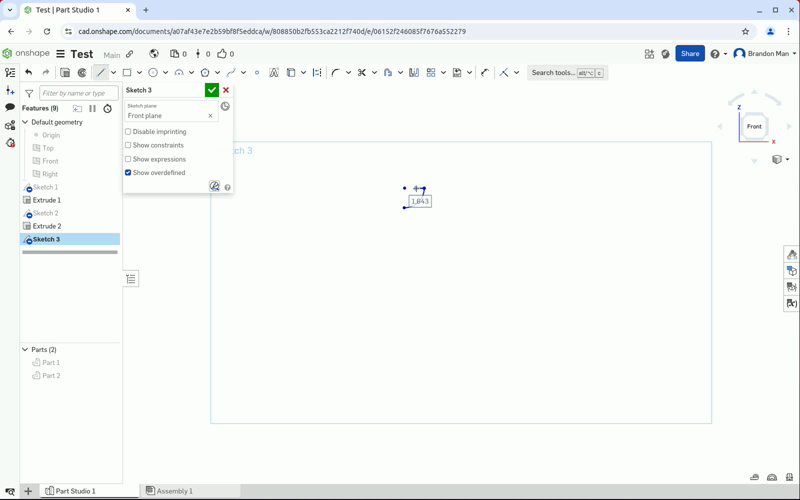
key(a)
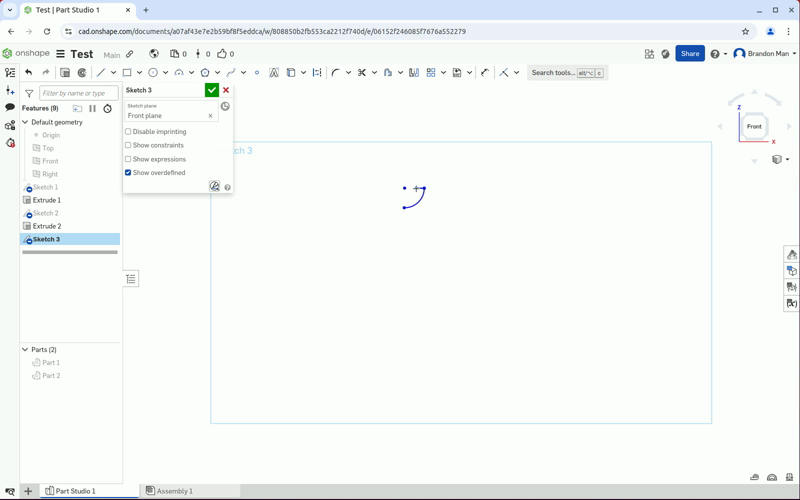
mouse_move(416, 188)
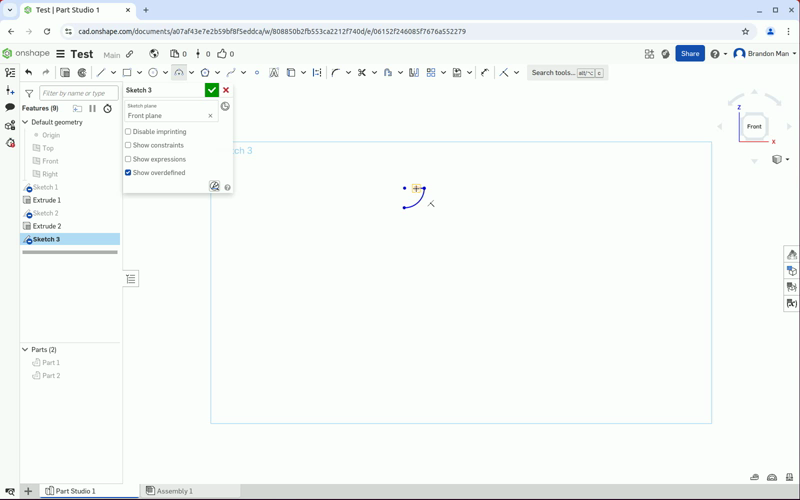
click(416, 188)
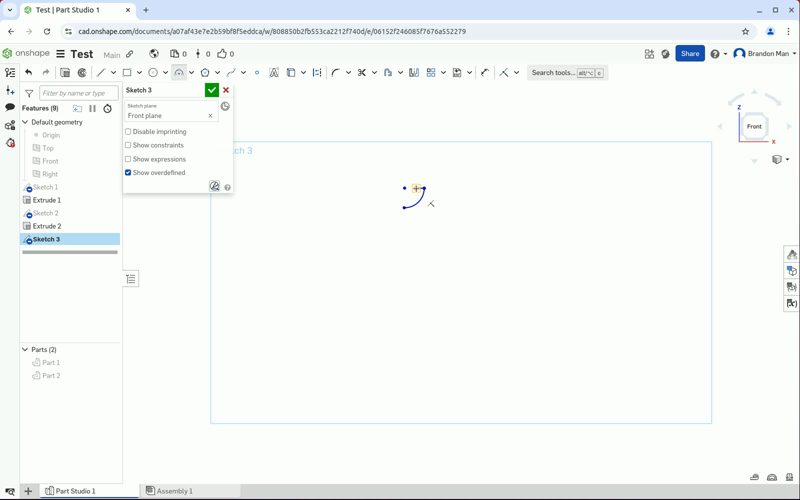
key_down(shift)
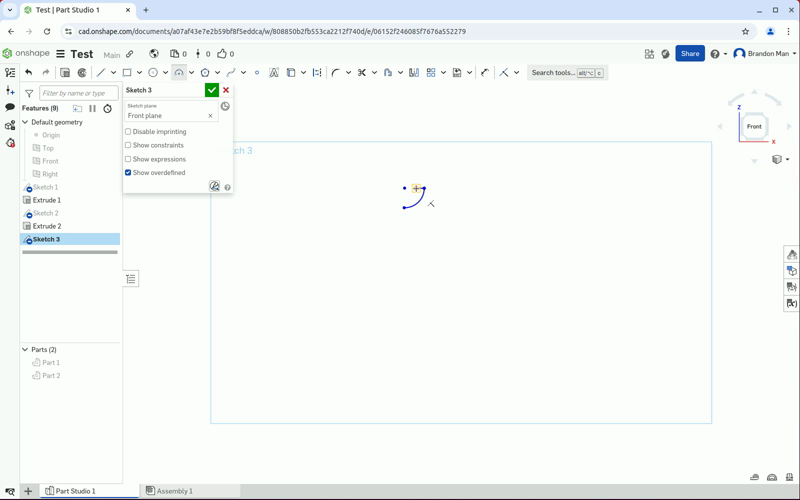
mouse_move(404, 200)
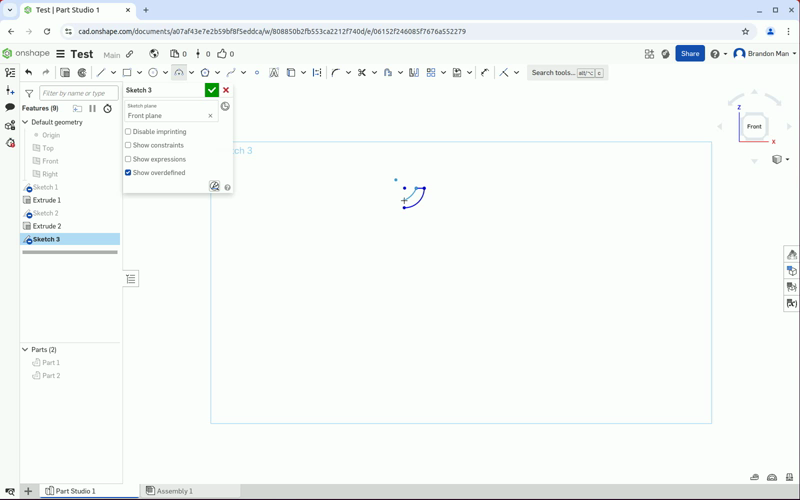
click(404, 200)
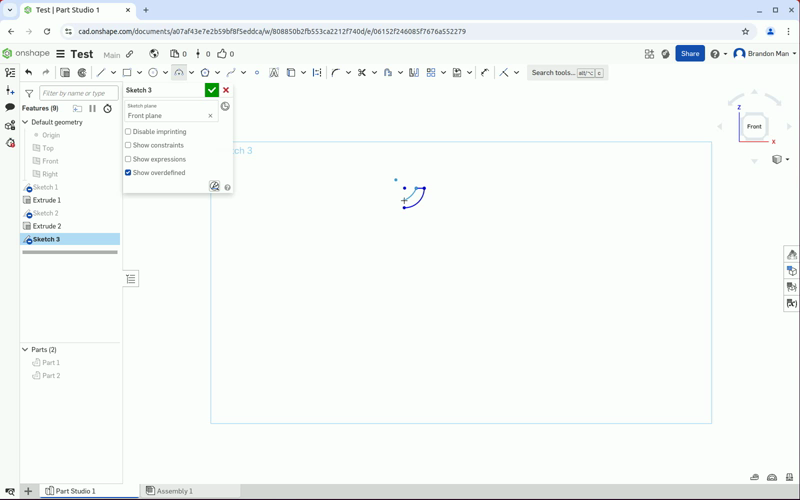
mouse_move(412, 196)
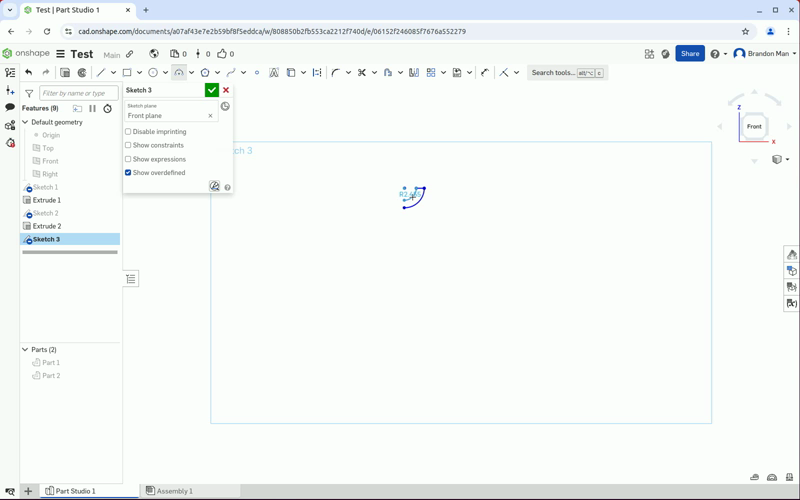
click(412, 196)
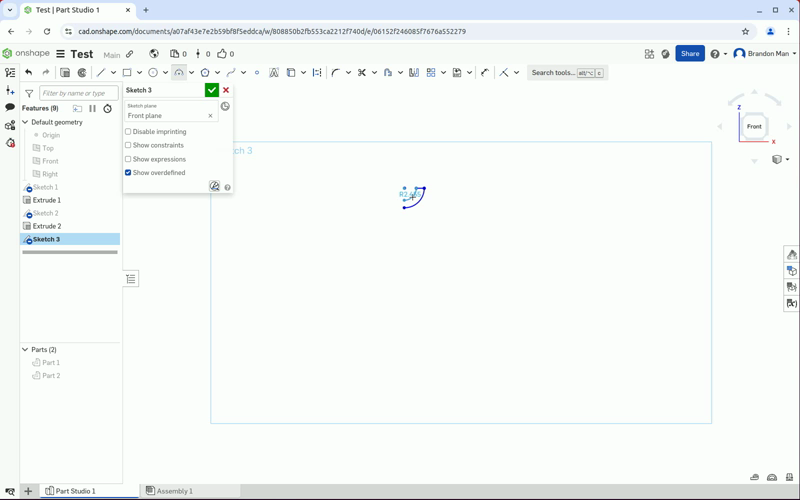
key_up(shift)
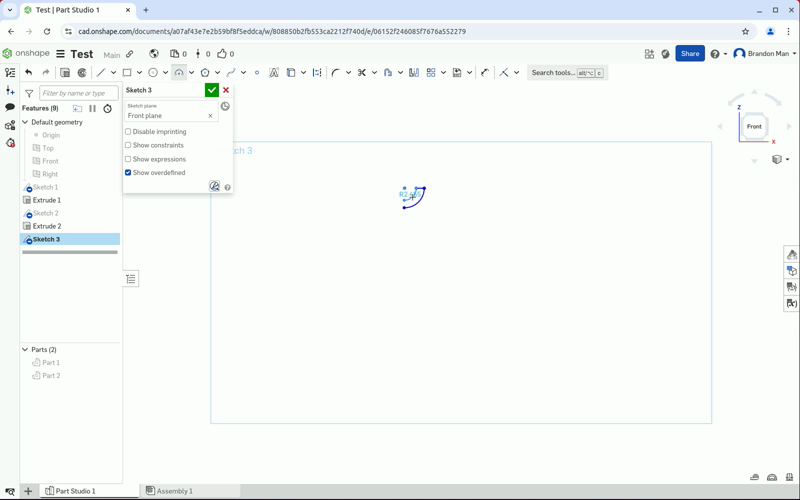
key(esc)
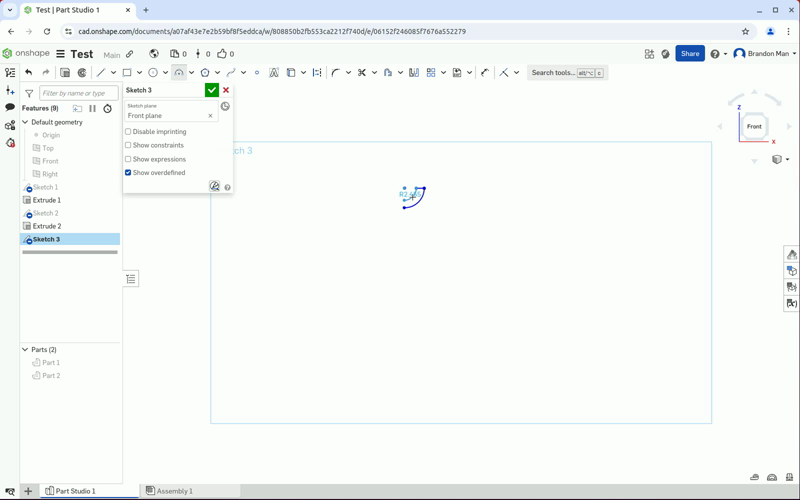
key(l)
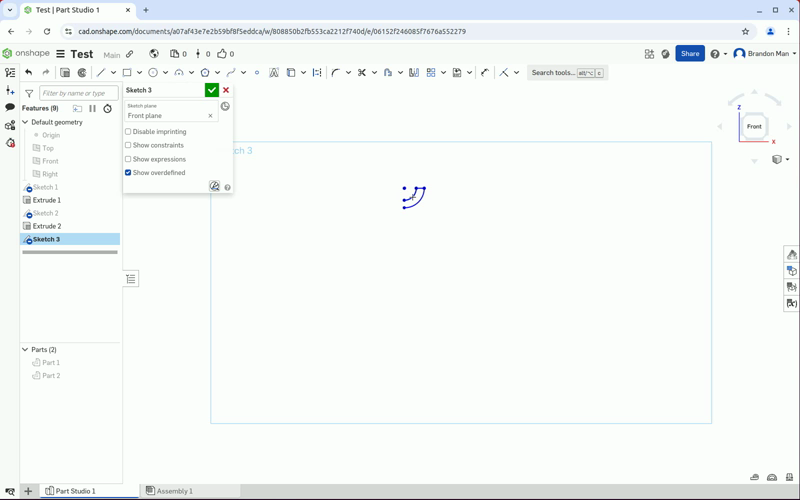
mouse_move(404, 200)
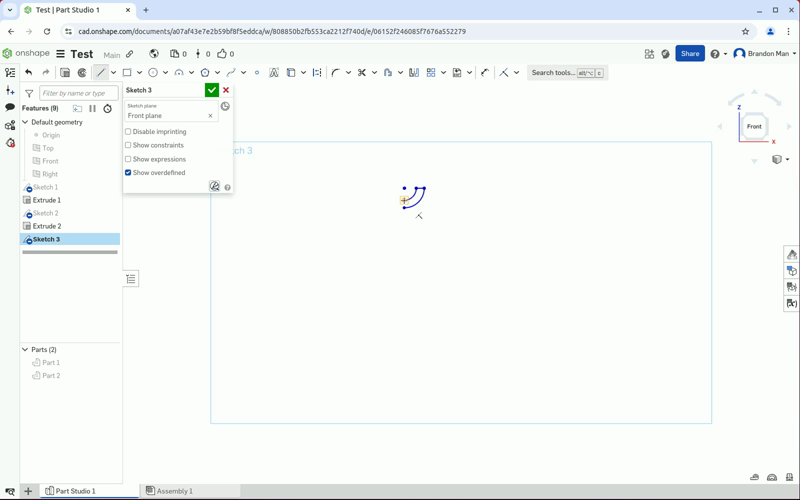
click(404, 200)
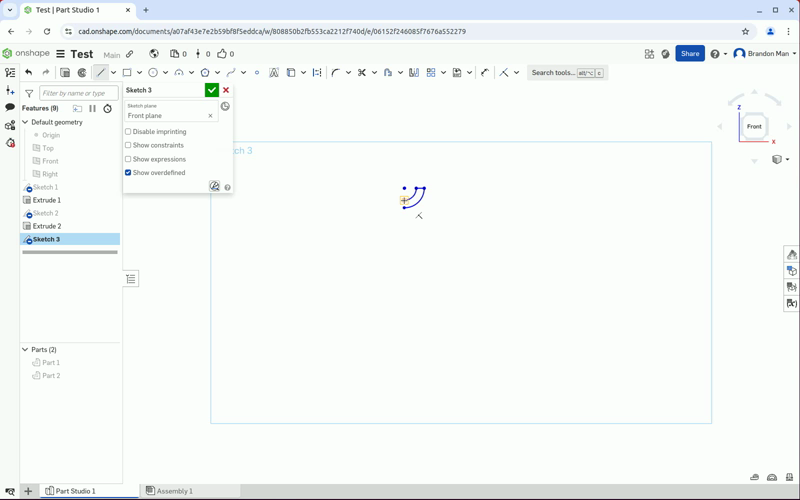
mouse_move(434, 200)
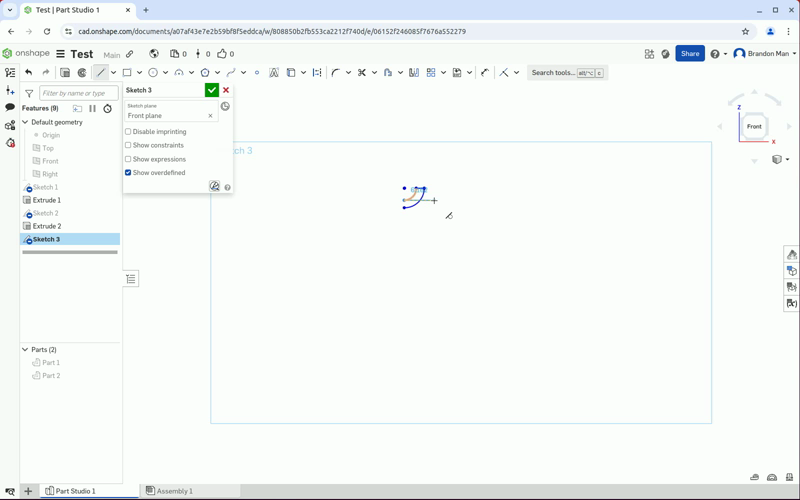
key_down(shift)
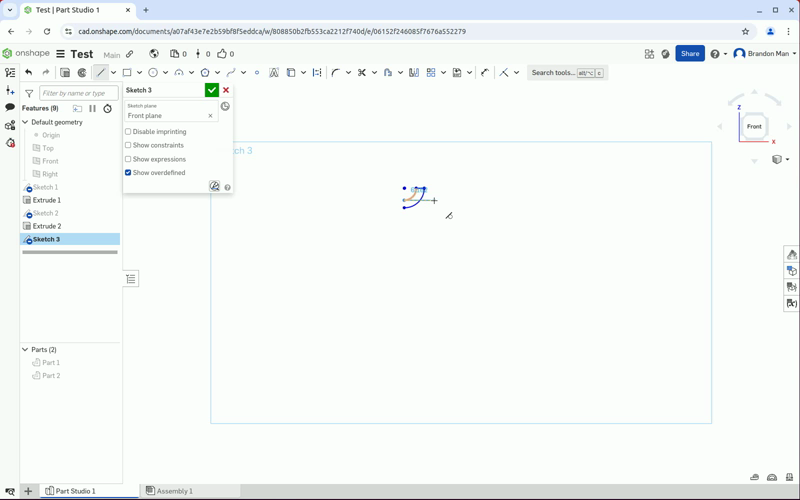
mouse_move(404, 207)
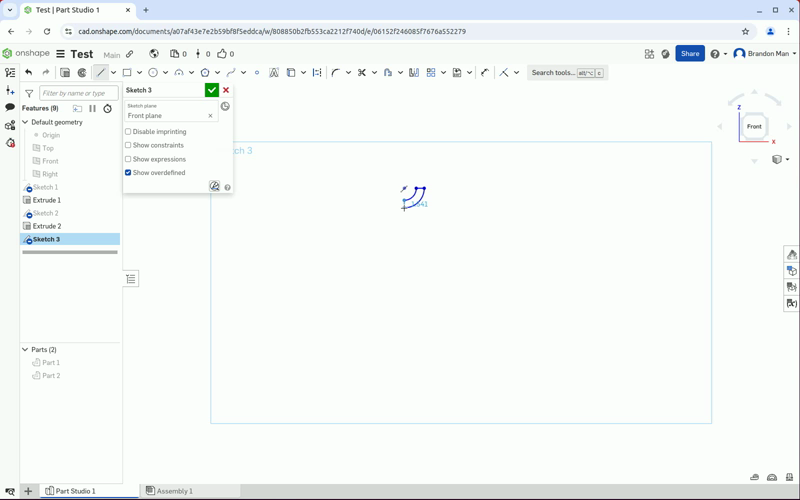
key_up(shift)
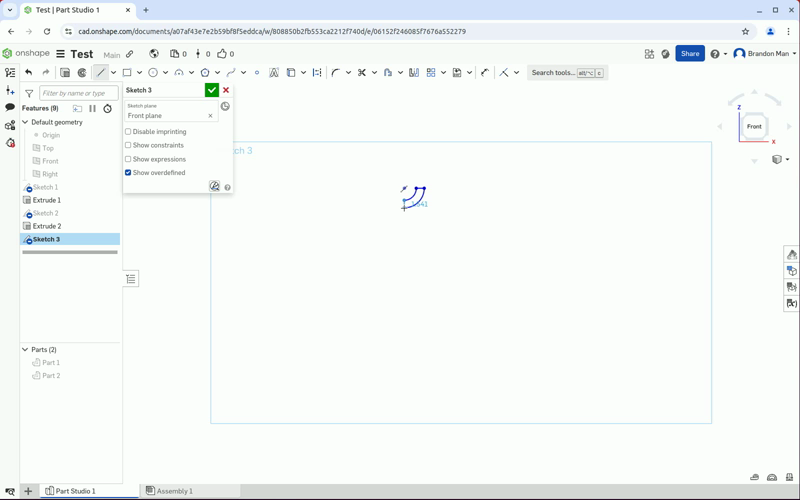
click(404, 207)
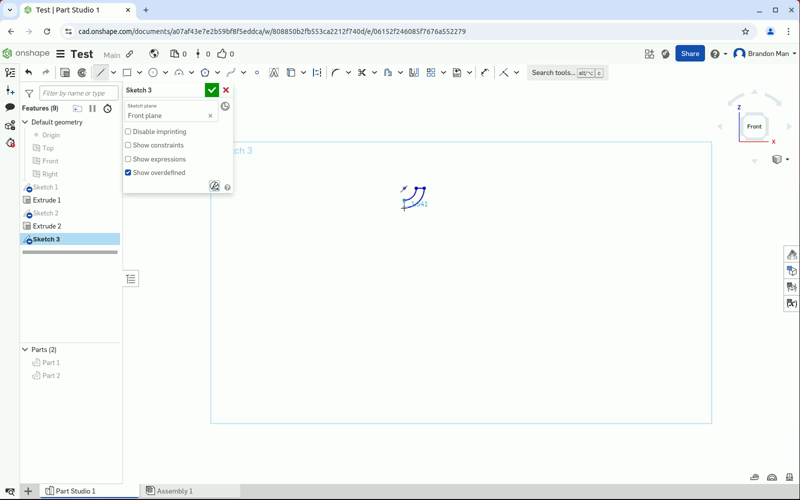
key(esc)
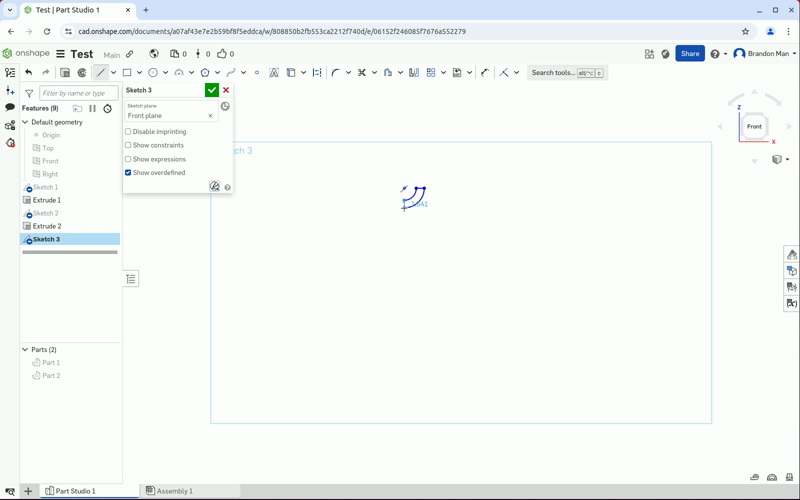
mouse_move(416, 202)
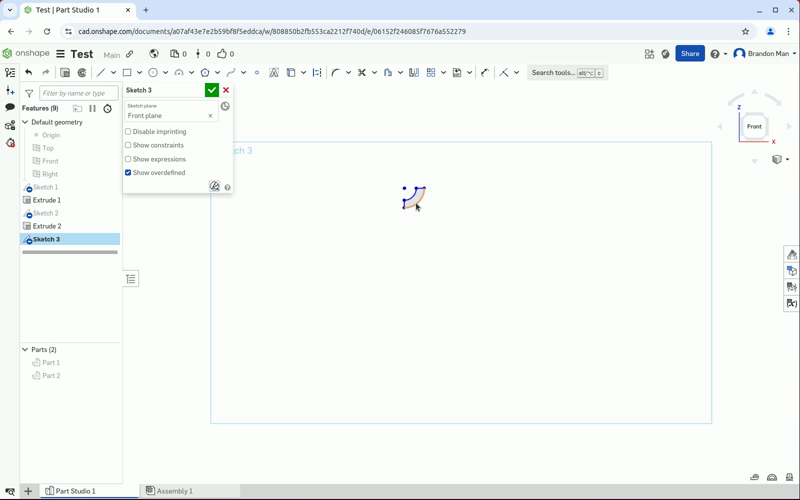
scroll(6)
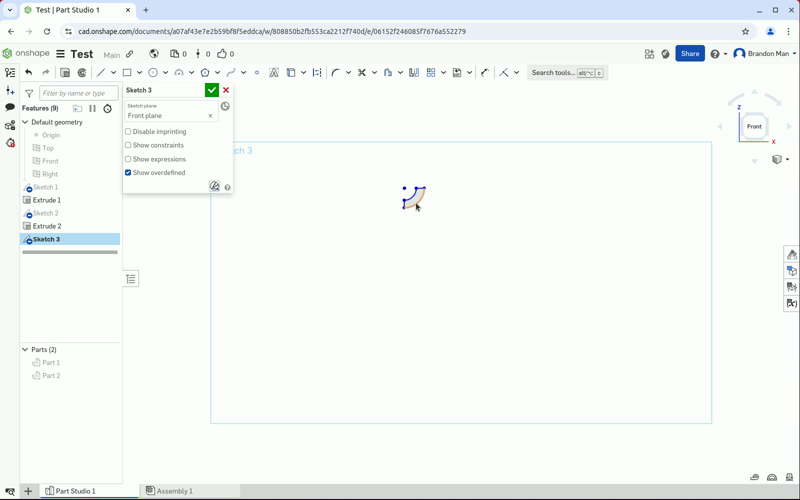
scroll(6)
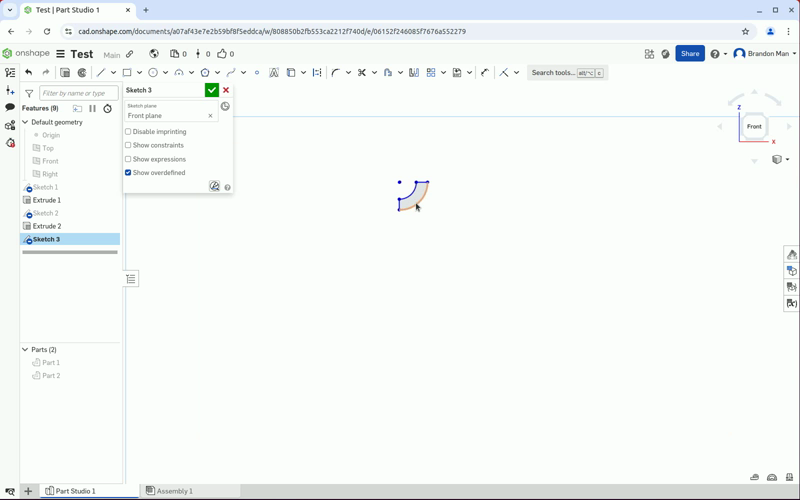
scroll(6)
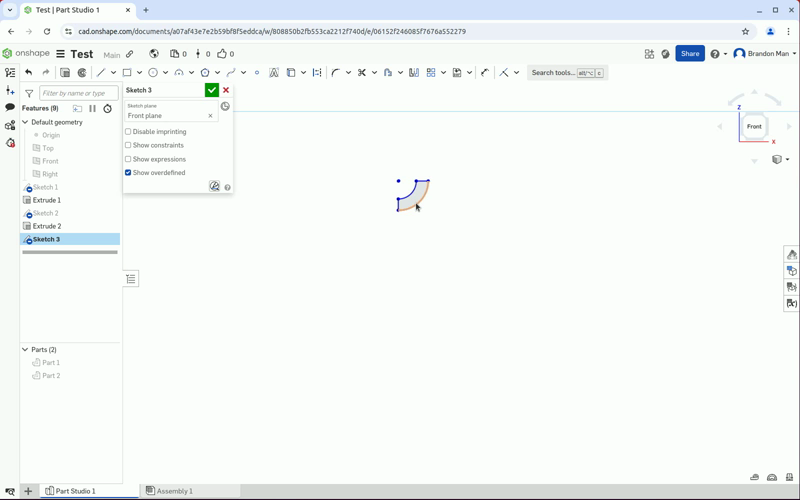
scroll(6)
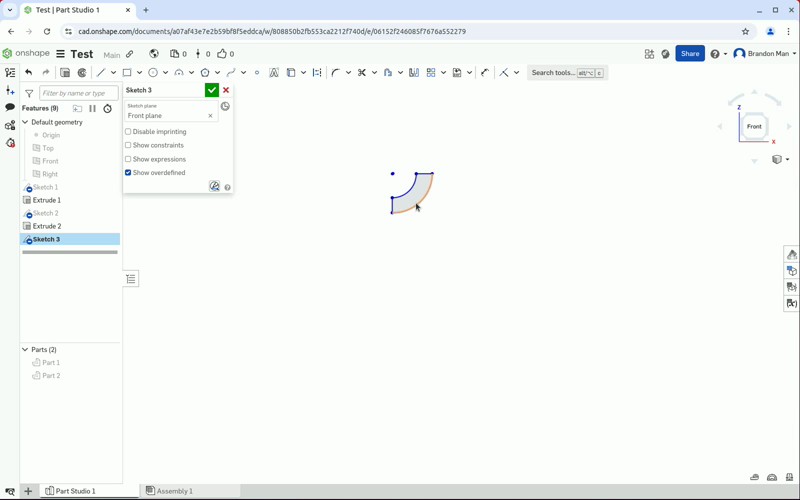
scroll(6)
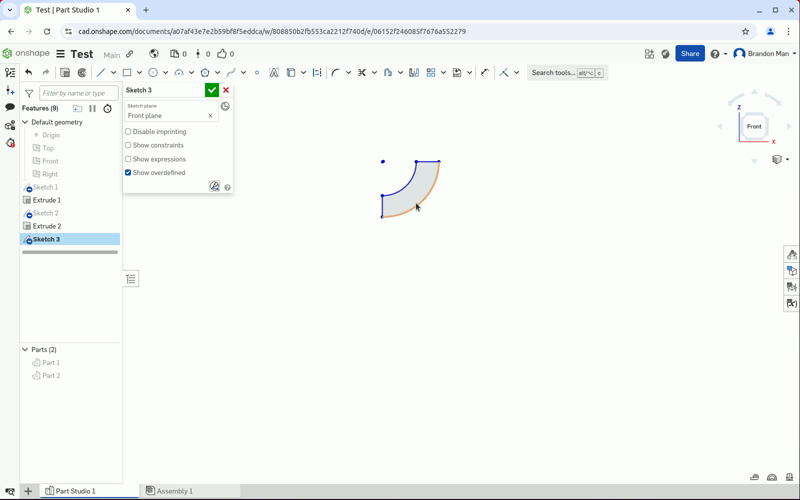
scroll(6)
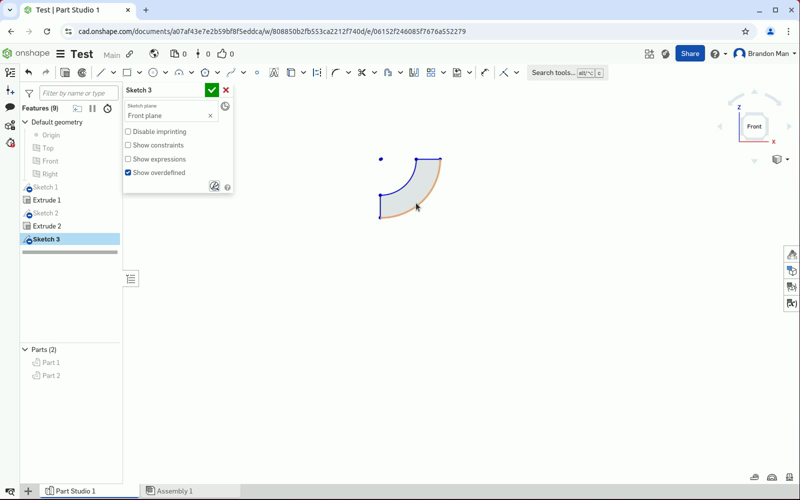
scroll(6)
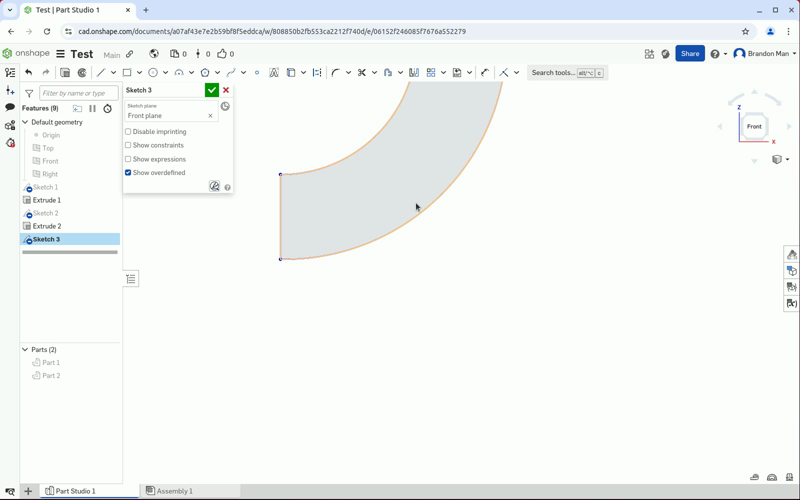
click(416, 202)
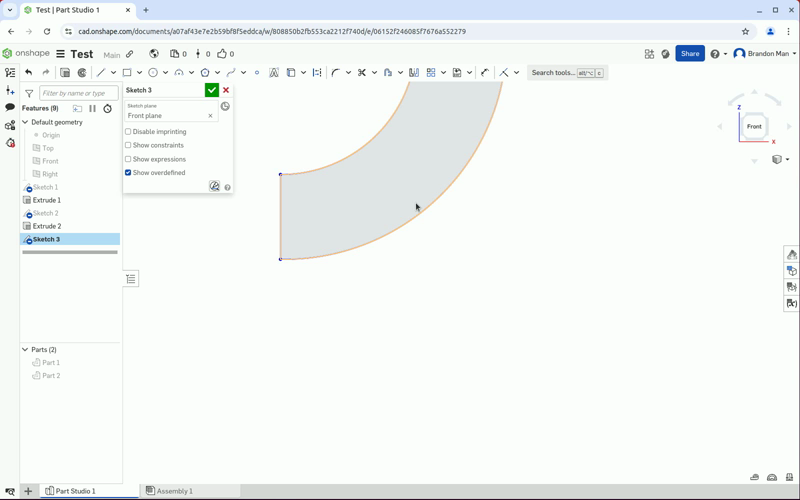
scroll(-6)
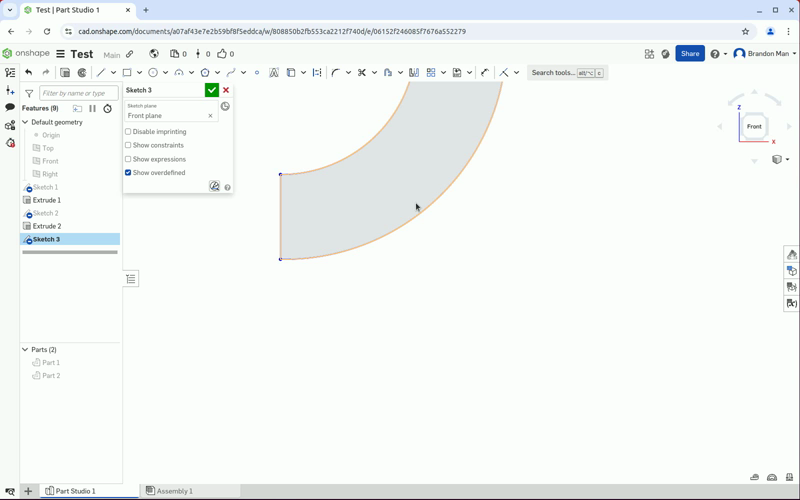
scroll(-6)
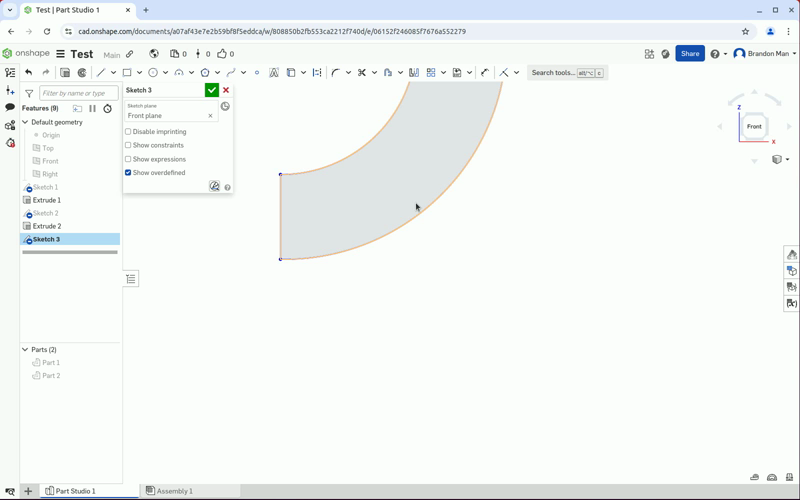
scroll(-6)
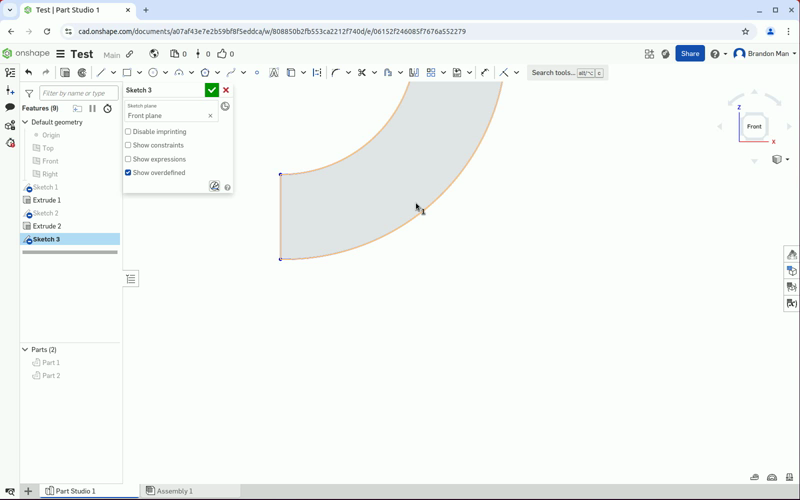
scroll(-6)
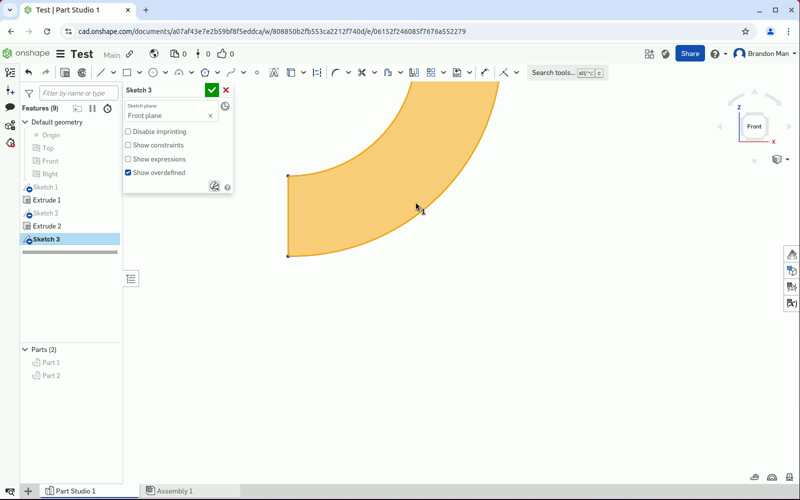
scroll(-6)
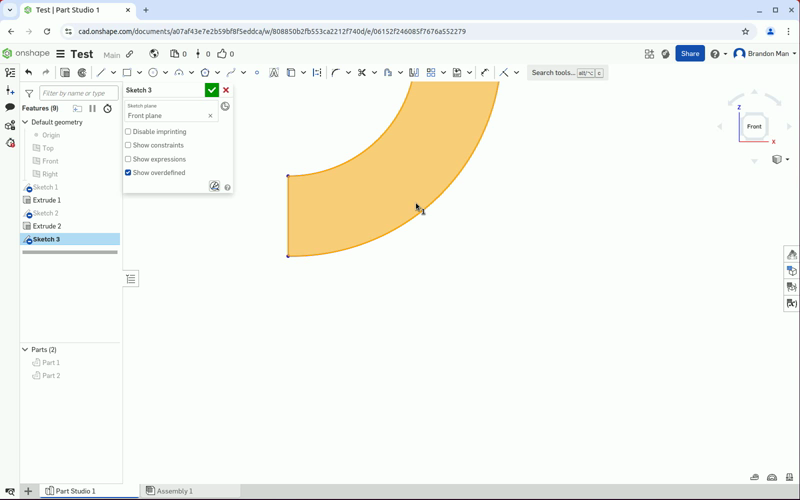
scroll(-6)
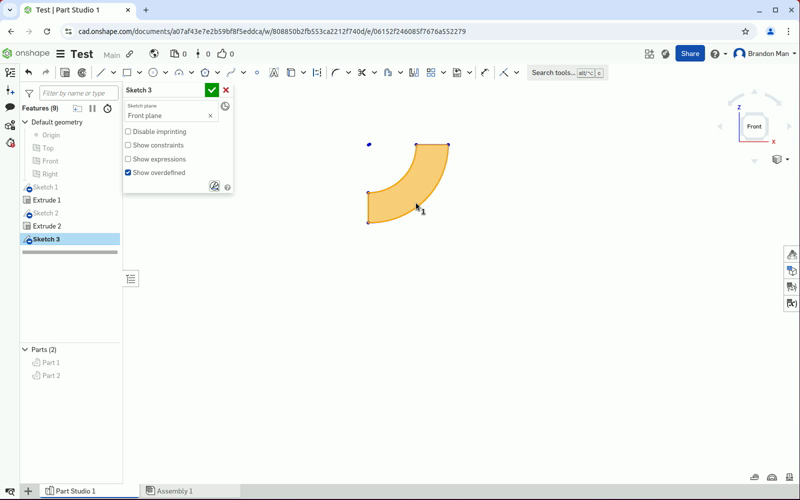
scroll(-6)
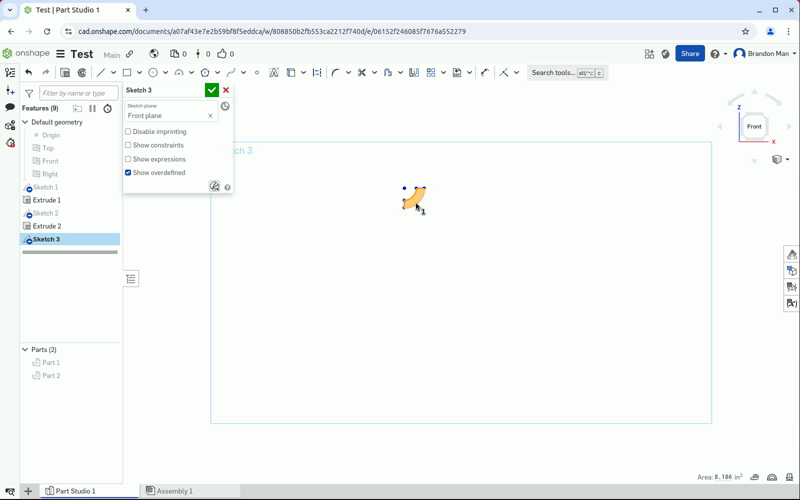
mouse_move(73, 352)
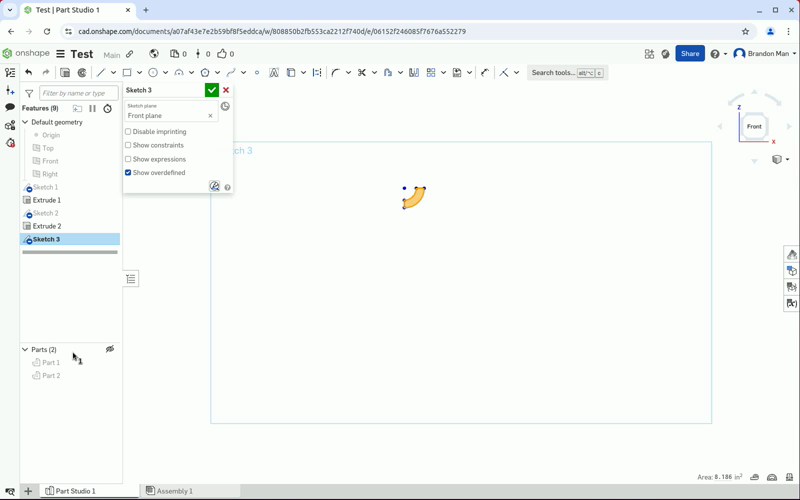
key(shift+y)
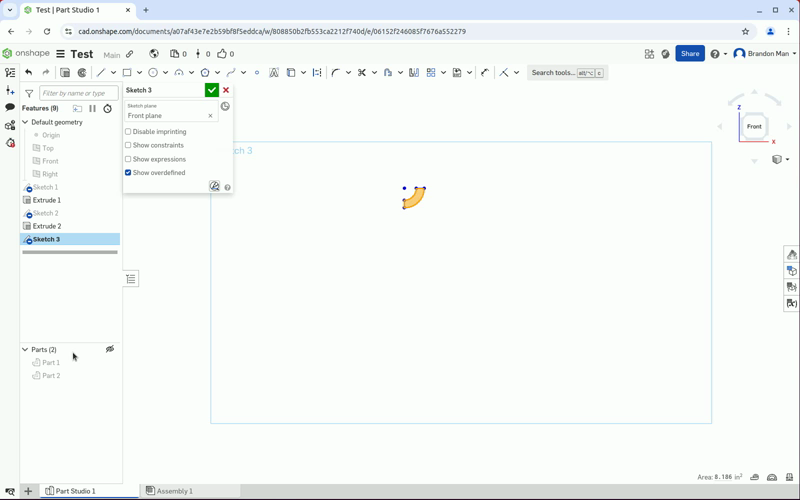
key(shift+e)
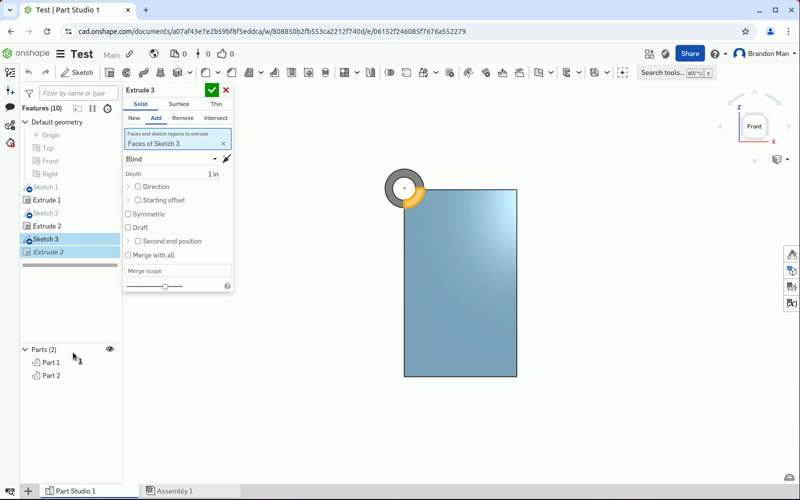
mouse_move(143, 106)
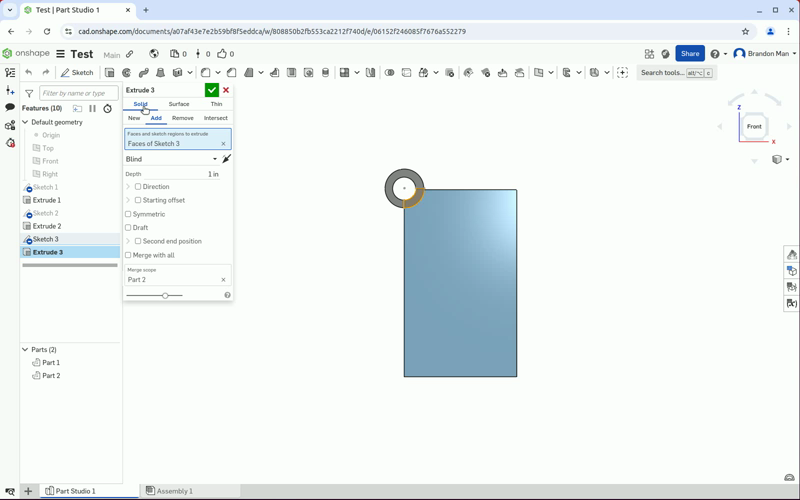
click(143, 106)
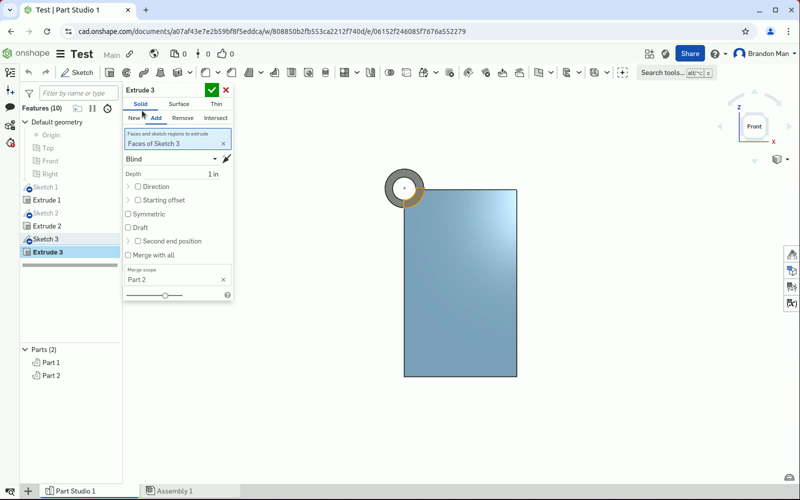
mouse_move(137, 120)
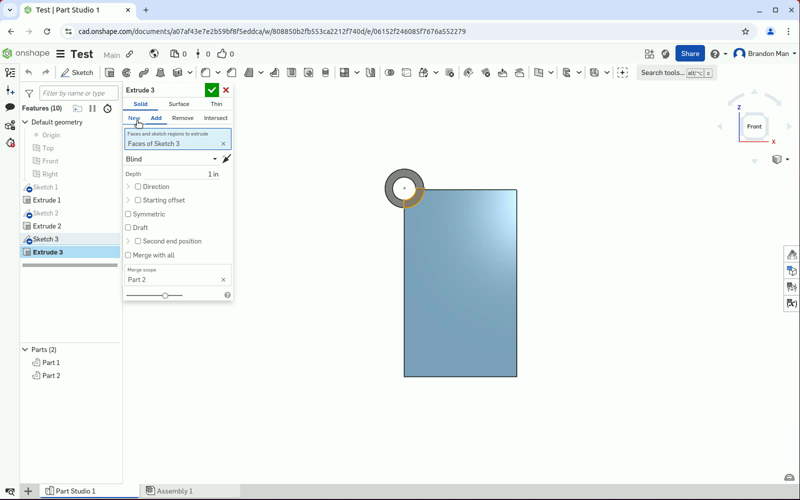
click(137, 120)
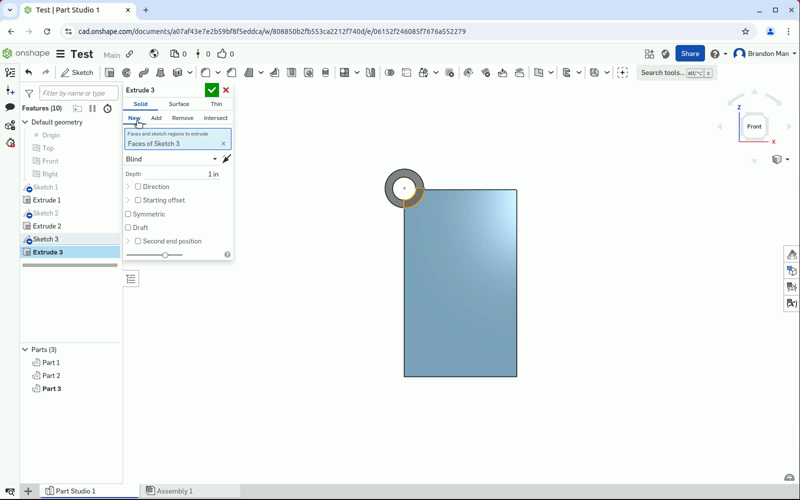
key(tab, 4)
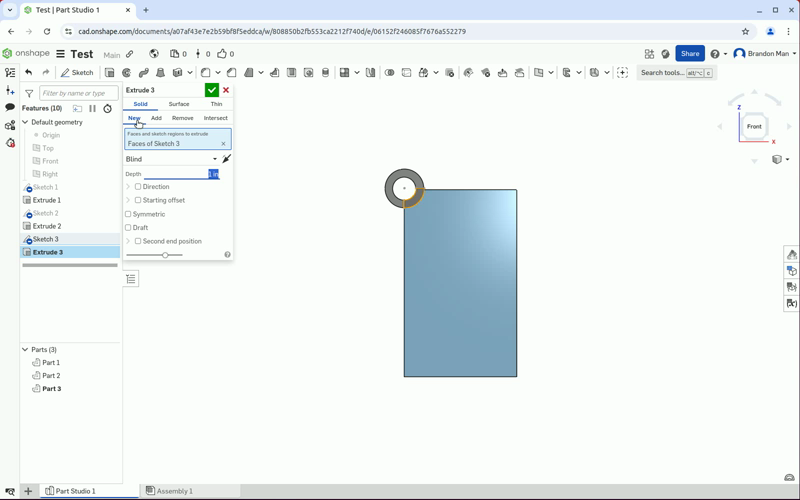
text(2.407)
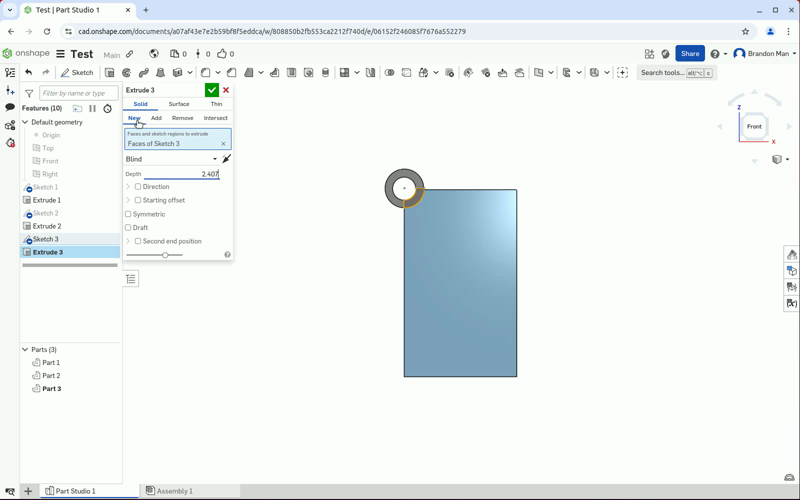
key(enter)
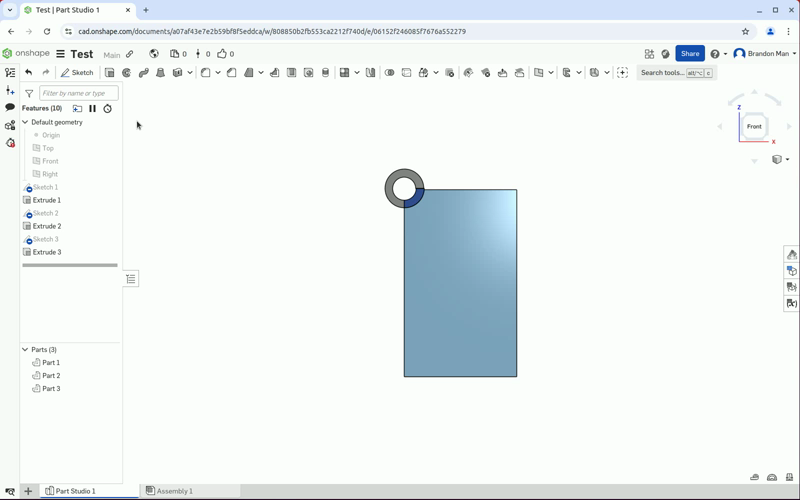
key(shift+h)
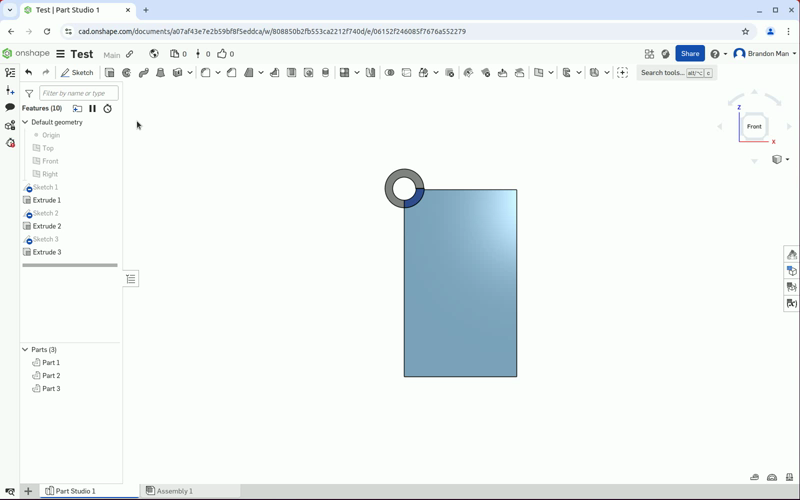
key(shift+h)
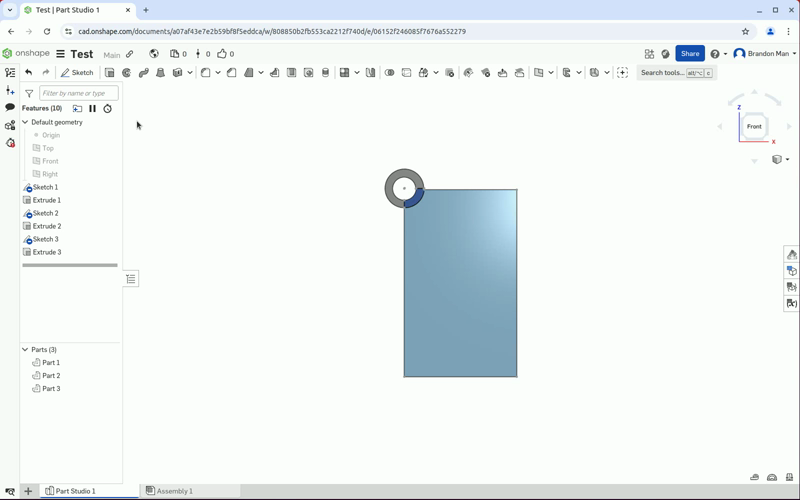
key(shift+7)
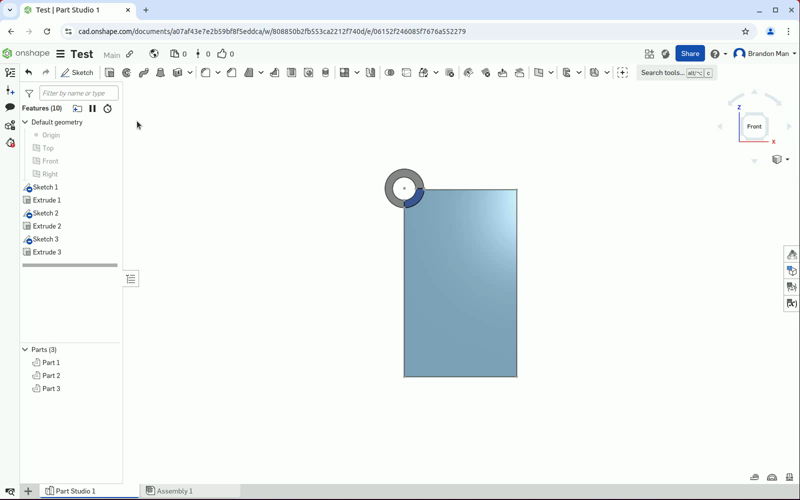
key(left, 2)
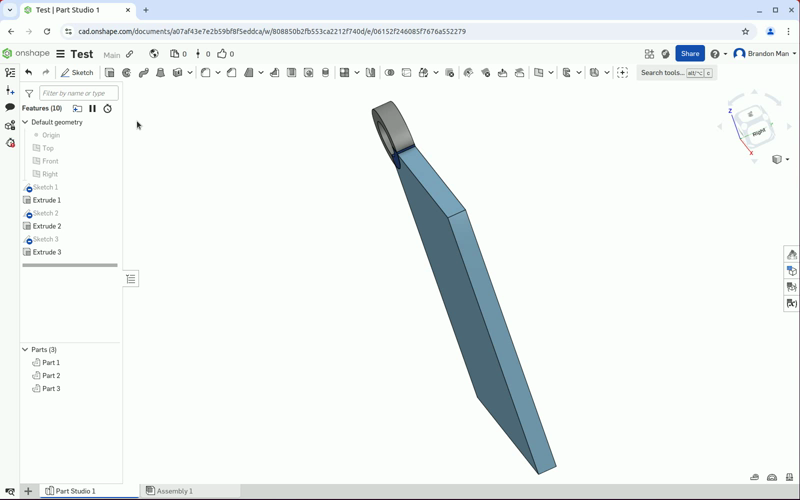
key(down, 2)
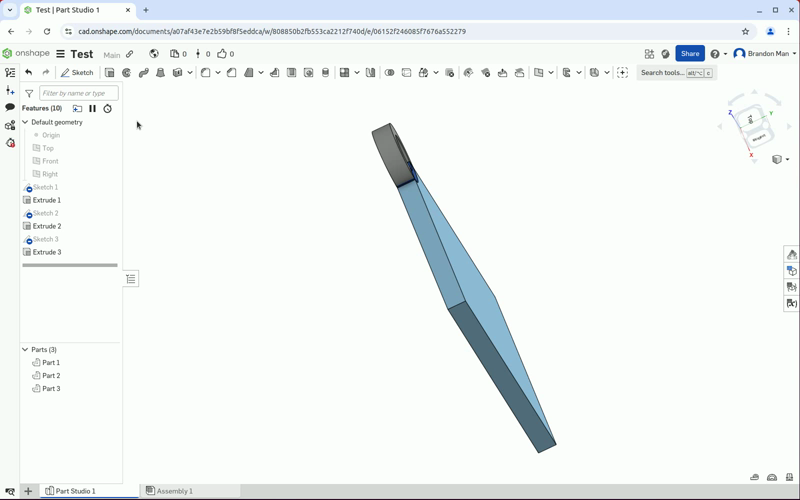
key(up, 2)
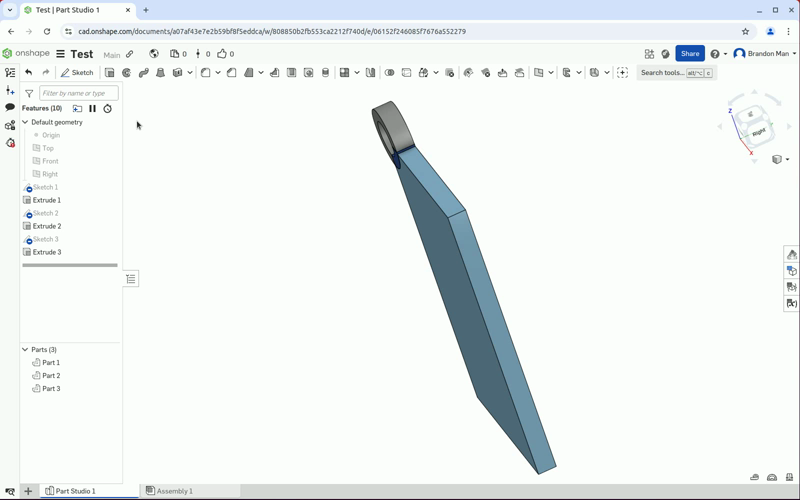
key(right, 2)
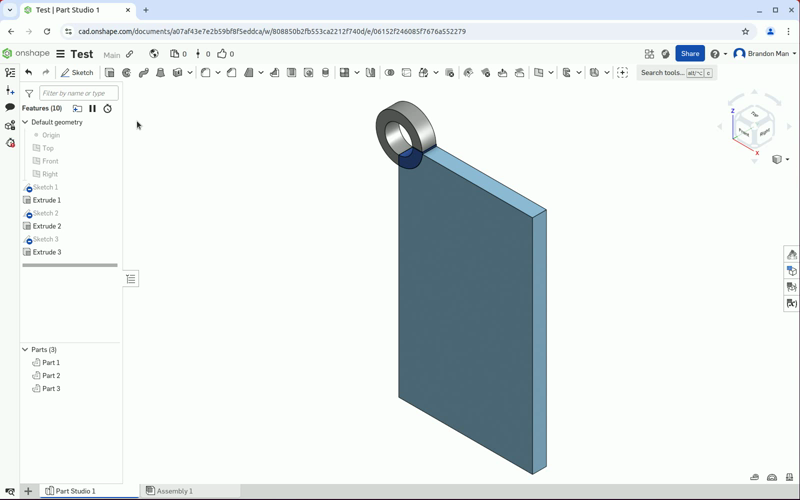
mouse_move(73, 189)
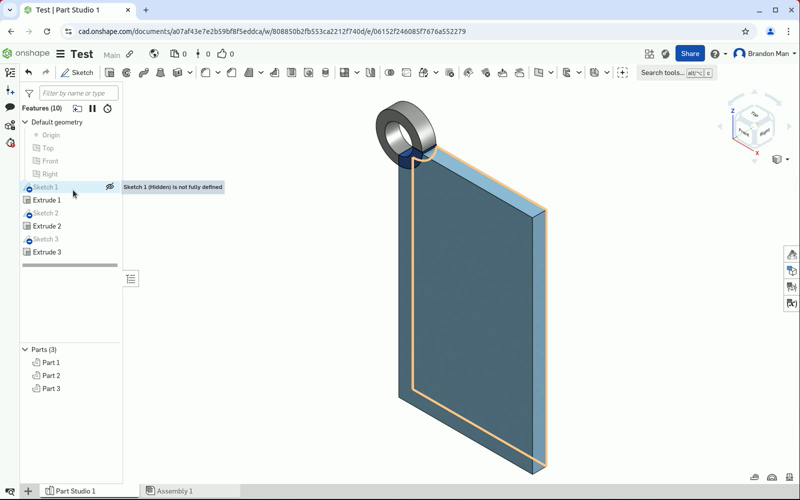
click(73, 189)